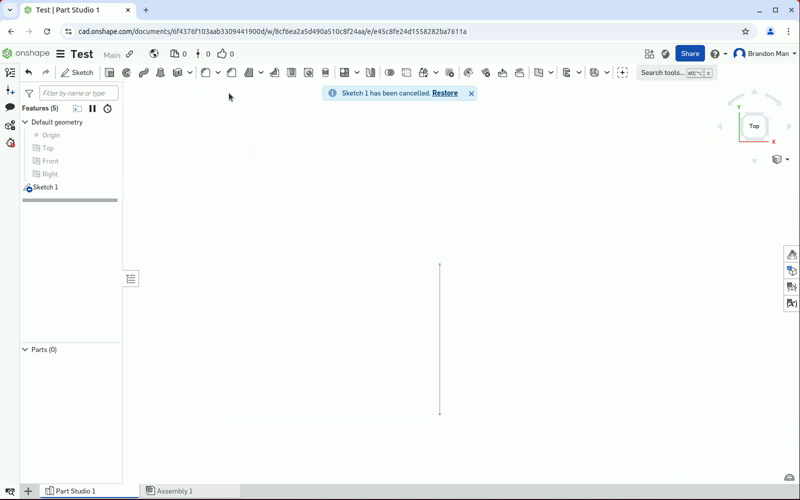
key(shift+h)
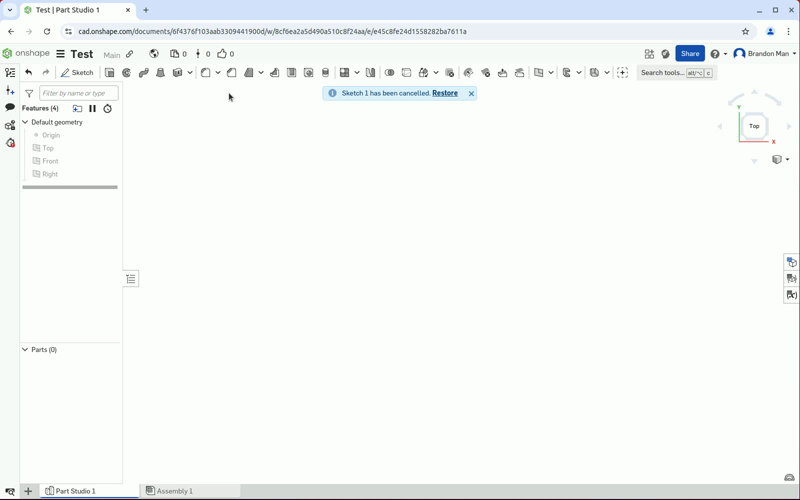
mouse_move(73, 352)
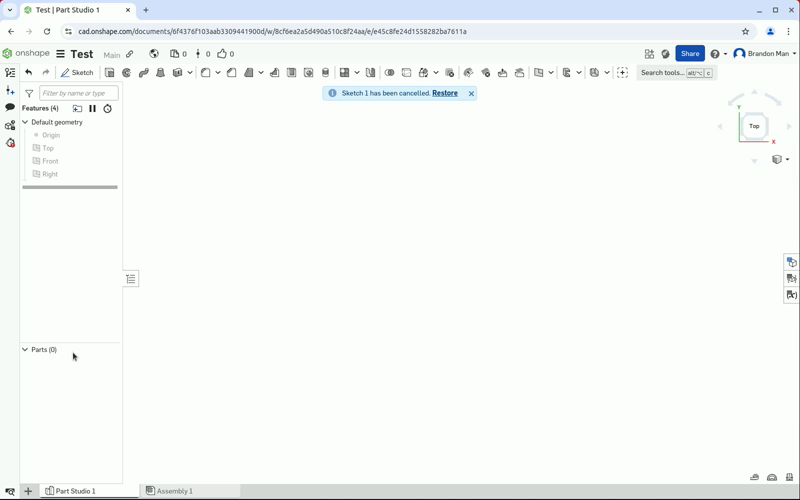
key(y)
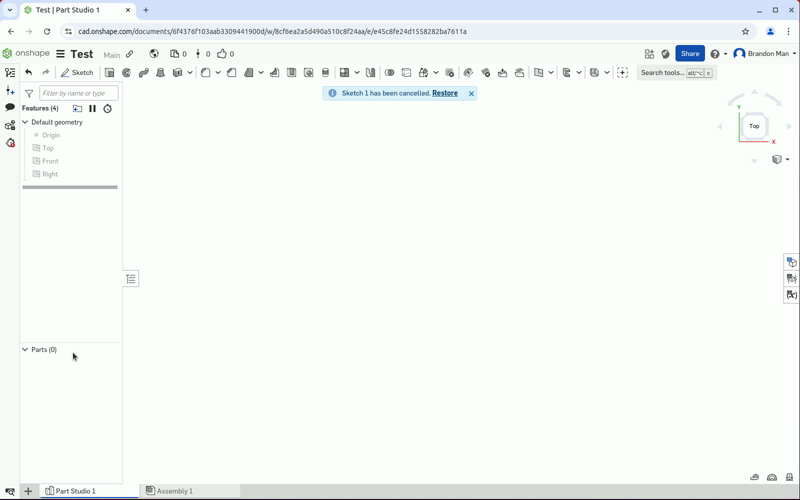
key(shift+p)
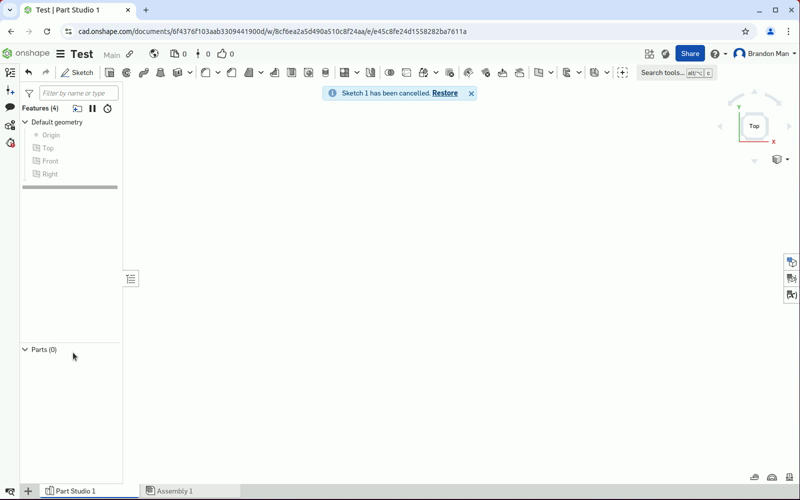
key(space)
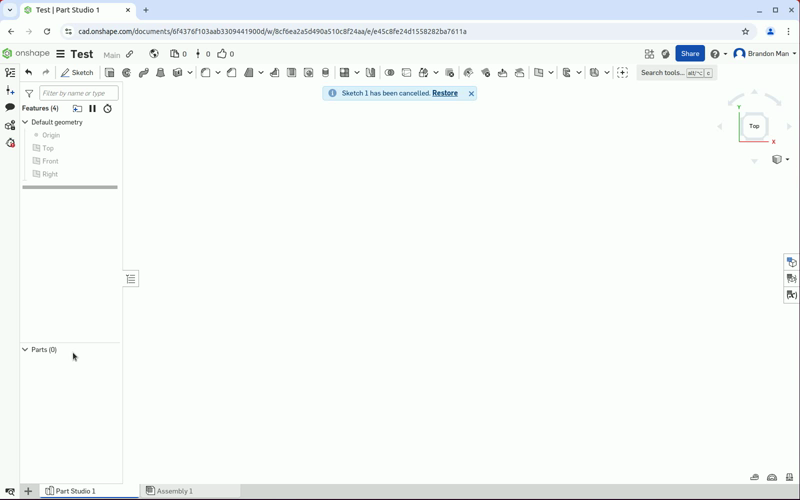
key_down(shift)
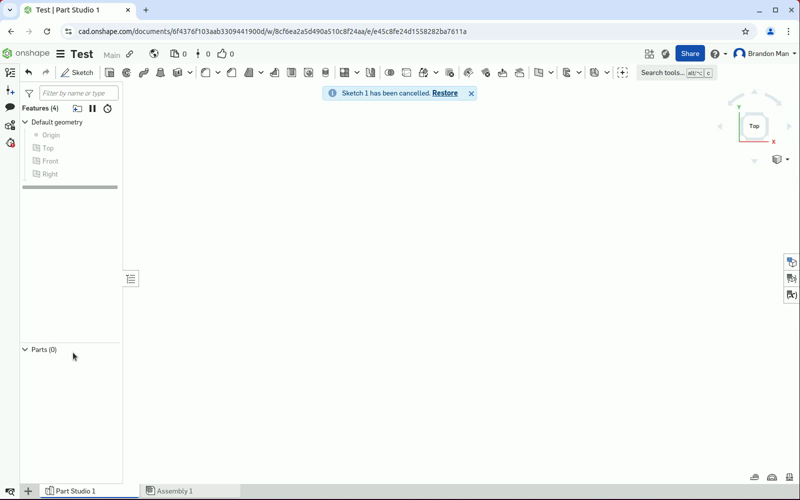
key(up)
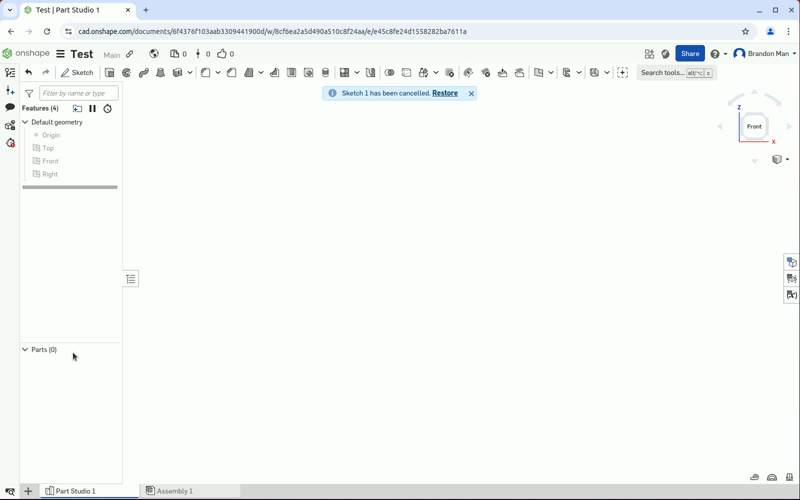
key_up(shift)
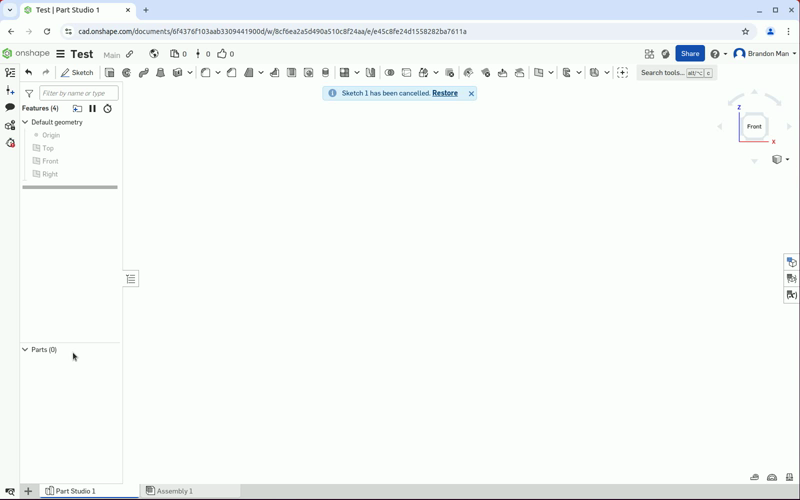
mouse_move(73, 352)
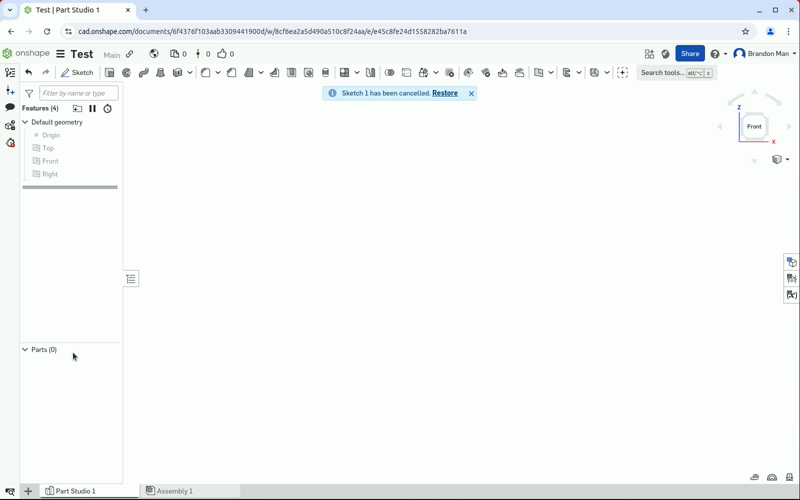
key(shift+y)
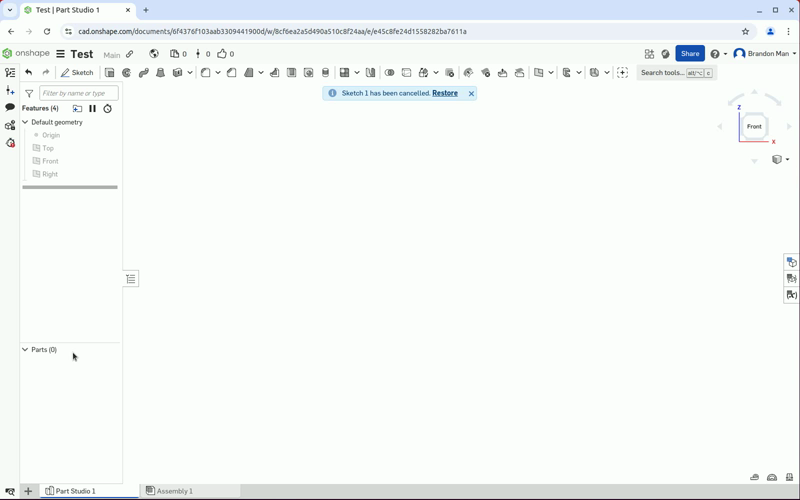
key(shift+s)
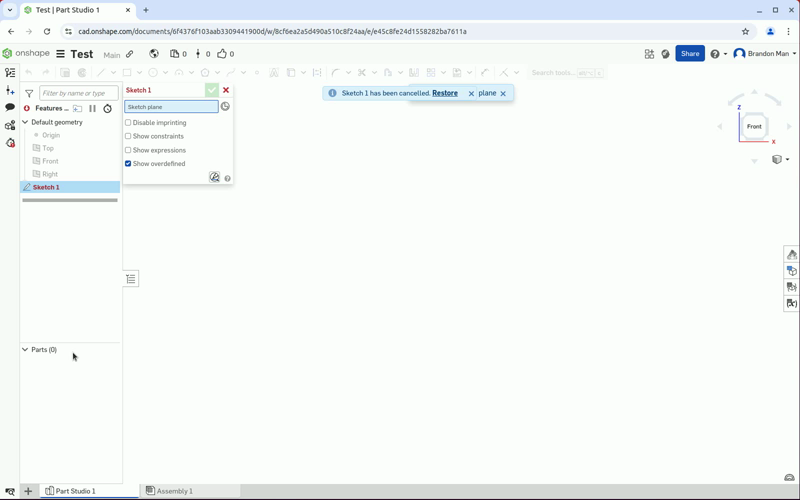
mouse_move(73, 163)
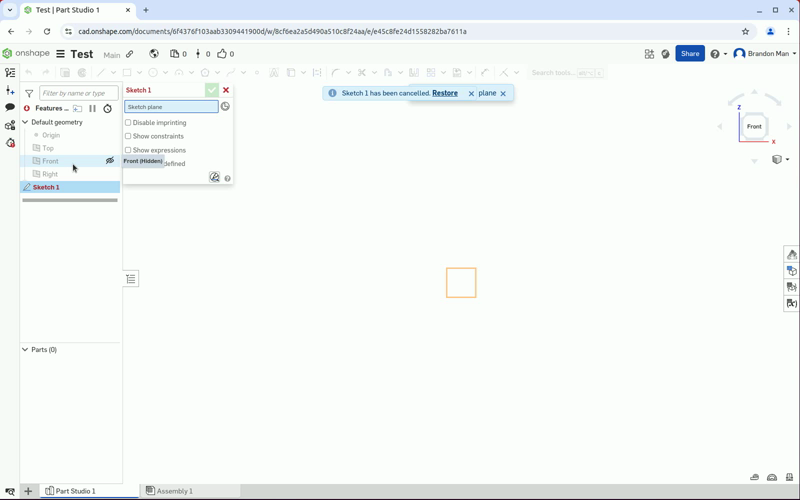
click(73, 163)
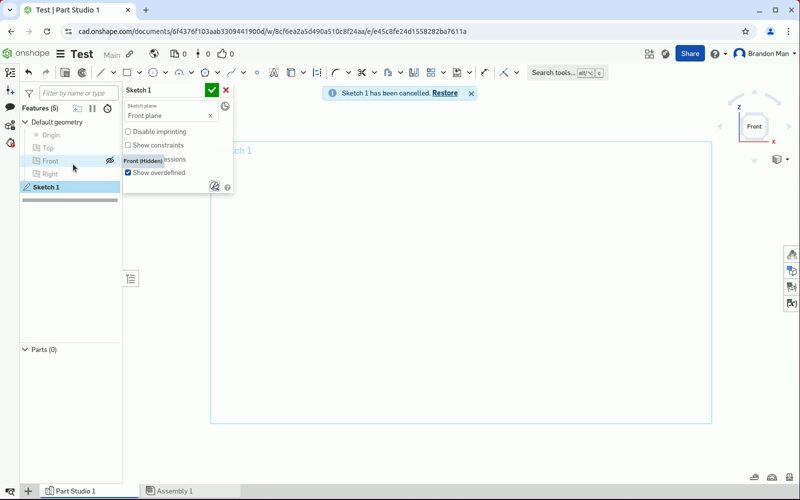
mouse_move(73, 352)
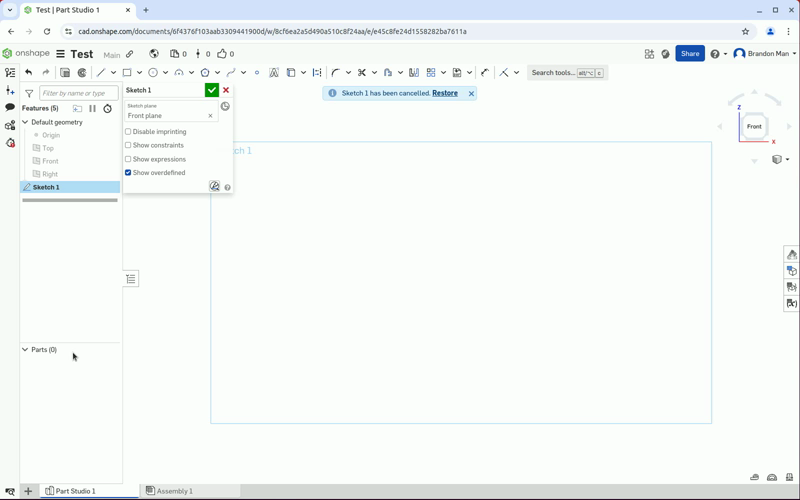
key(y)
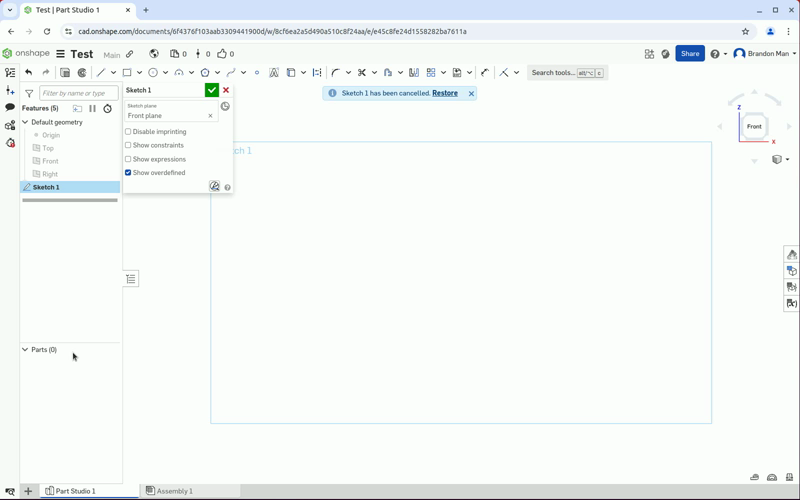
key(l)
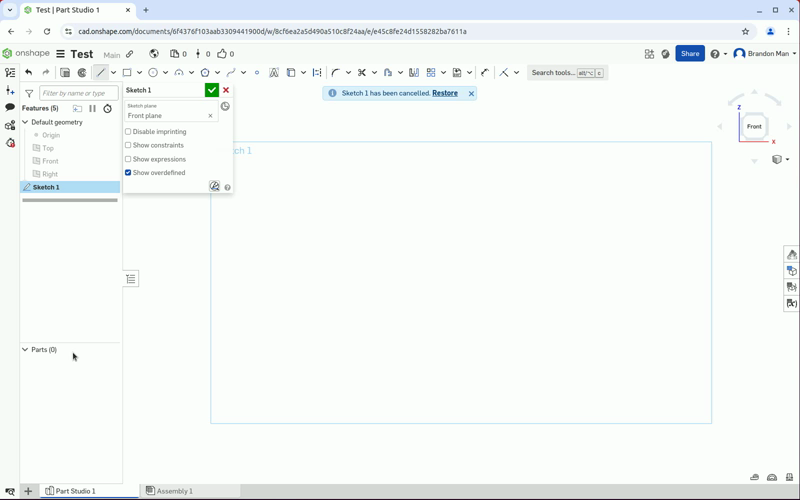
key_down(shift)
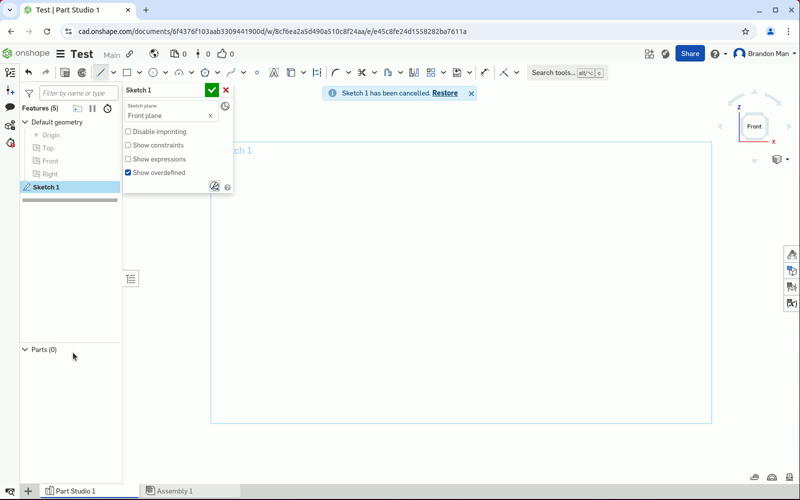
mouse_move(371, 239)
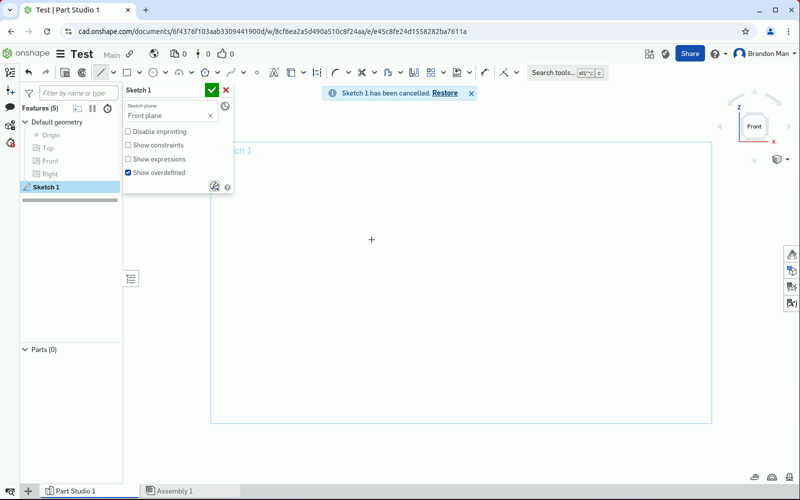
click(371, 239)
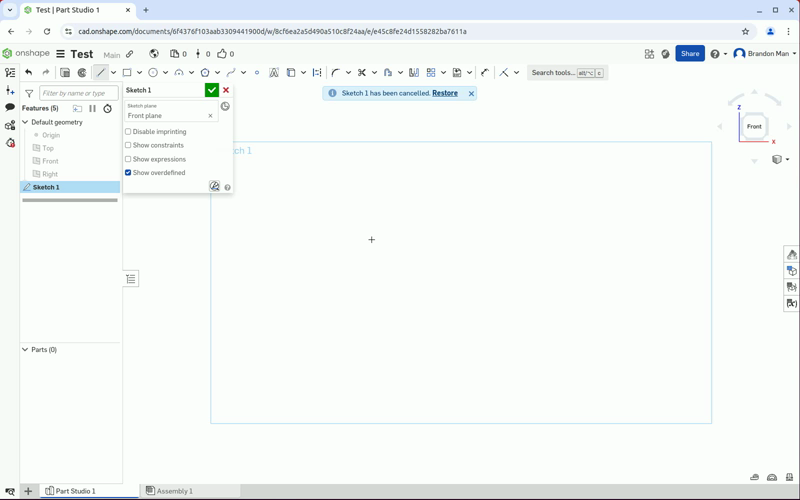
key_up(shift)
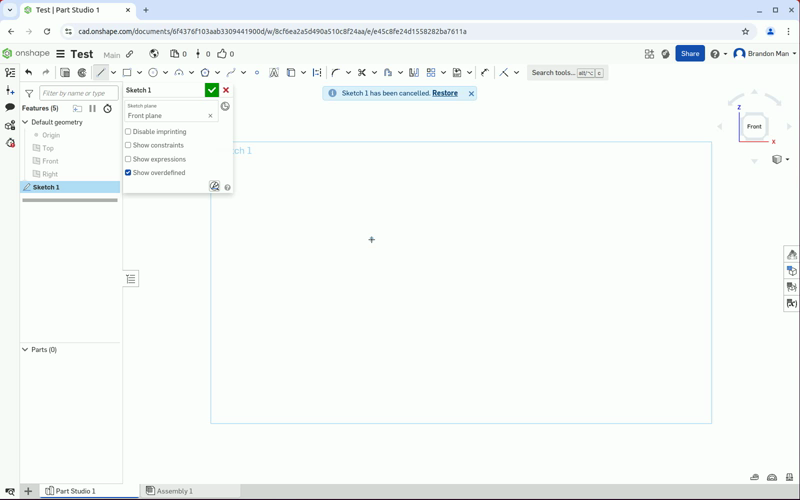
key_down(shift)
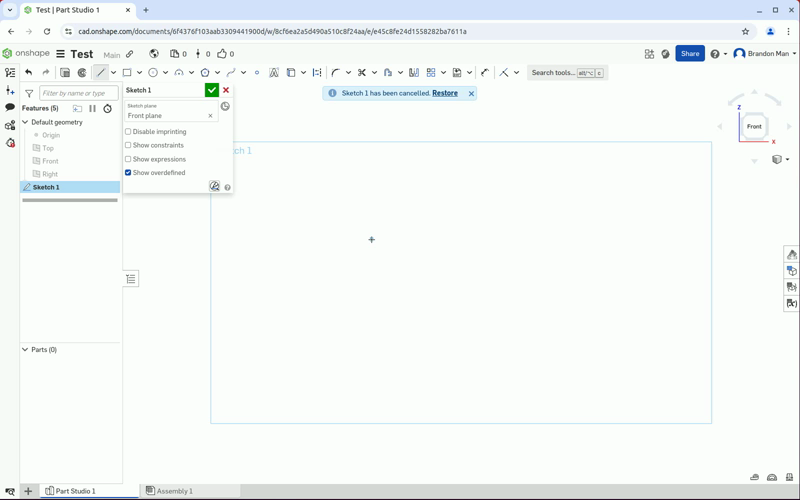
mouse_move(455, 239)
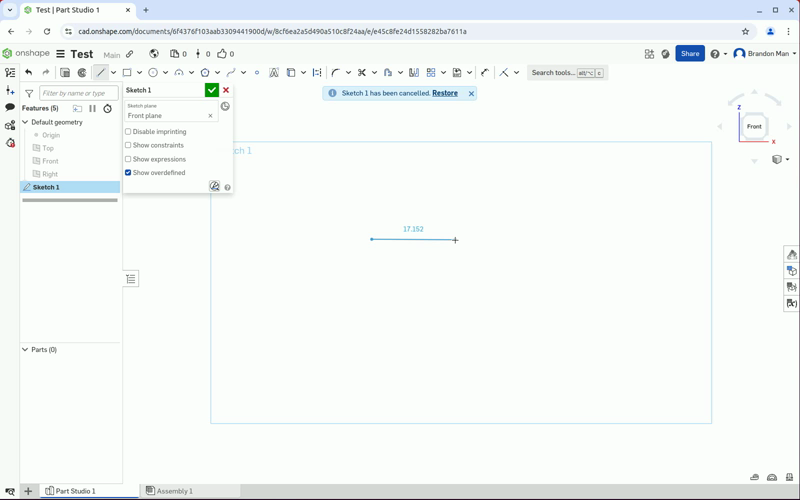
click(455, 239)
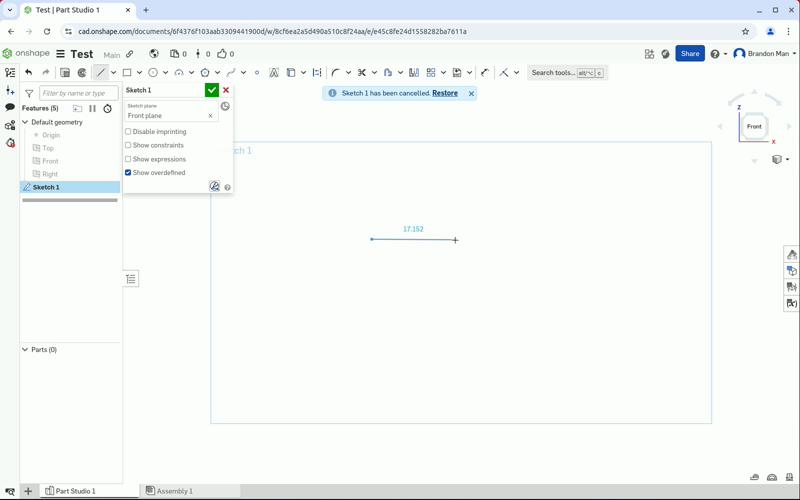
key_up(shift)
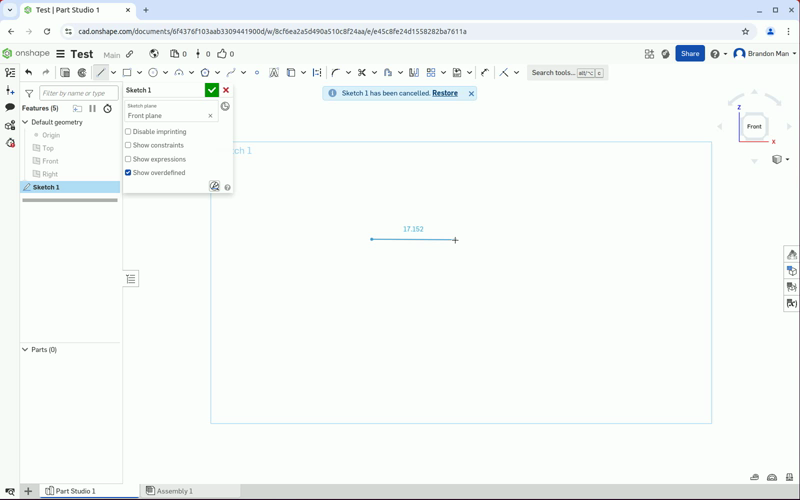
key_down(shift)
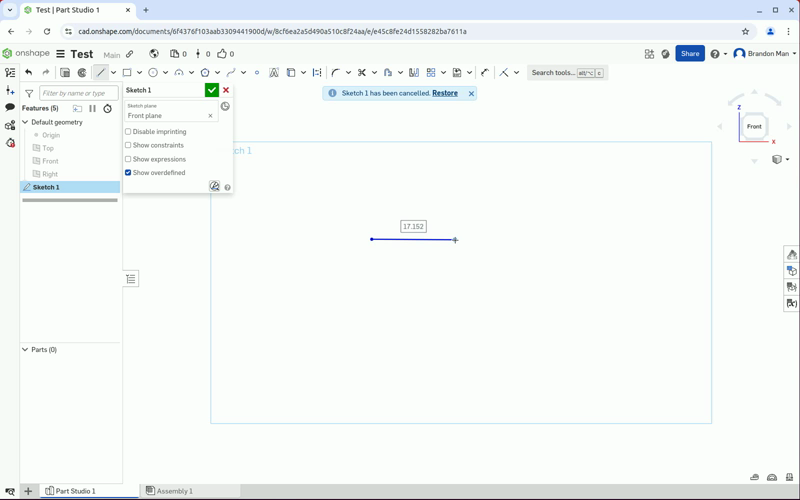
mouse_move(485, 239)
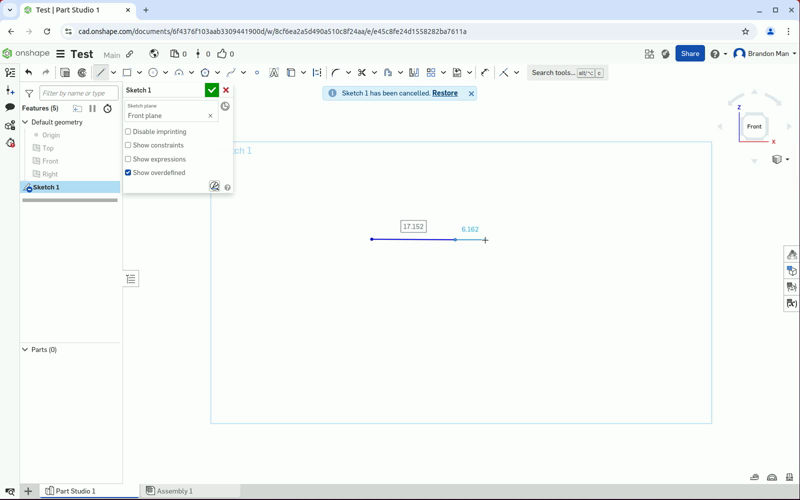
mouse_move(455, 226)
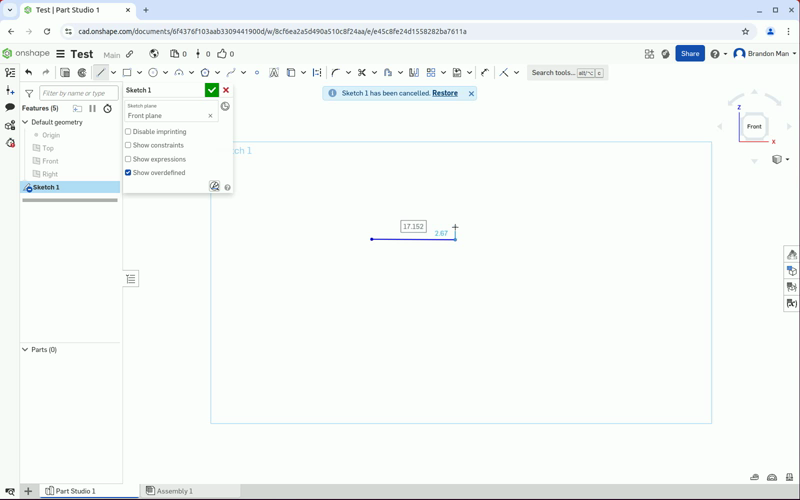
click(455, 226)
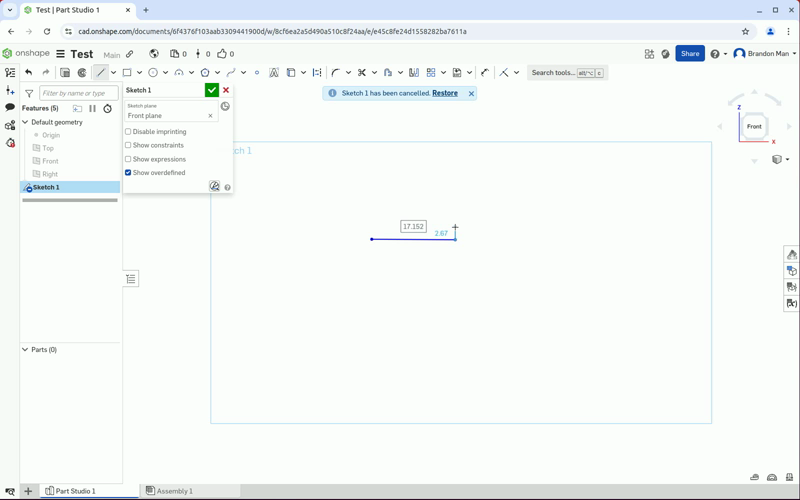
key_up(shift)
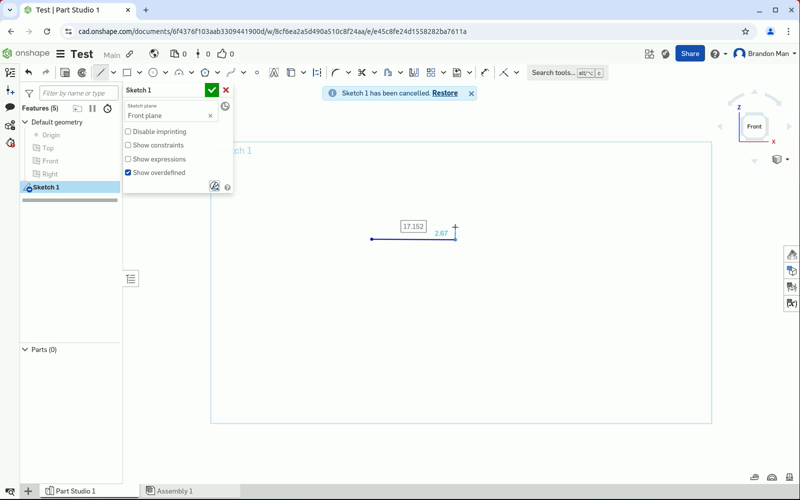
key(esc)
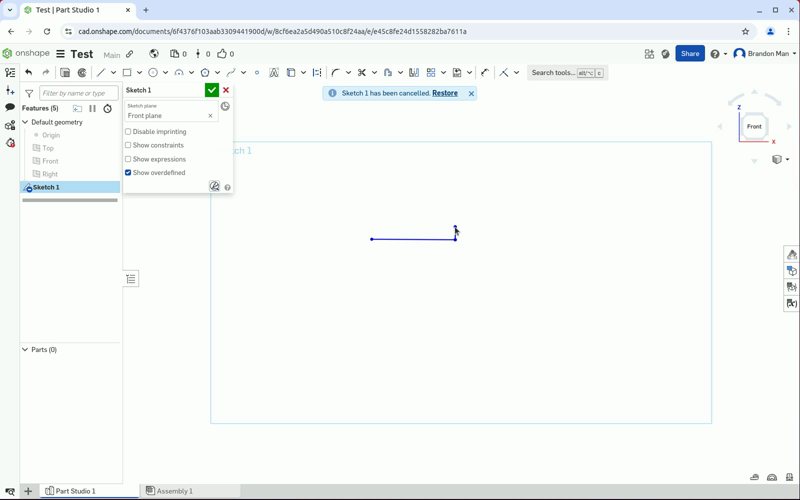
key(a)
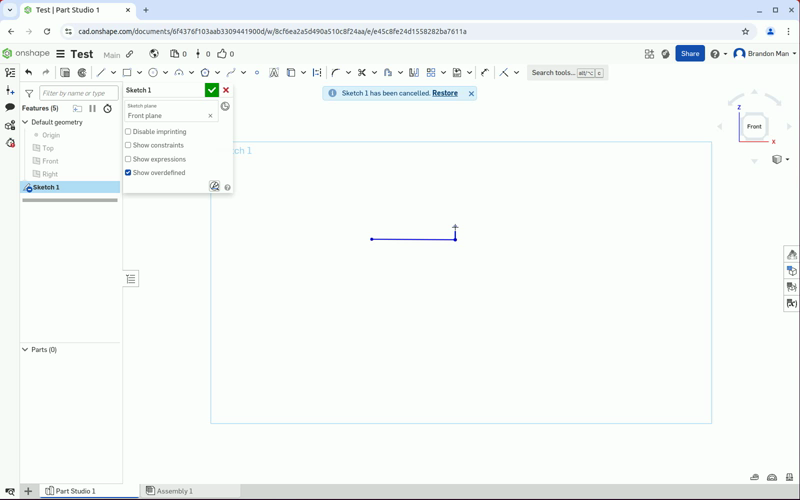
mouse_move(455, 226)
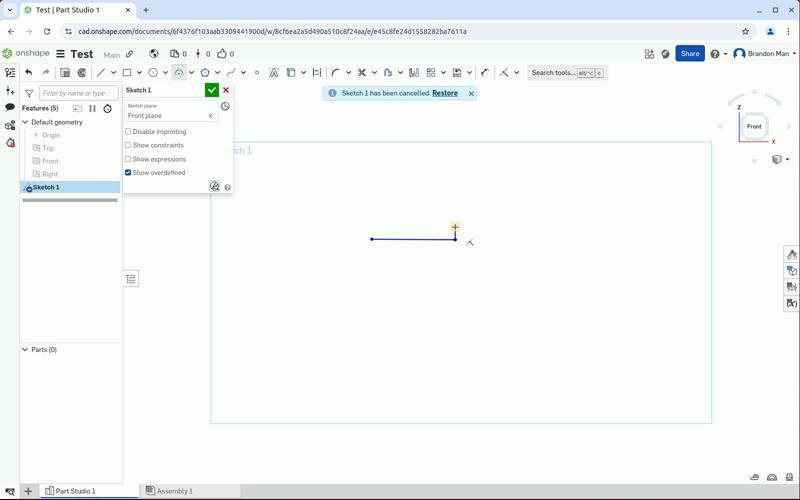
click(455, 226)
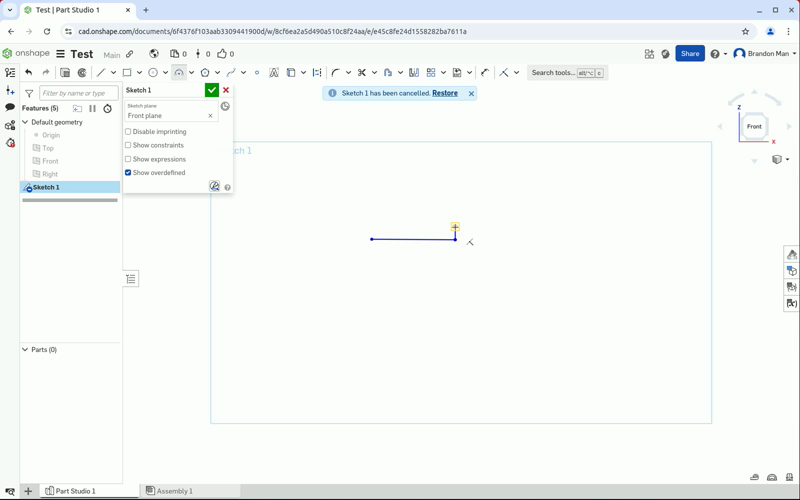
key_down(shift)
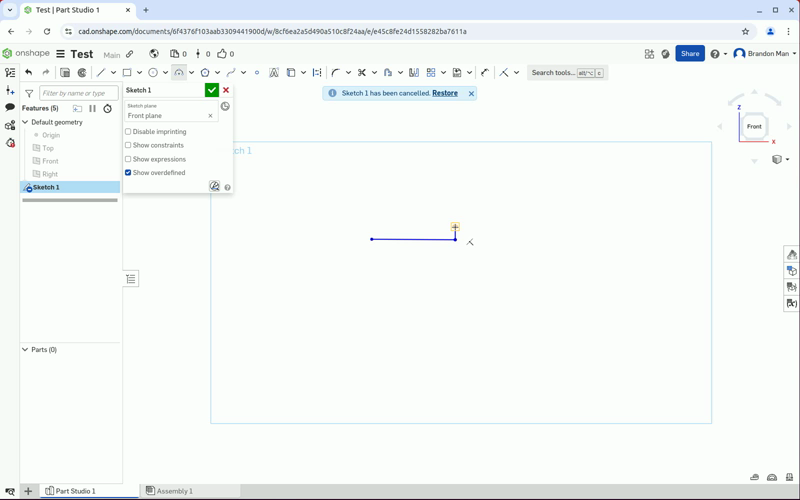
mouse_move(455, 218)
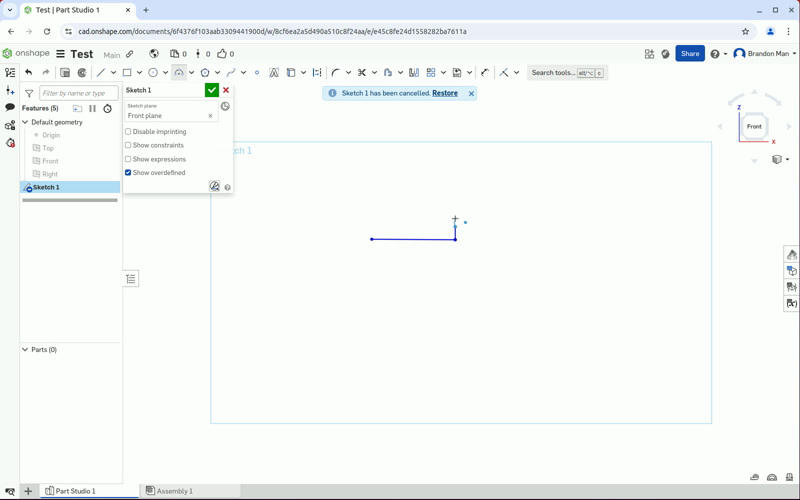
click(455, 218)
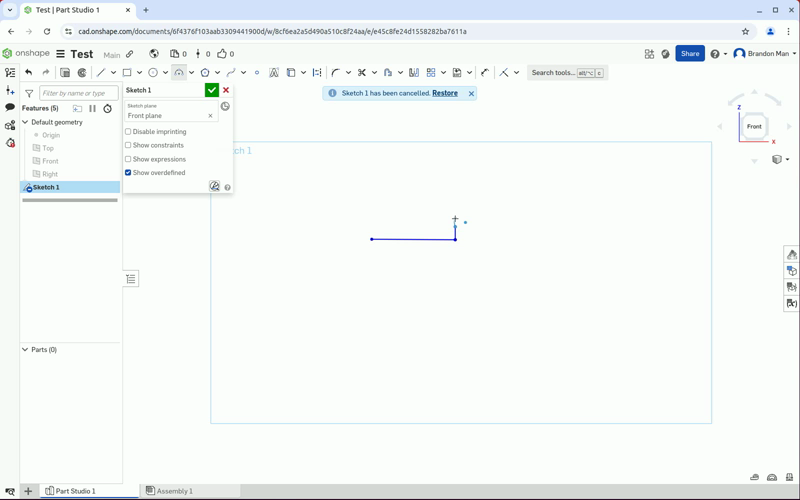
mouse_move(459, 222)
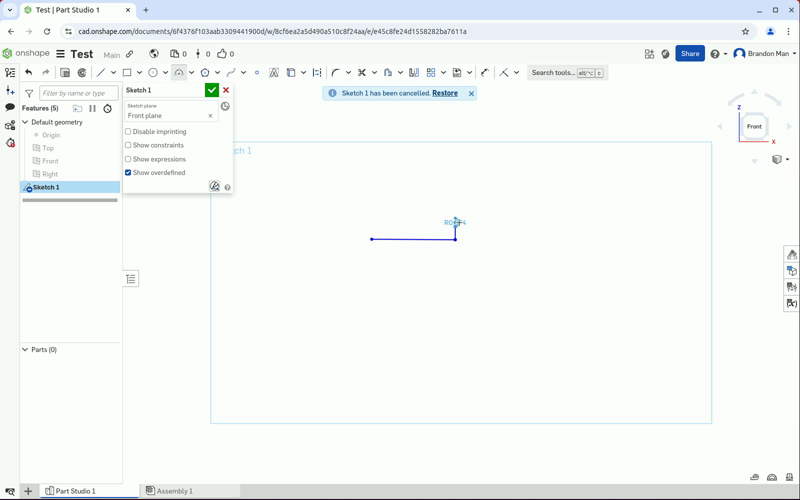
click(459, 222)
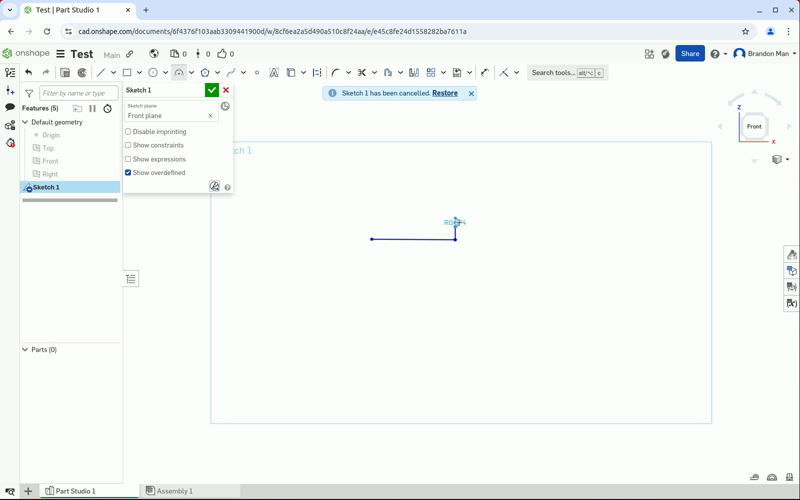
key_up(shift)
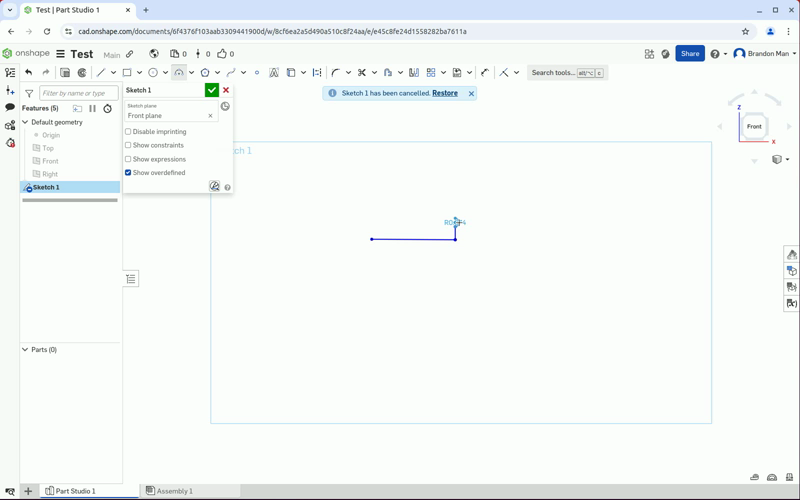
key(esc)
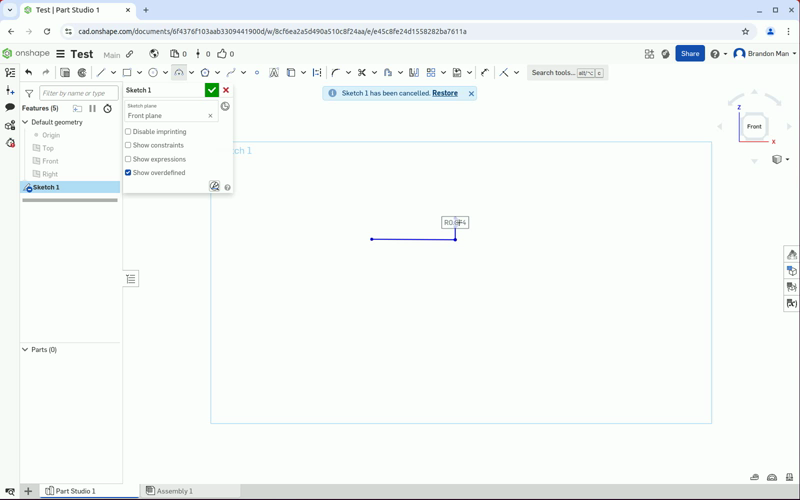
key(l)
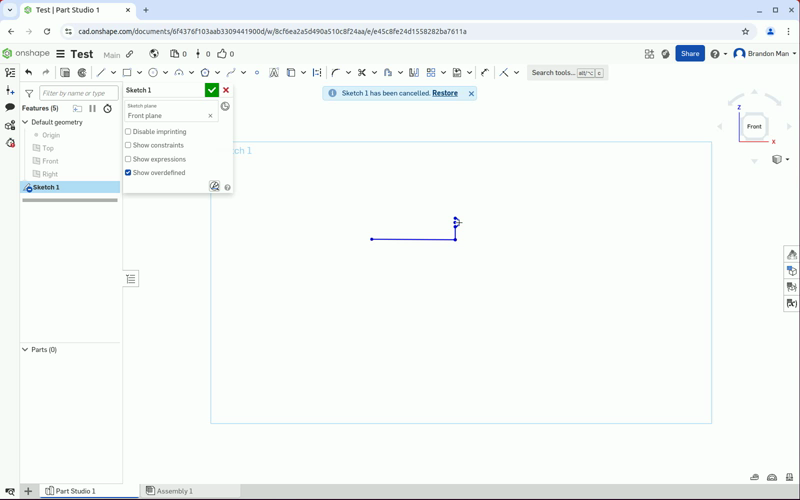
mouse_move(455, 218)
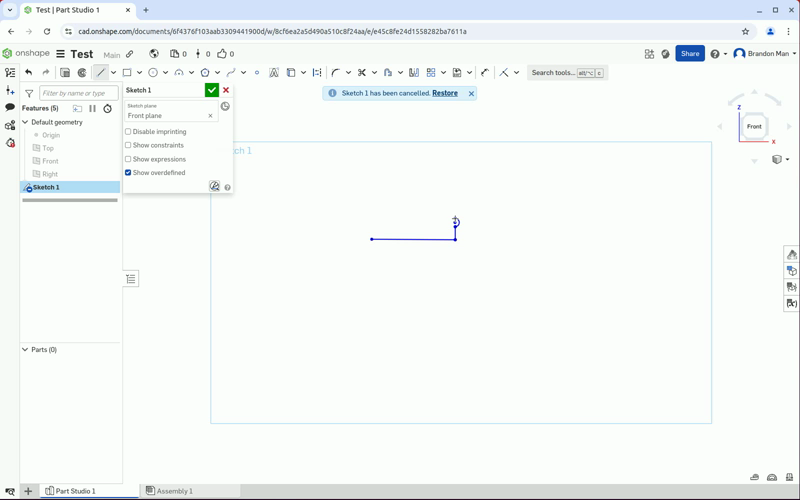
scroll(6)
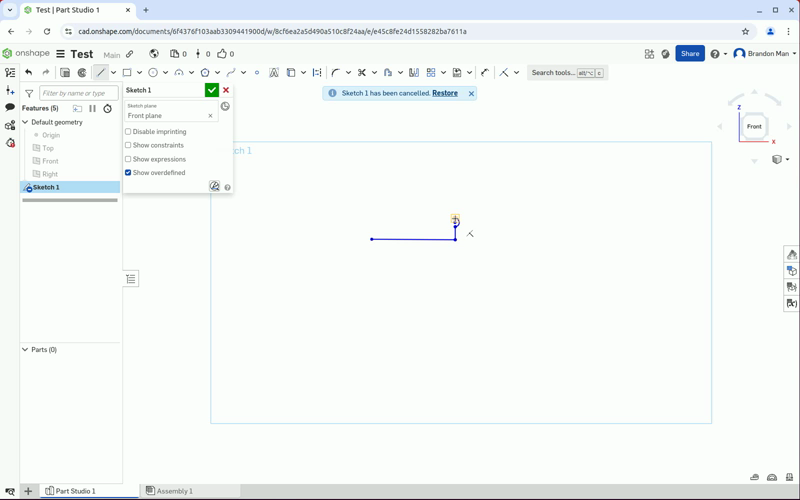
scroll(6)
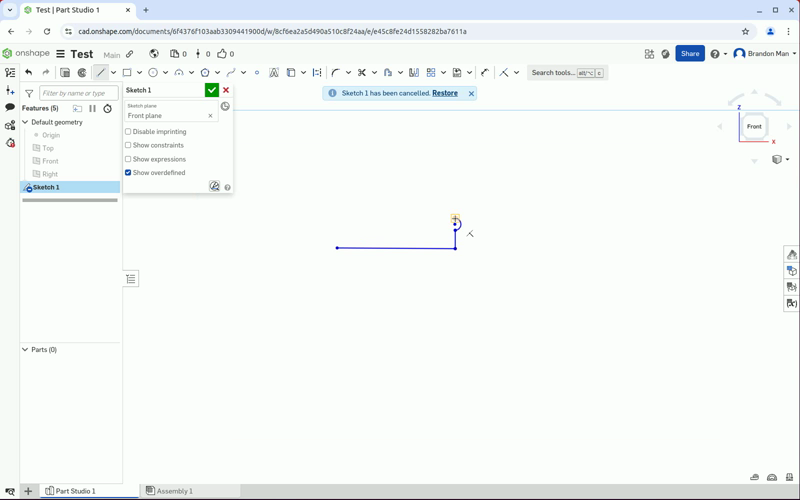
scroll(6)
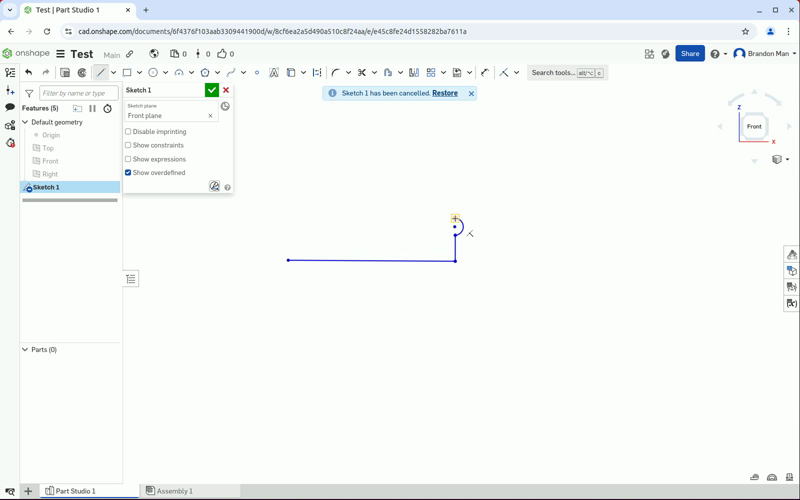
scroll(6)
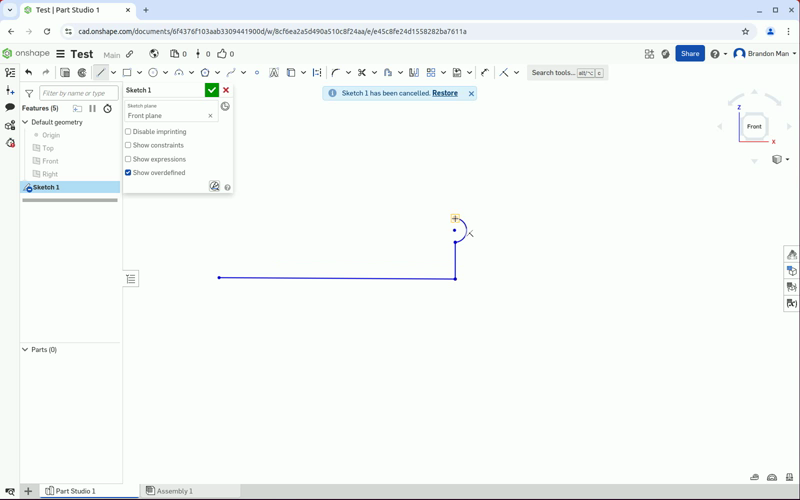
scroll(6)
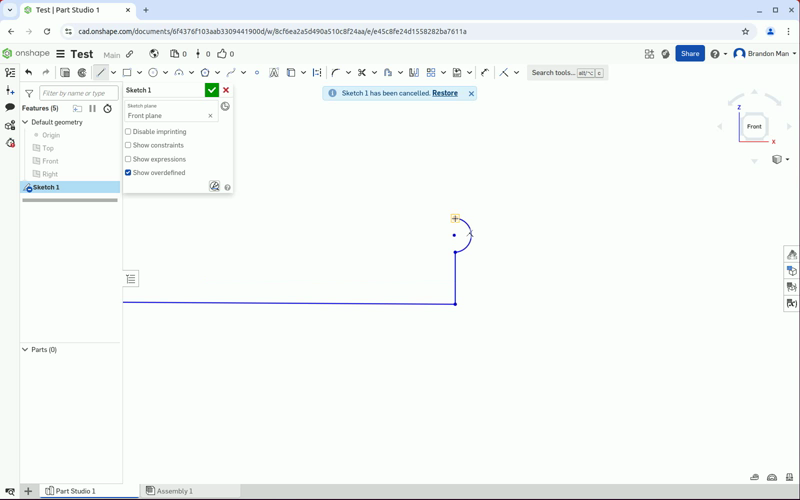
scroll(6)
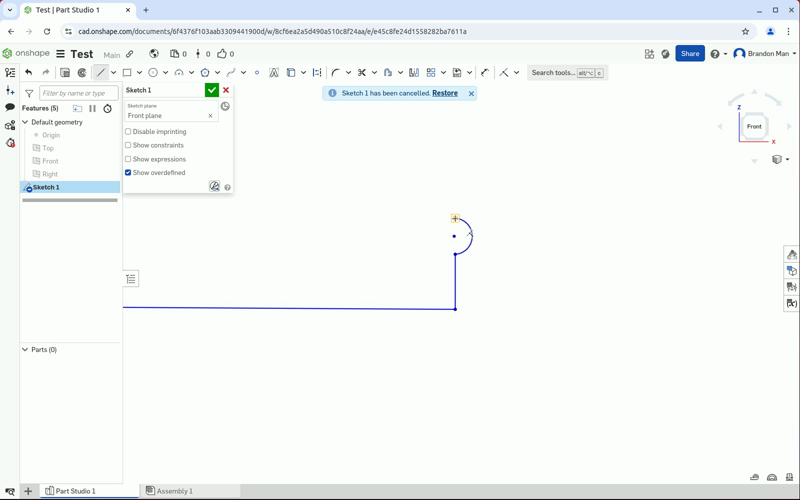
scroll(6)
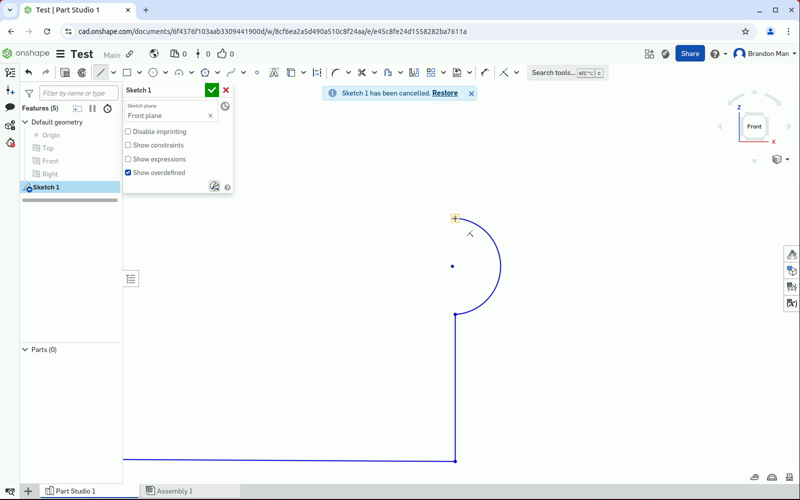
click(455, 218)
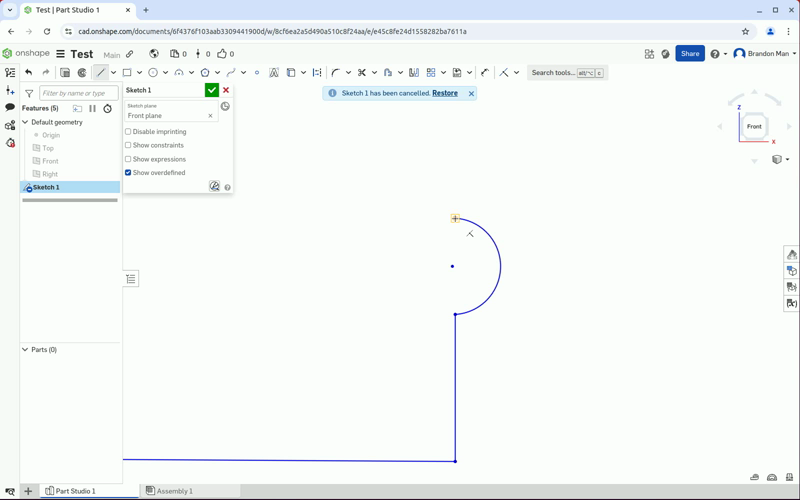
scroll(-6)
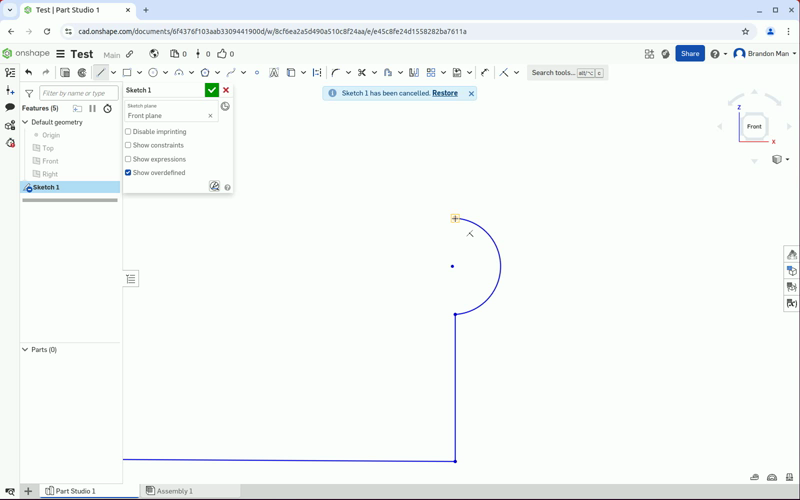
scroll(-6)
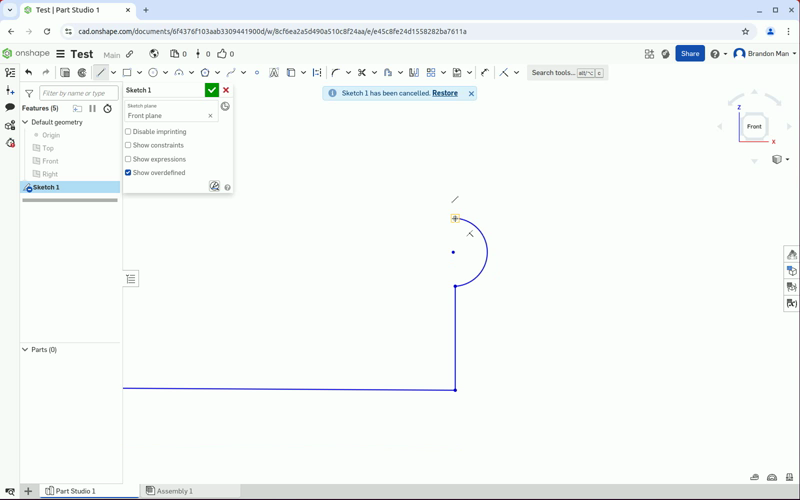
scroll(-6)
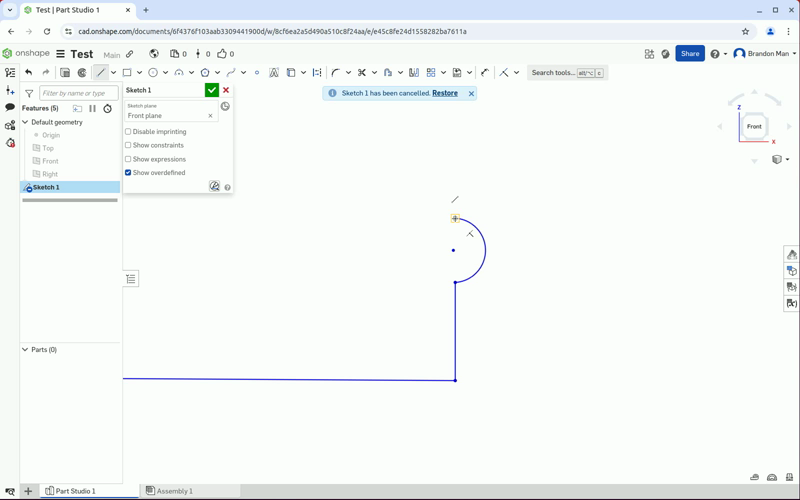
scroll(-6)
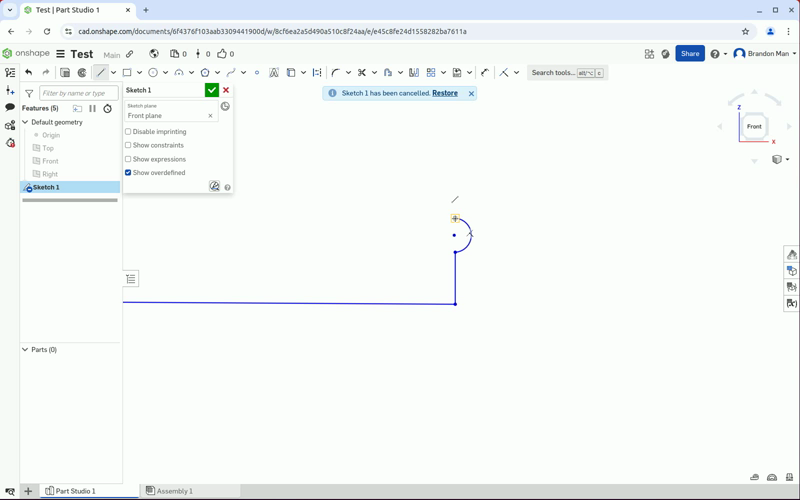
scroll(-6)
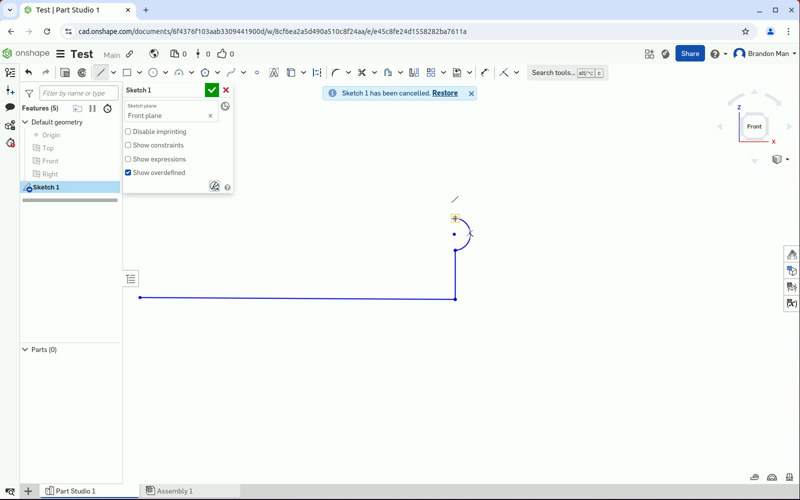
scroll(-6)
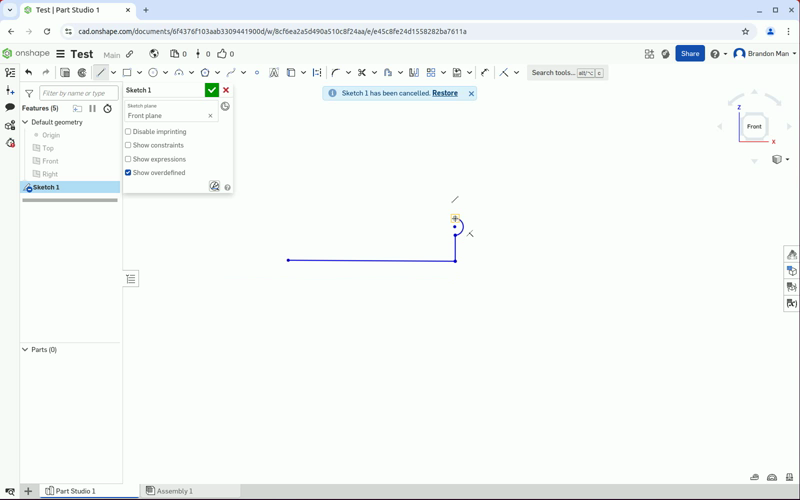
scroll(-6)
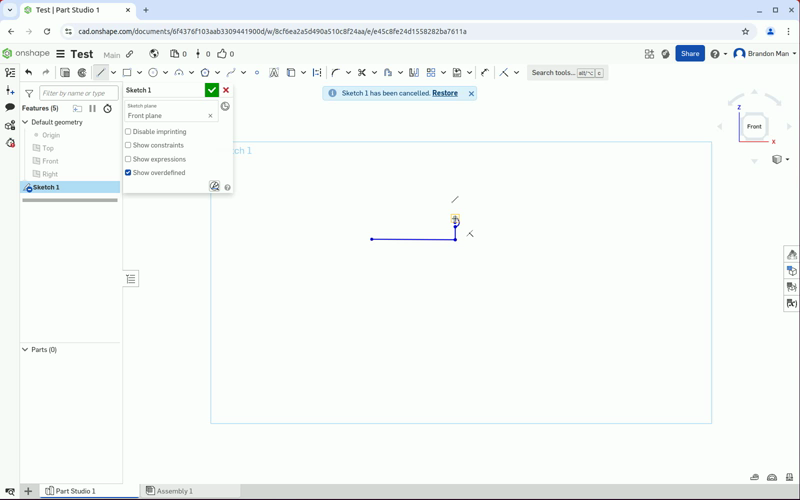
key_down(shift)
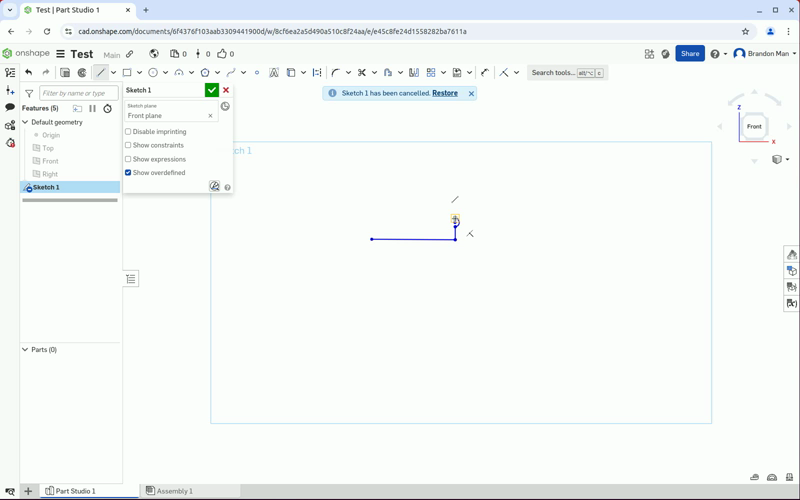
mouse_move(485, 218)
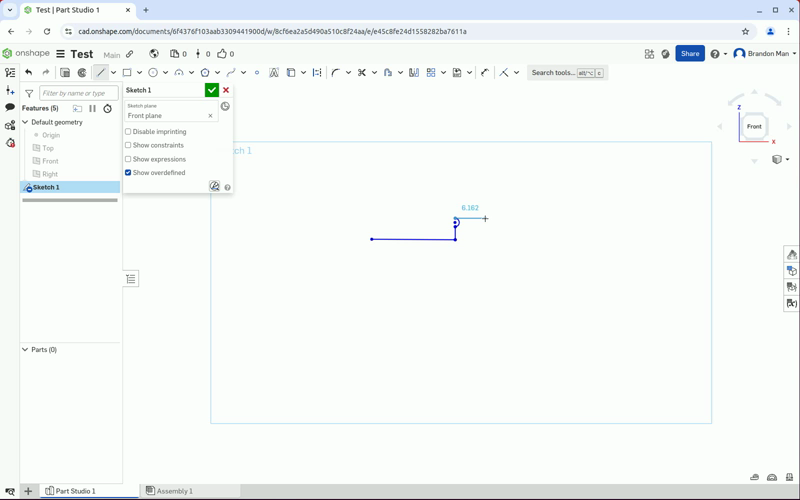
mouse_move(455, 206)
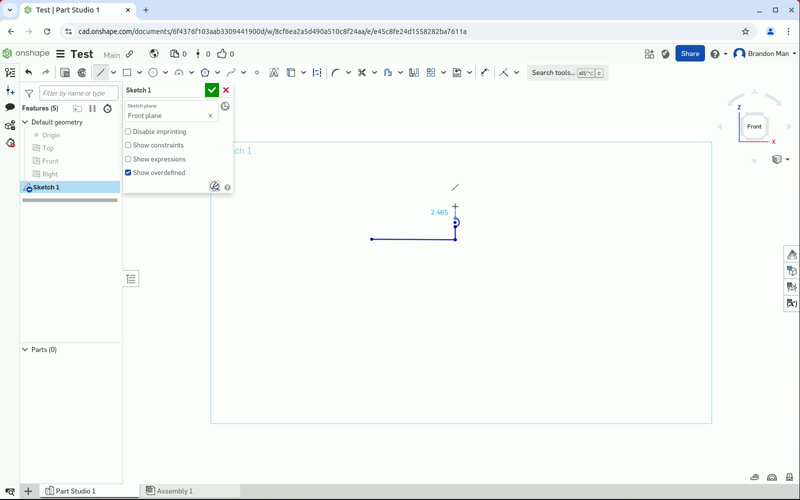
click(455, 206)
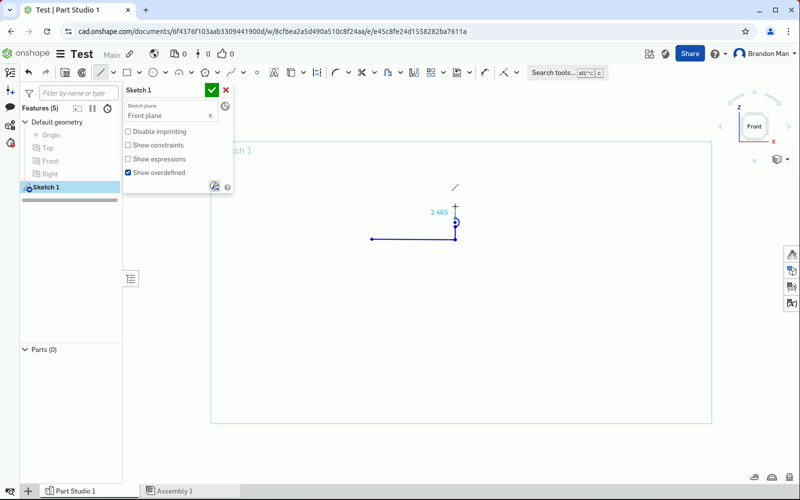
key_up(shift)
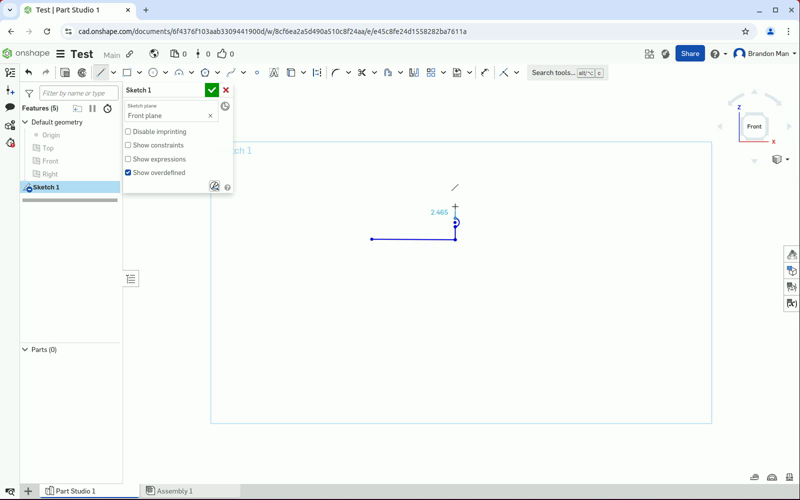
key_down(shift)
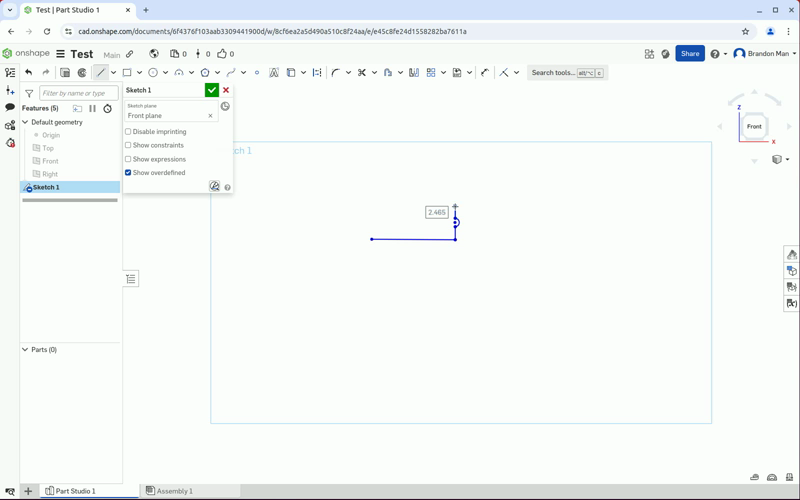
mouse_move(371, 206)
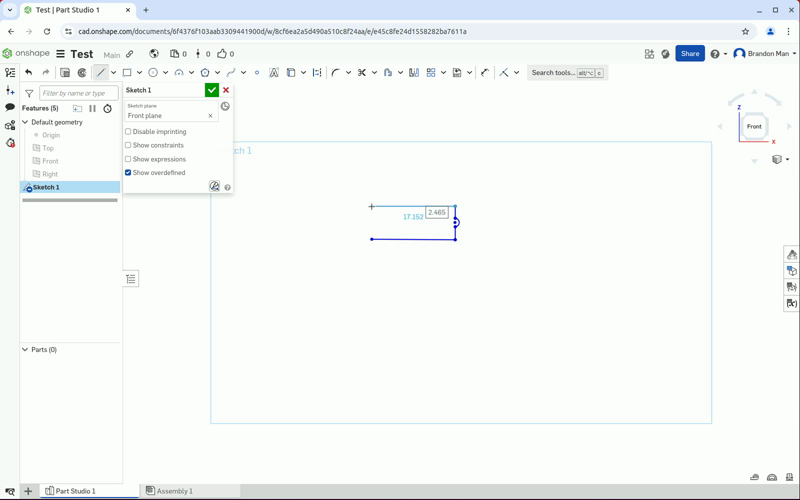
click(371, 206)
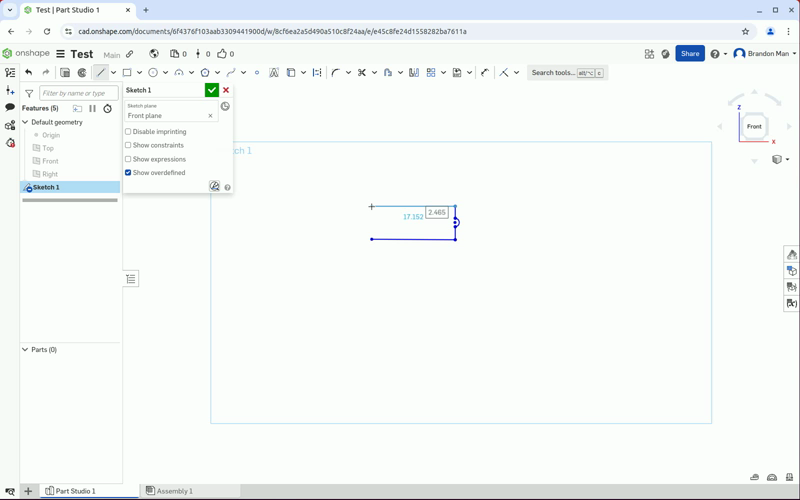
key_up(shift)
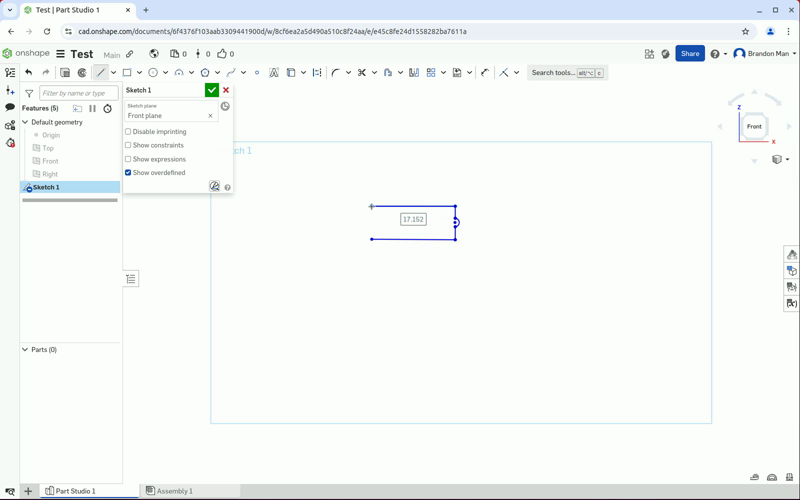
mouse_move(401, 206)
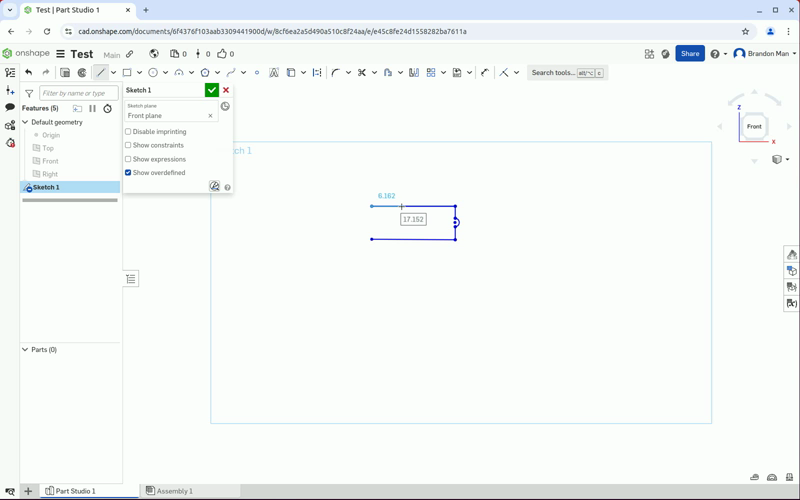
key_down(shift)
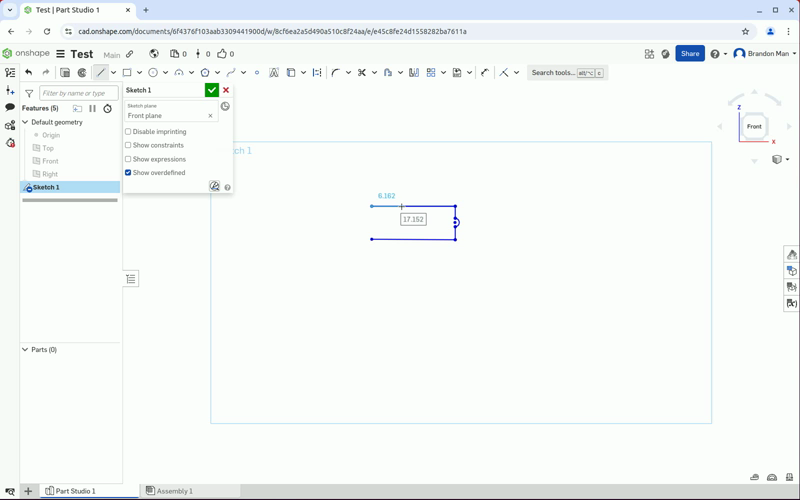
mouse_move(371, 239)
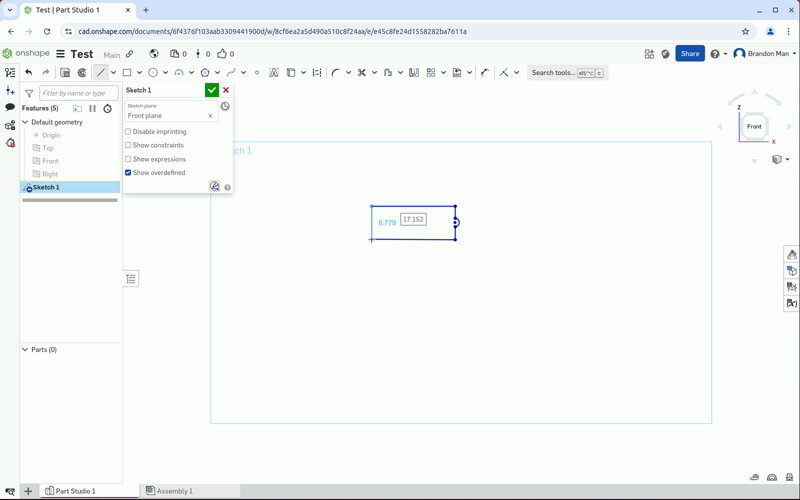
key_up(shift)
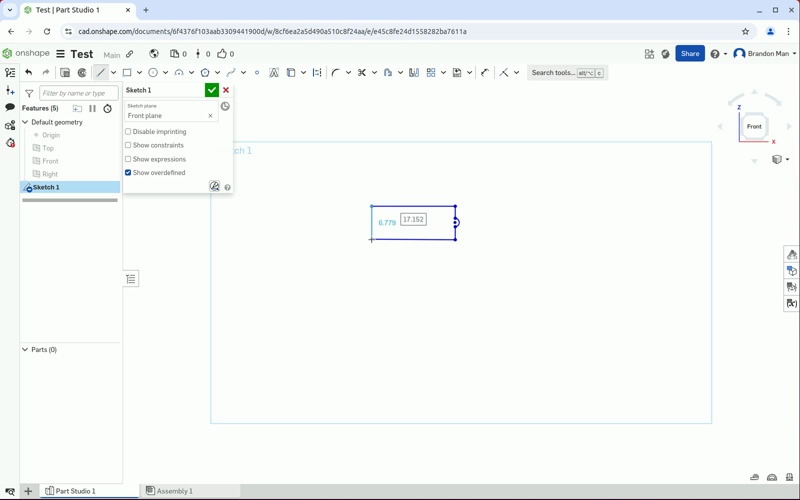
click(371, 239)
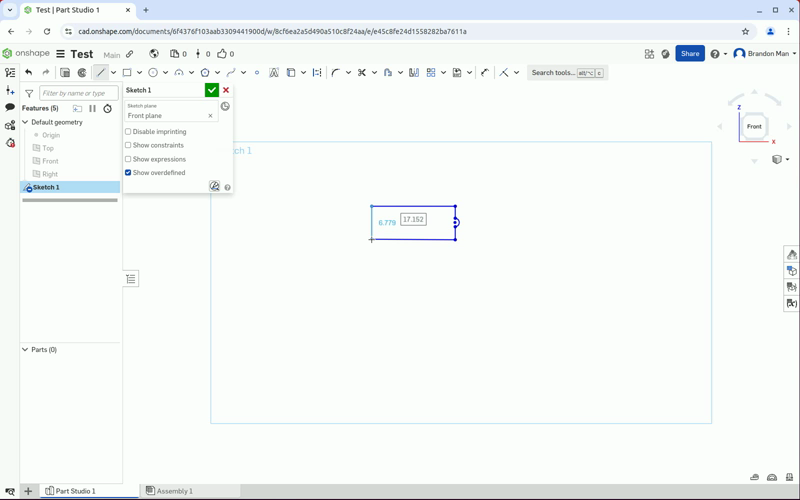
key(esc)
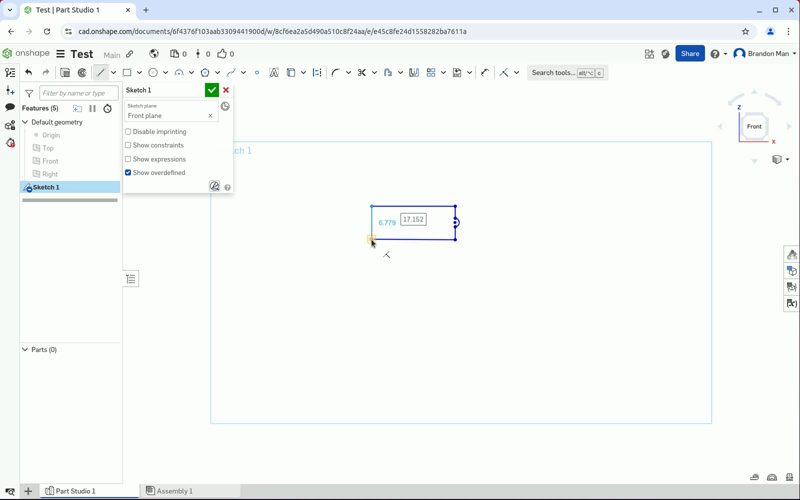
mouse_move(408, 223)
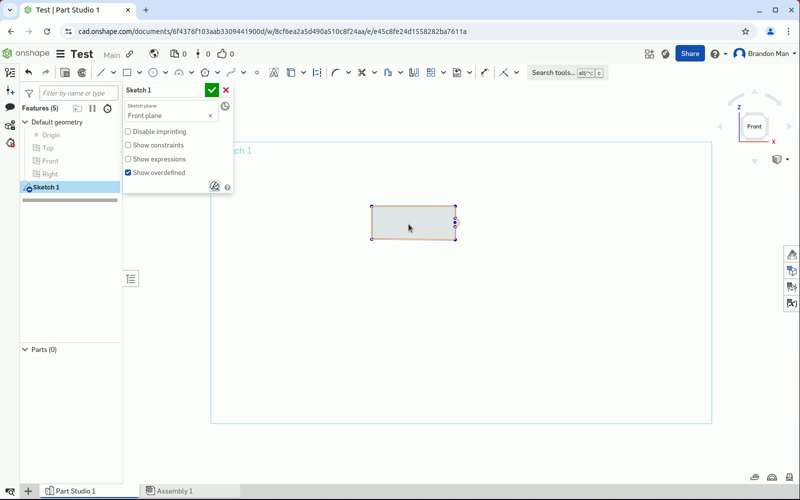
click(408, 223)
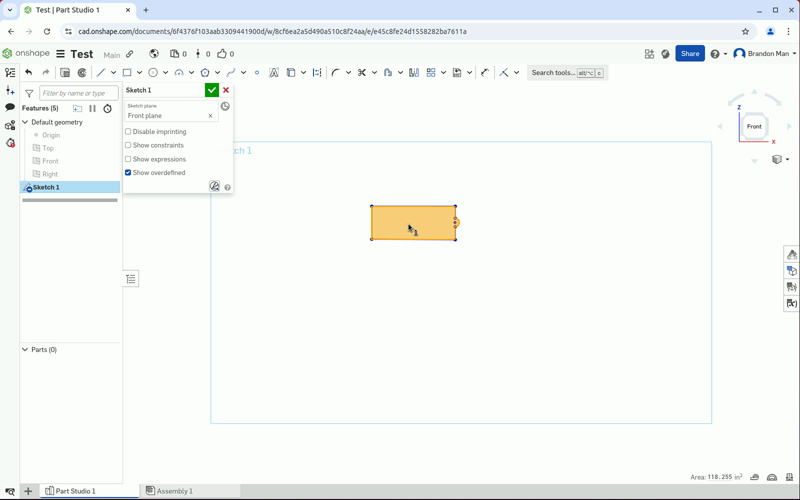
mouse_move(73, 352)
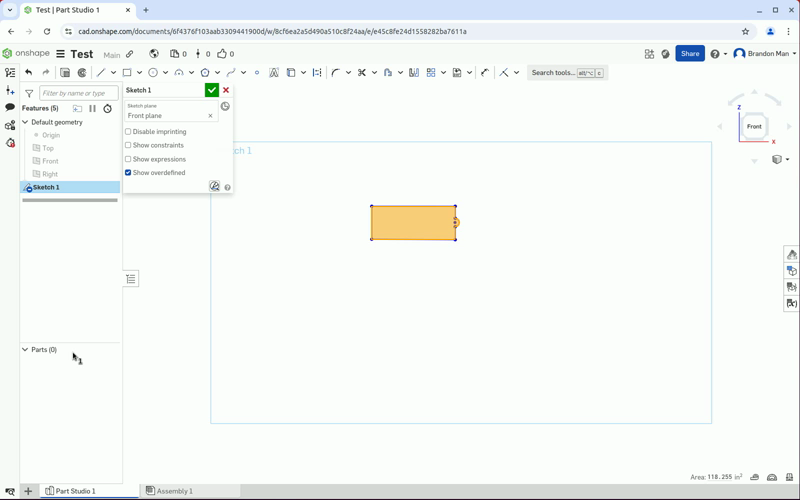
key(shift+y)
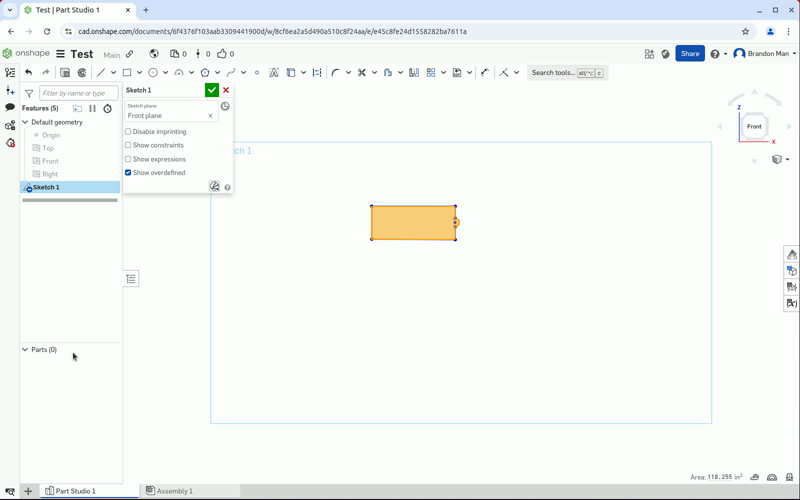
key(shift+e)
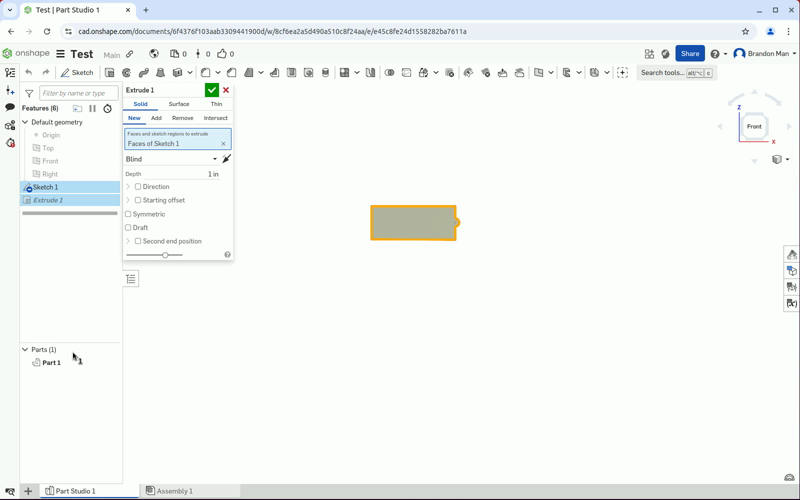
mouse_move(143, 106)
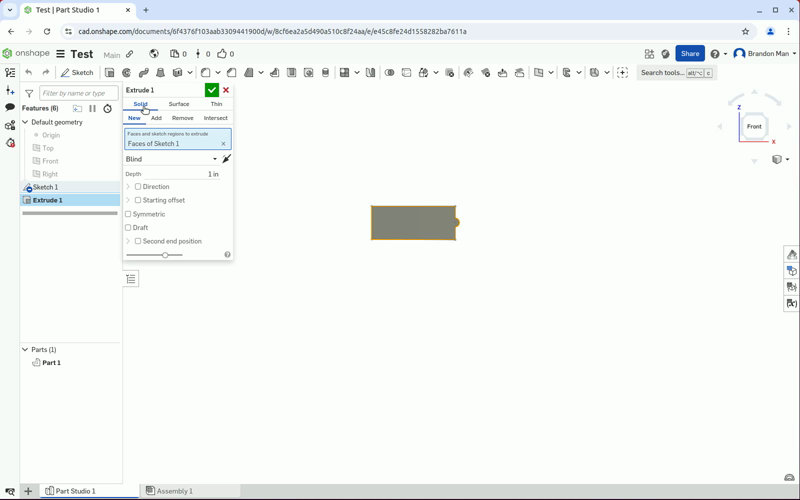
click(143, 106)
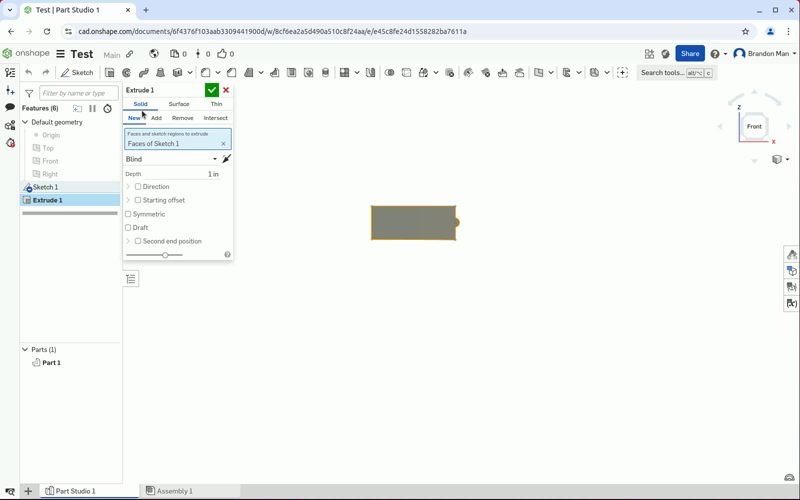
mouse_move(137, 120)
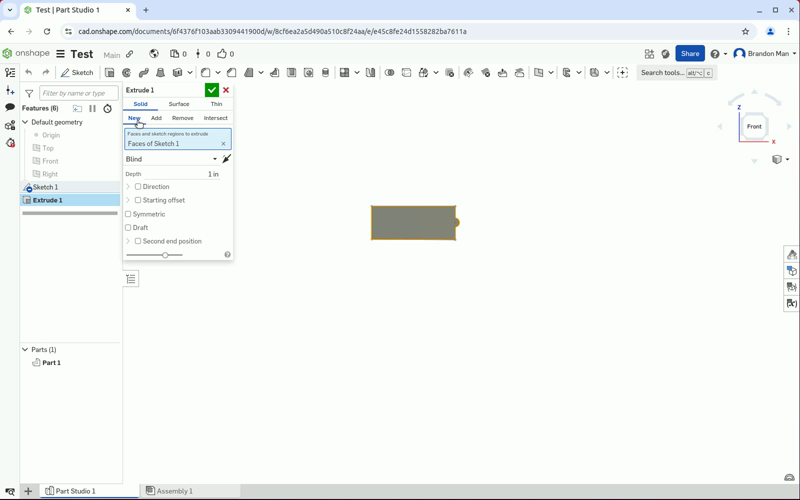
click(137, 120)
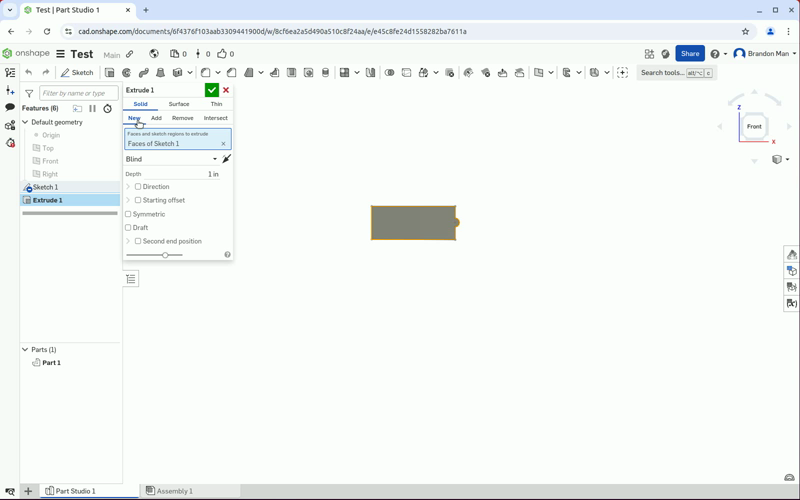
key(tab, 4)
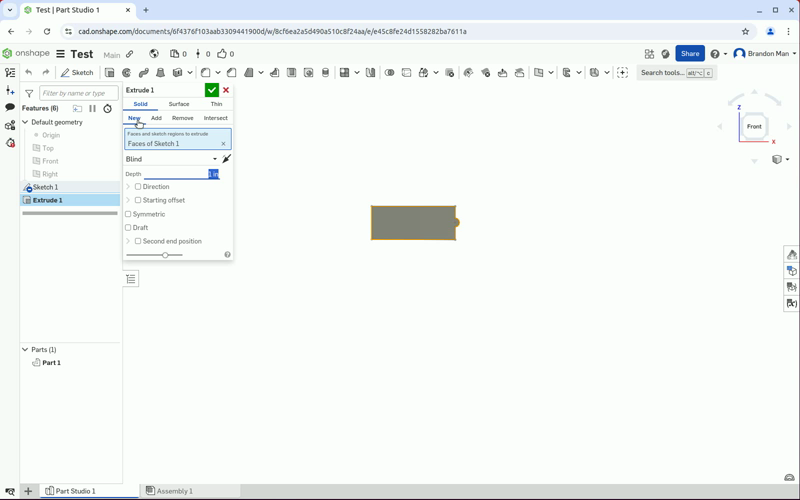
text(6.981)
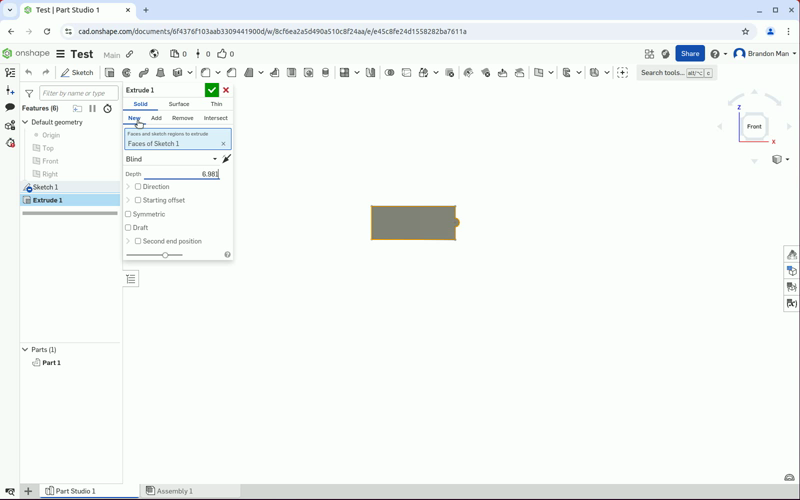
key(enter)
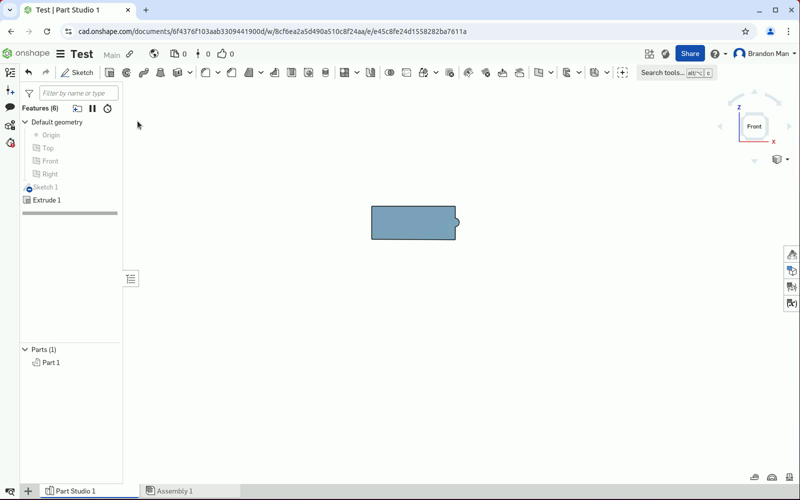
key(shift+h)
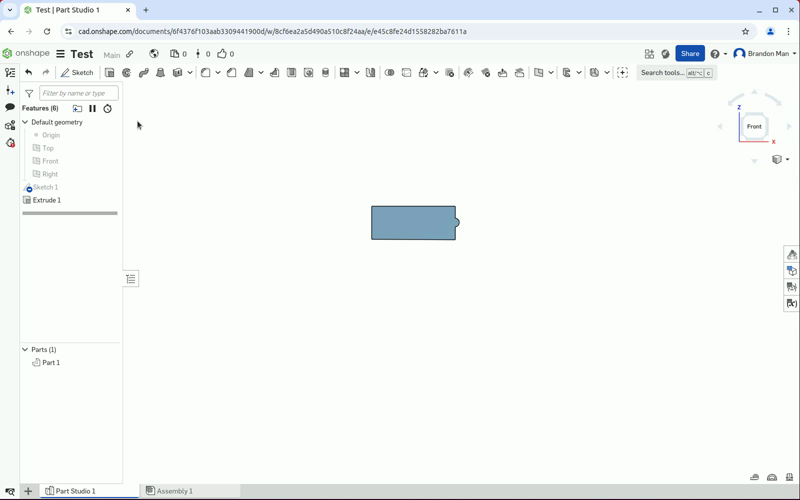
key(shift+h)
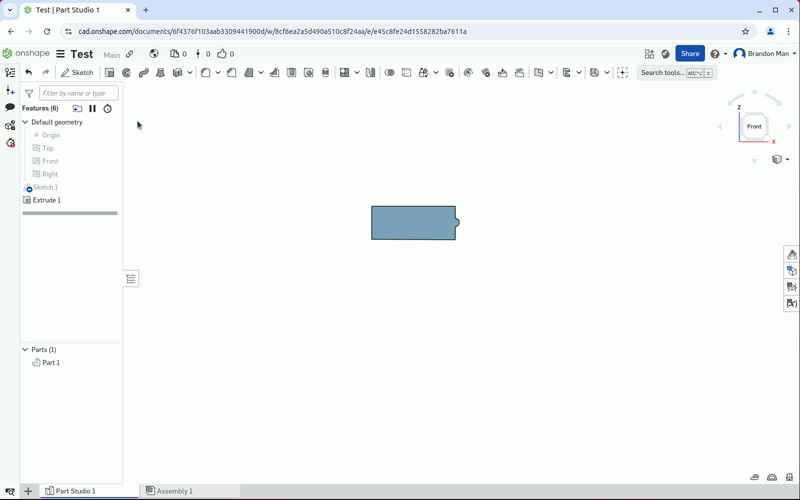
mouse_move(73, 189)
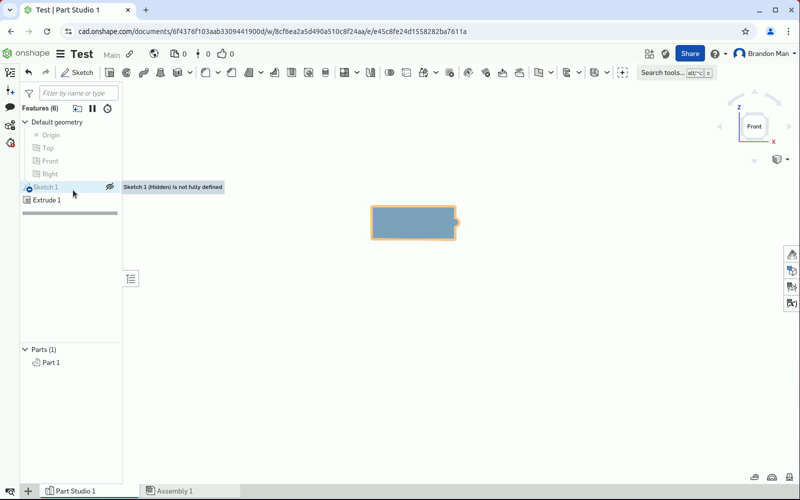
click(73, 189)
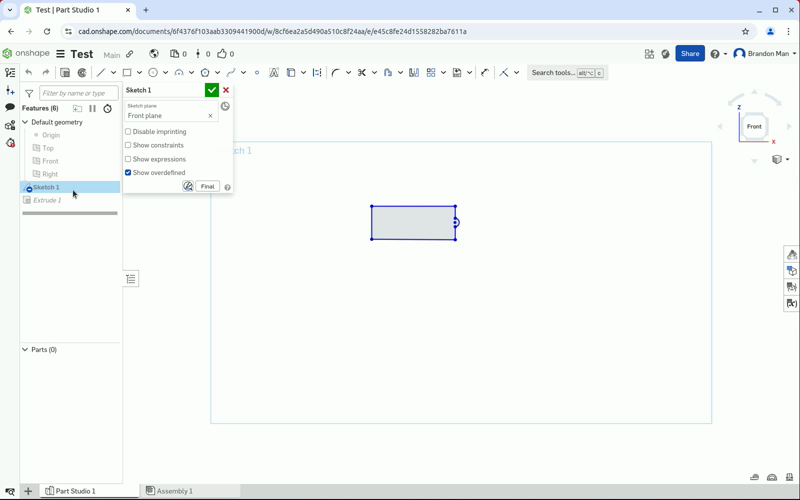
mouse_move(229, 92)
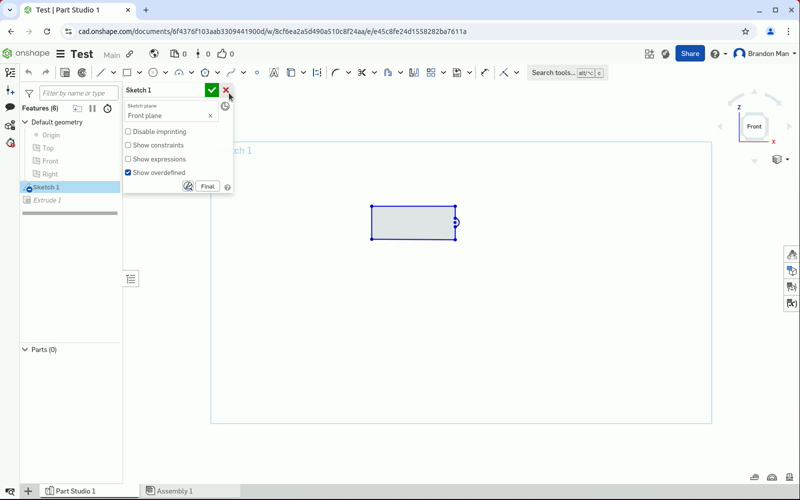
click(229, 92)
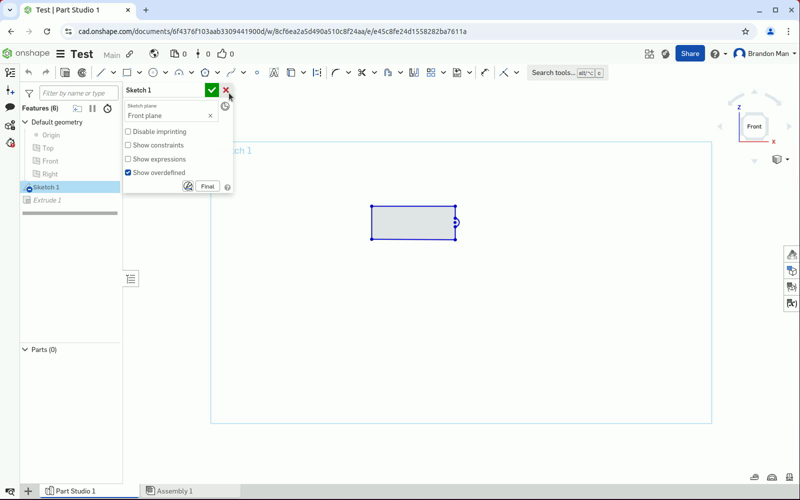
key(shift+s)
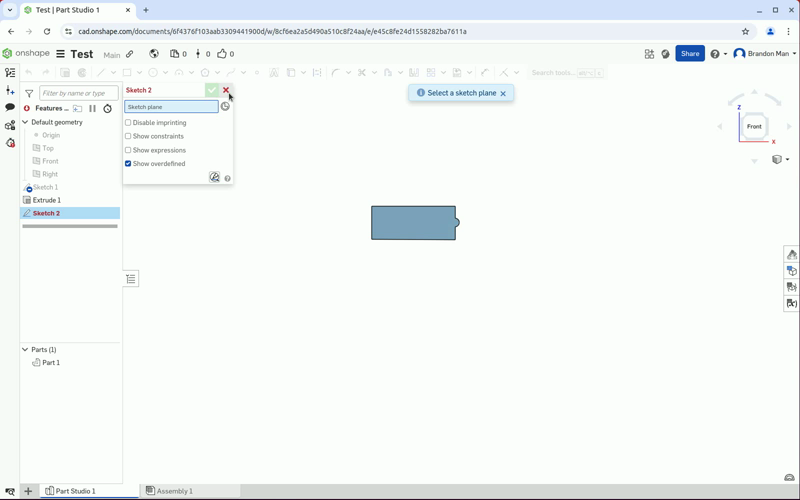
mouse_move(73, 163)
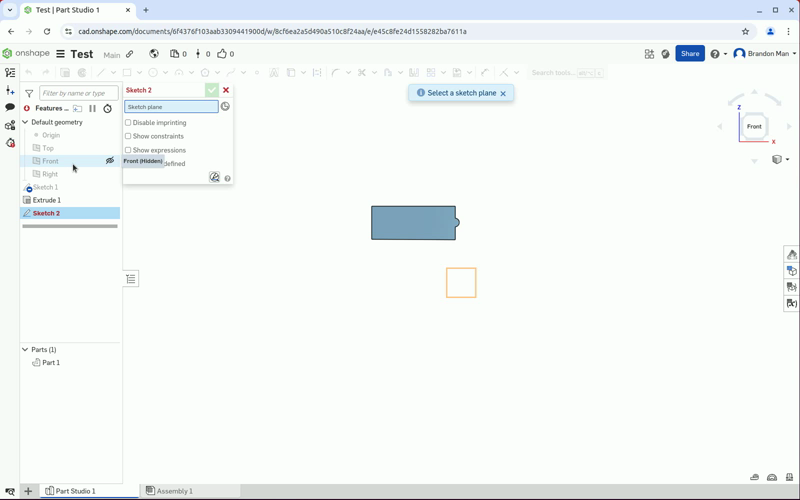
click(73, 163)
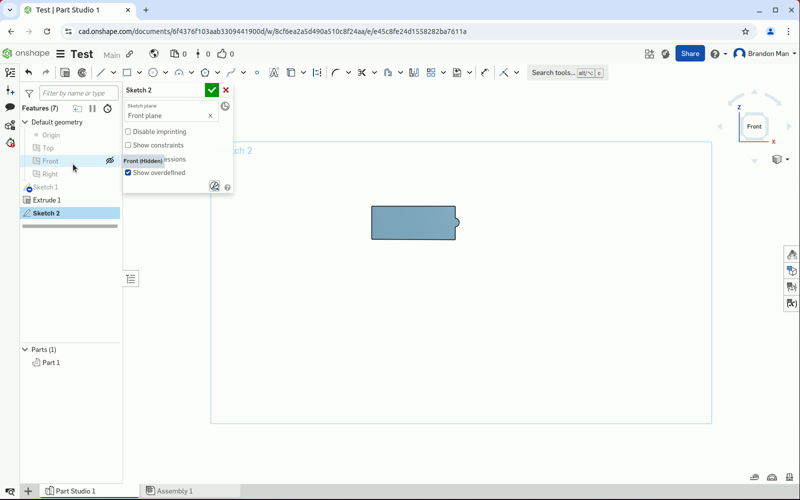
mouse_move(73, 352)
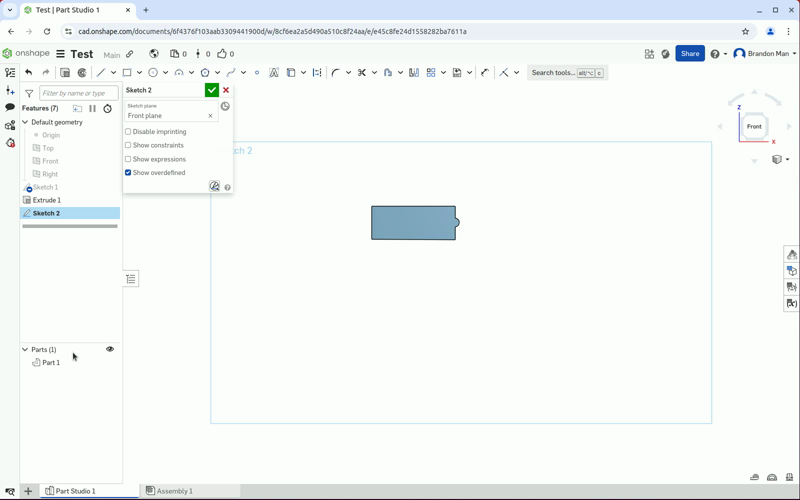
key(y)
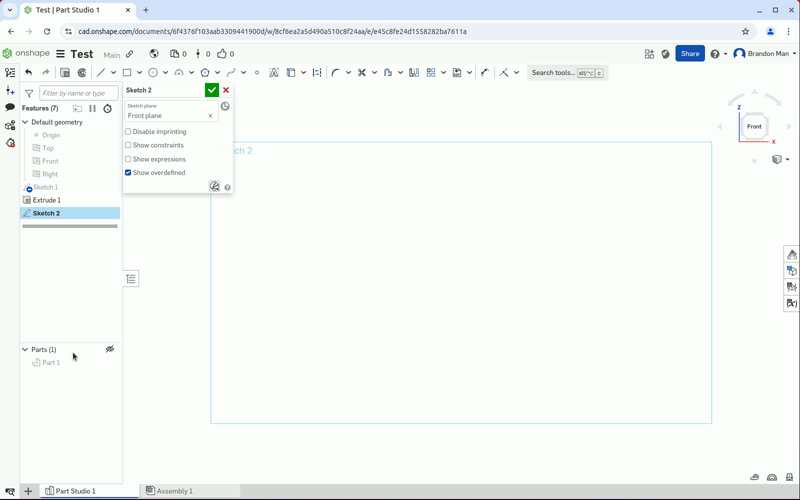
key(l)
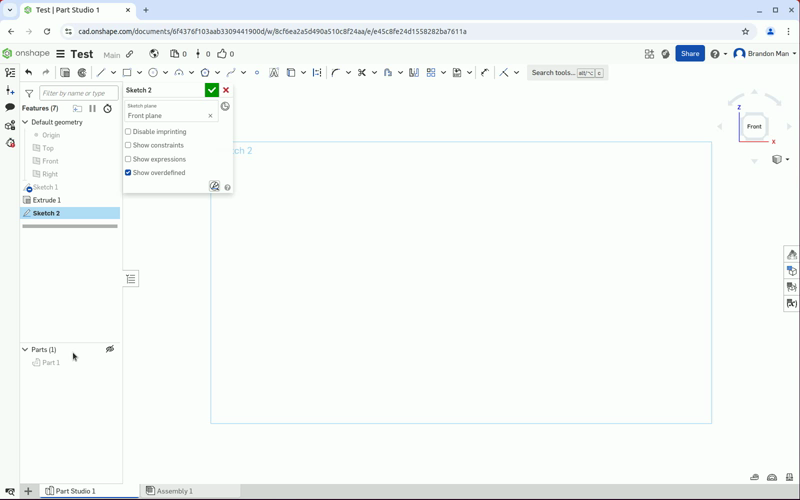
key_down(shift)
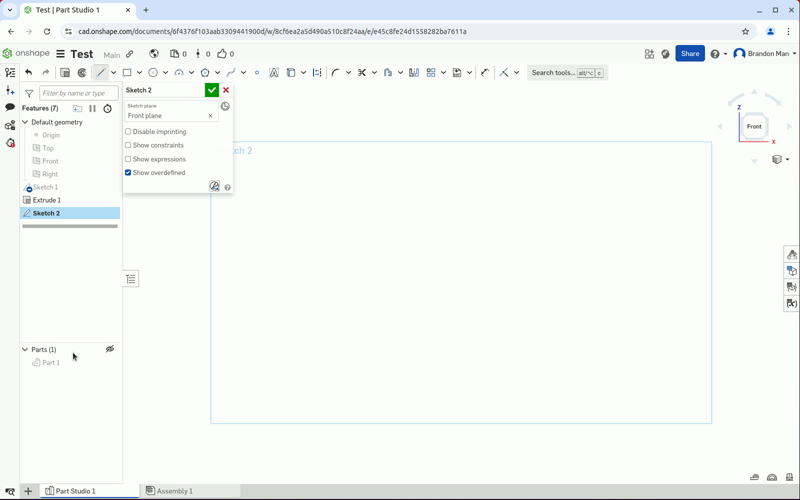
mouse_move(456, 239)
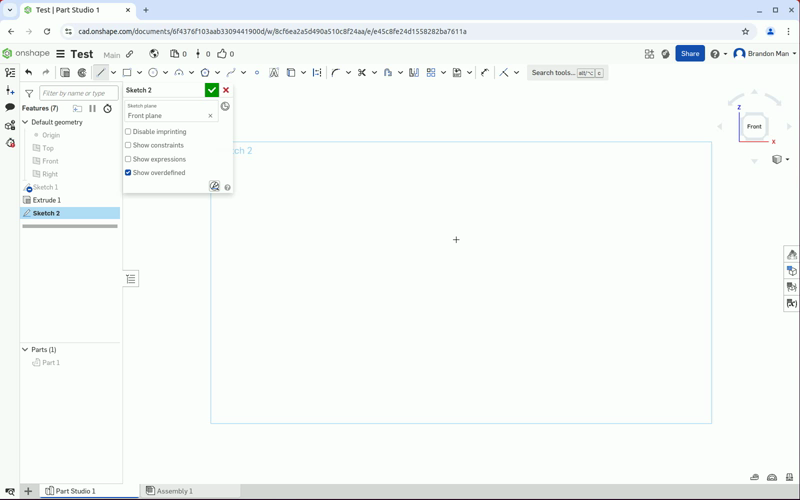
click(456, 239)
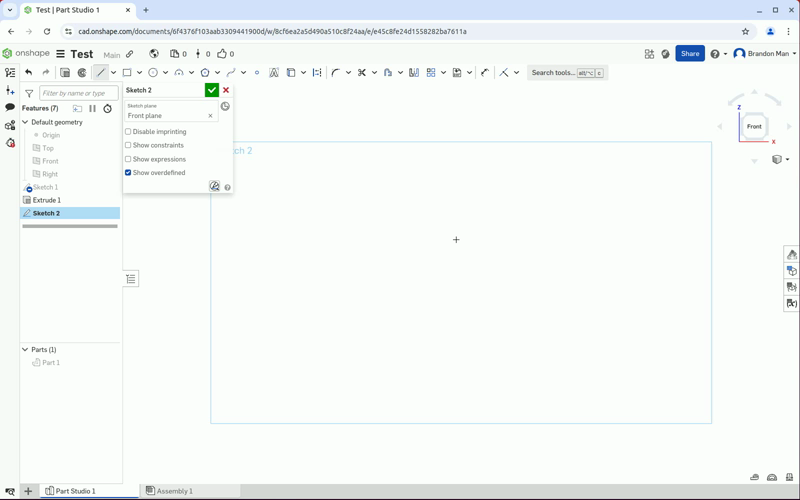
key_up(shift)
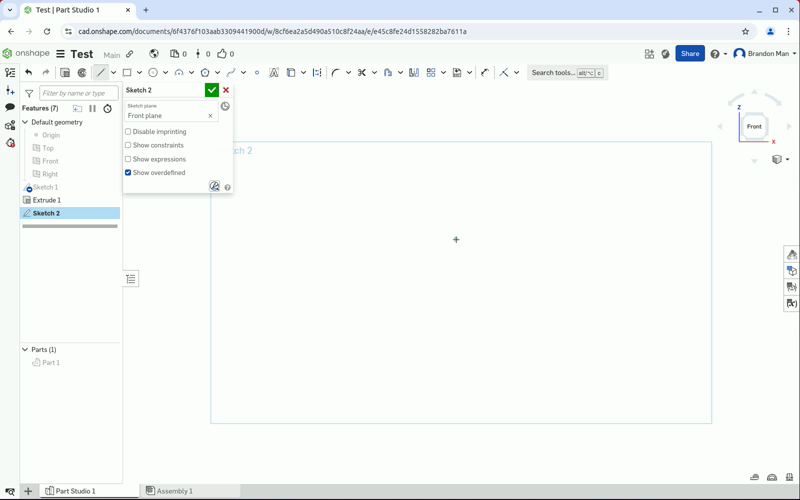
key_down(shift)
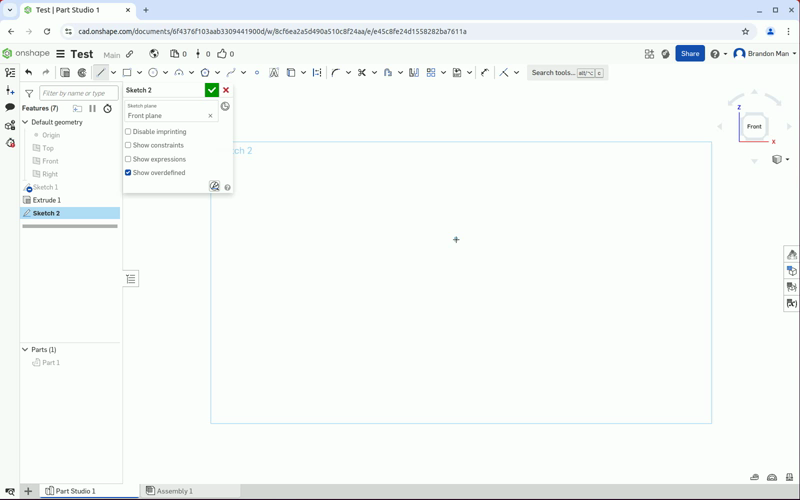
mouse_move(523, 239)
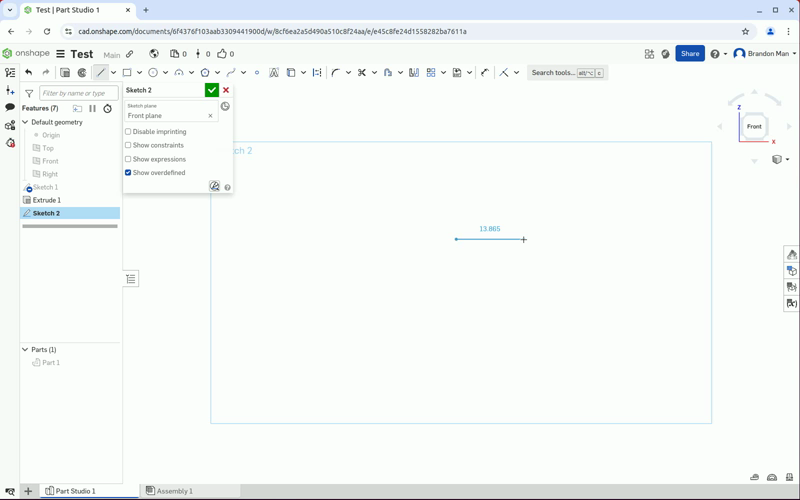
click(523, 239)
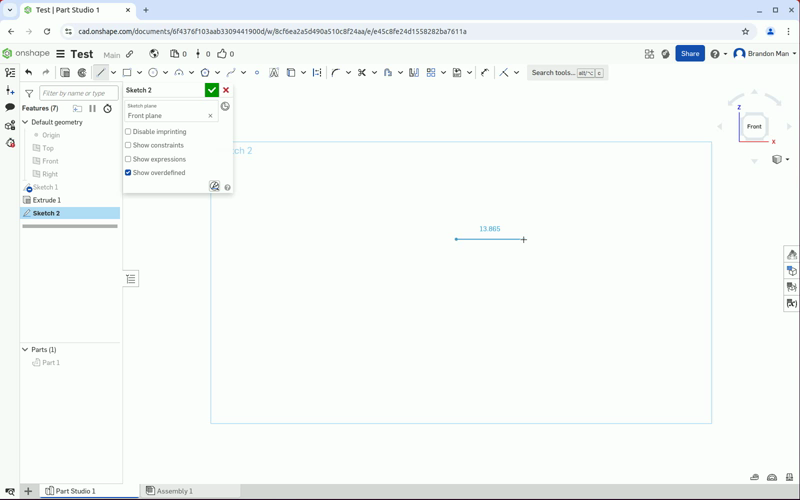
key_up(shift)
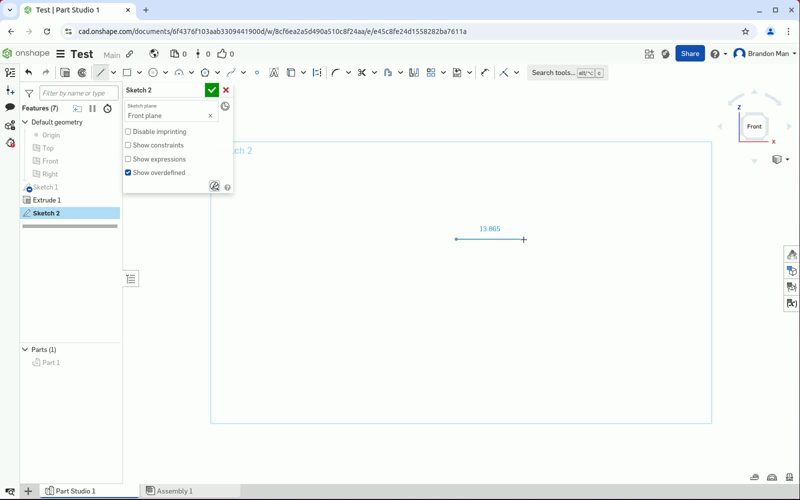
key_down(shift)
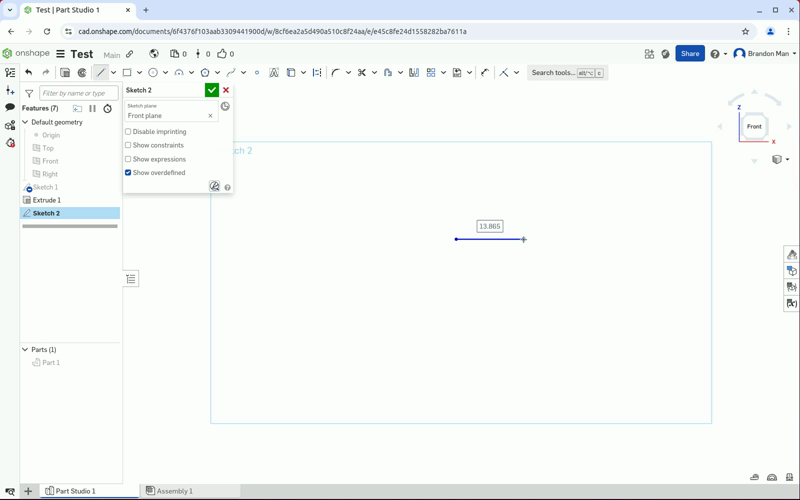
mouse_move(553, 239)
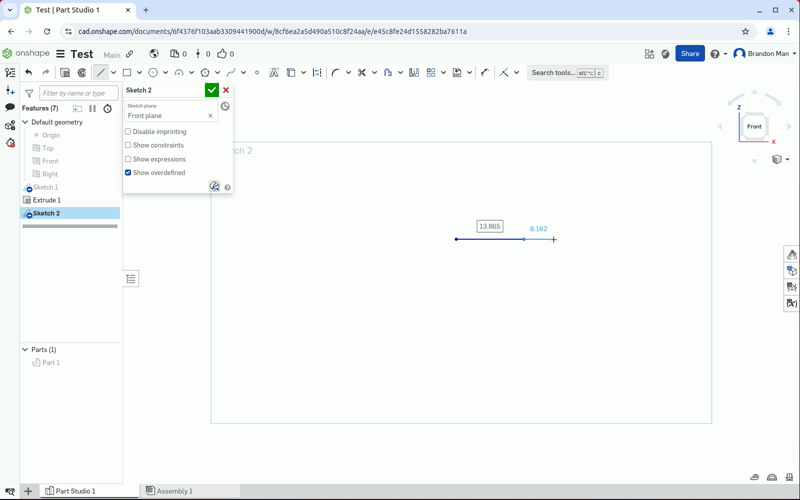
mouse_move(523, 226)
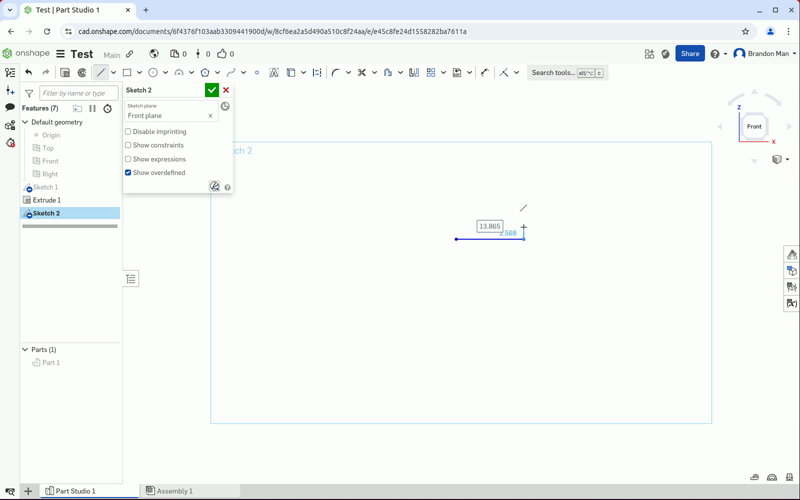
click(523, 226)
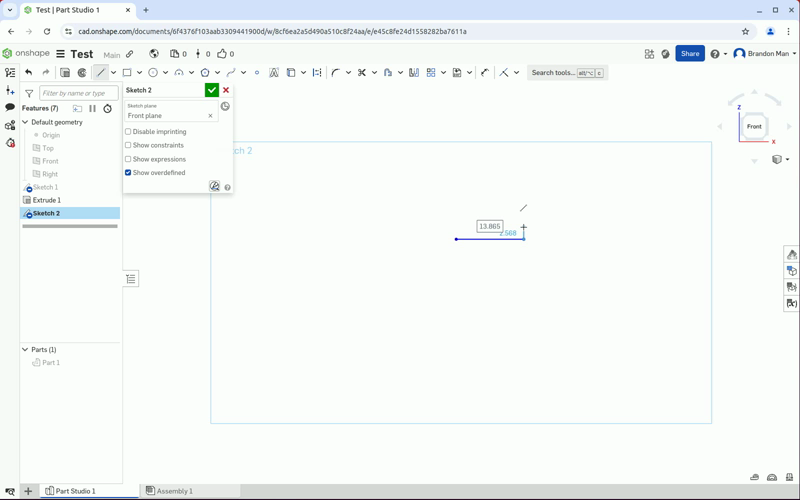
key_up(shift)
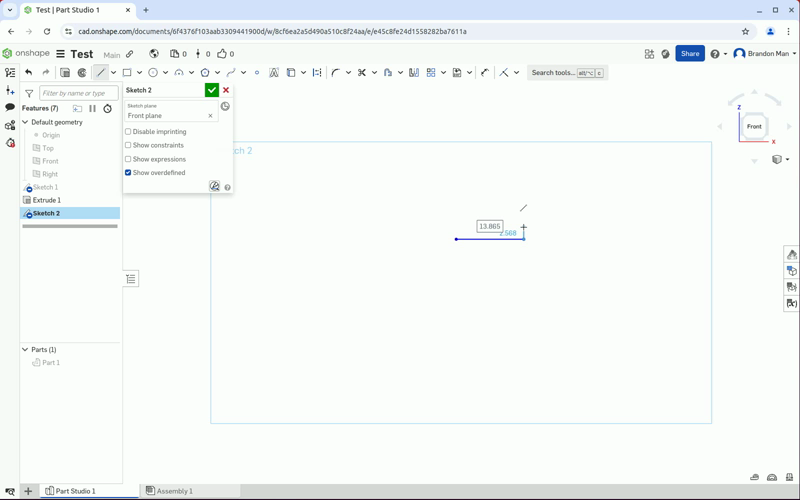
key(esc)
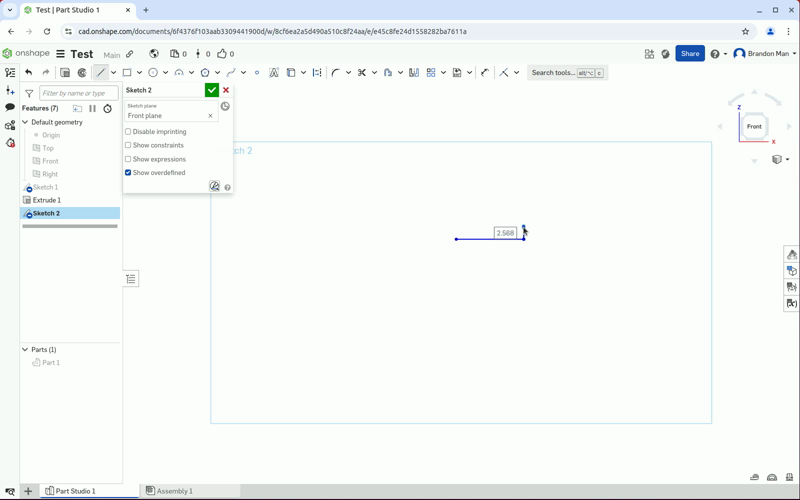
key(a)
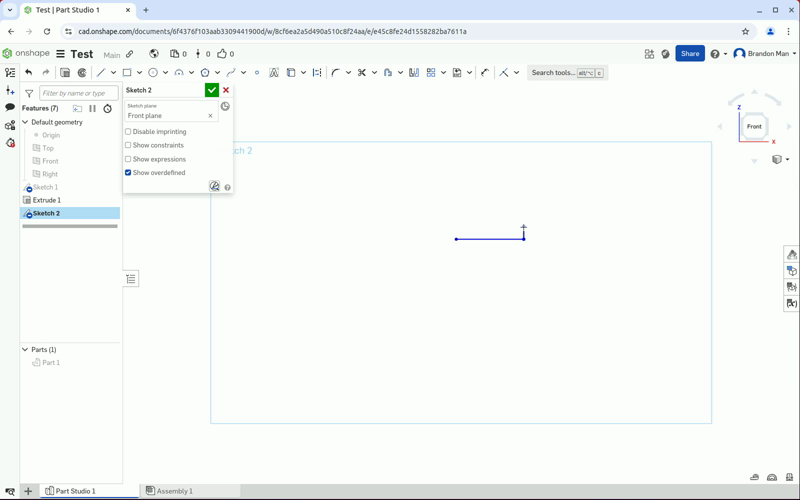
mouse_move(523, 226)
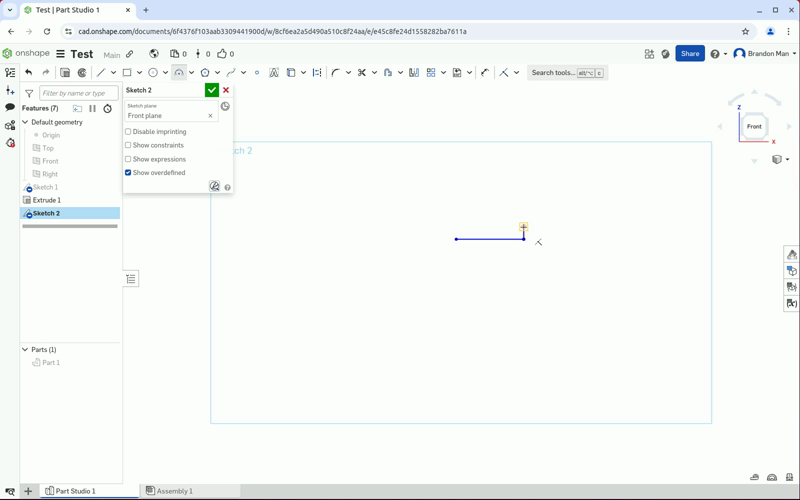
click(523, 226)
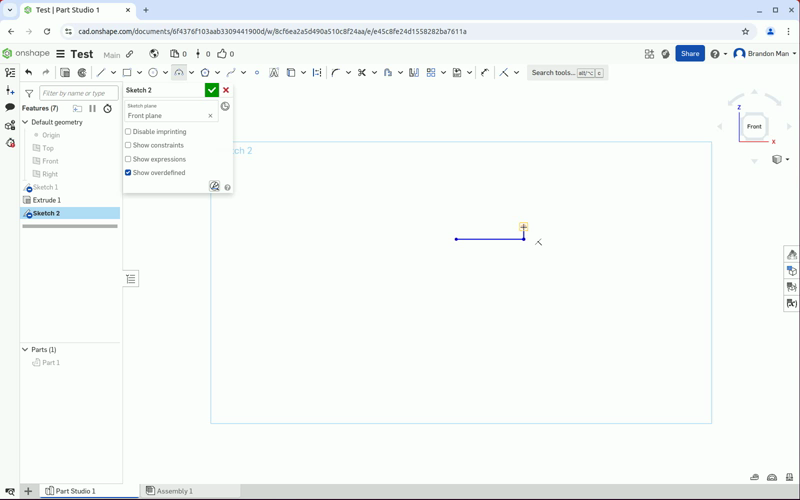
key_down(shift)
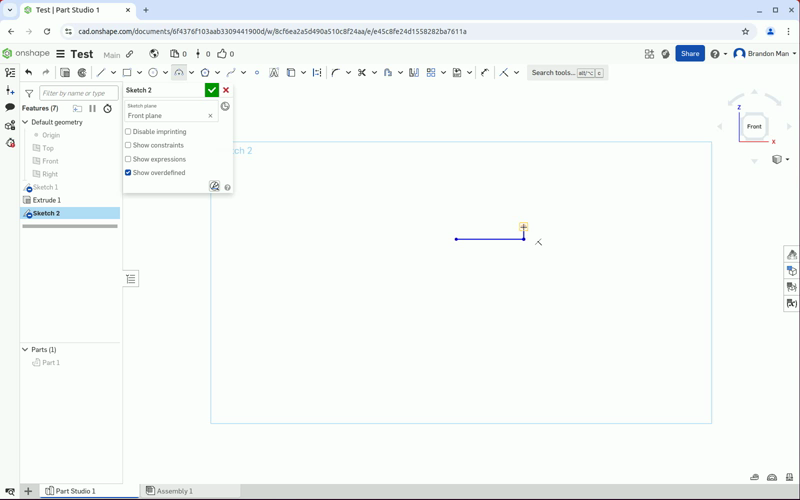
mouse_move(523, 218)
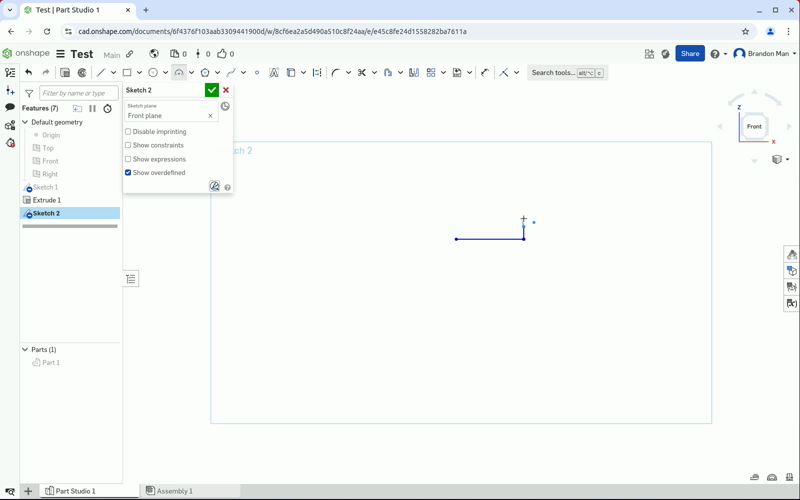
click(523, 218)
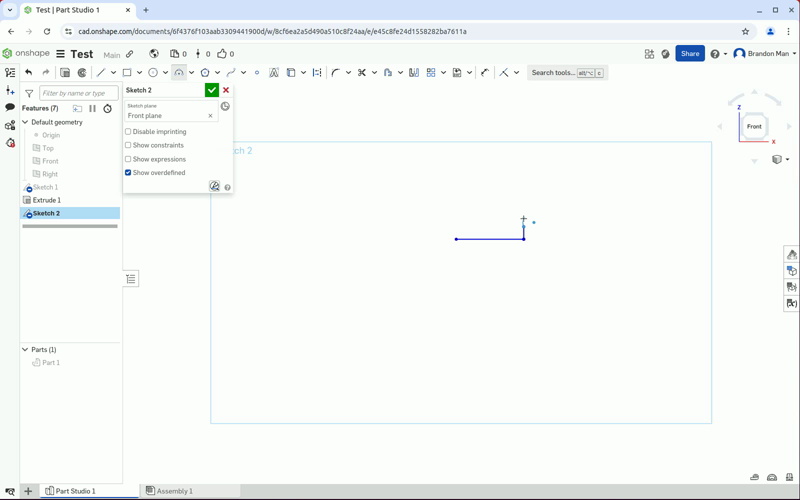
mouse_move(527, 222)
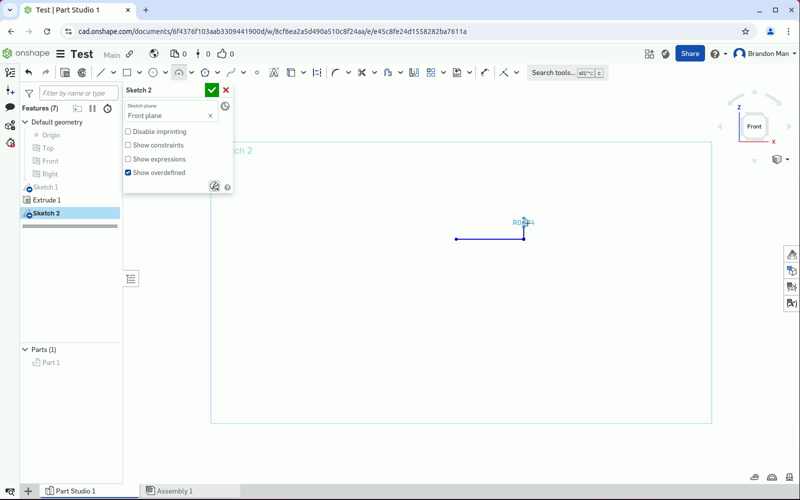
click(527, 222)
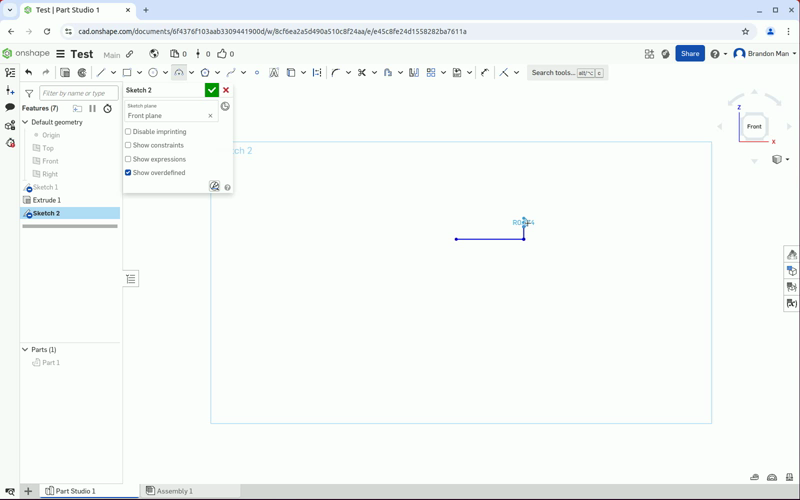
key_up(shift)
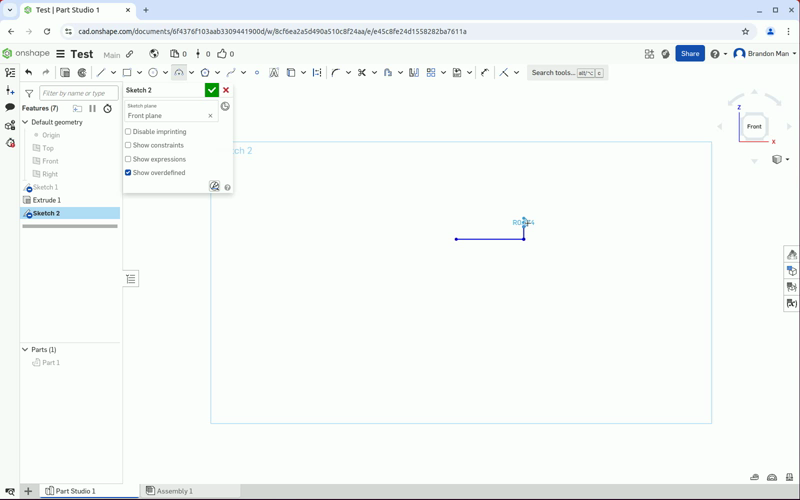
key(esc)
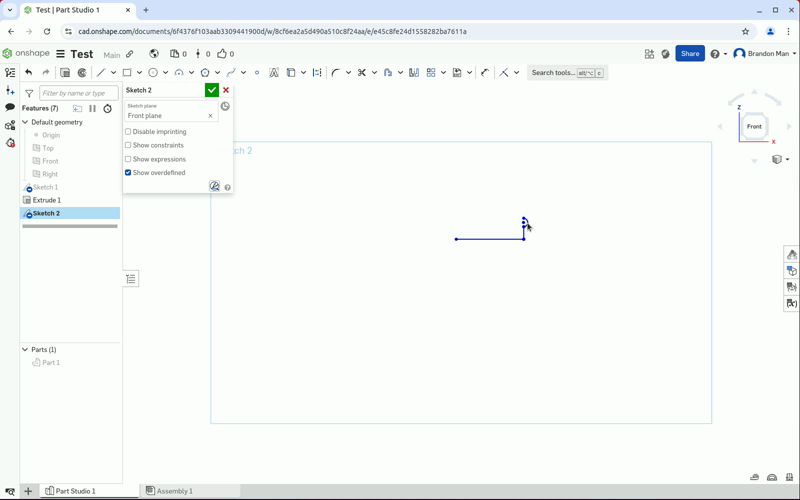
key(l)
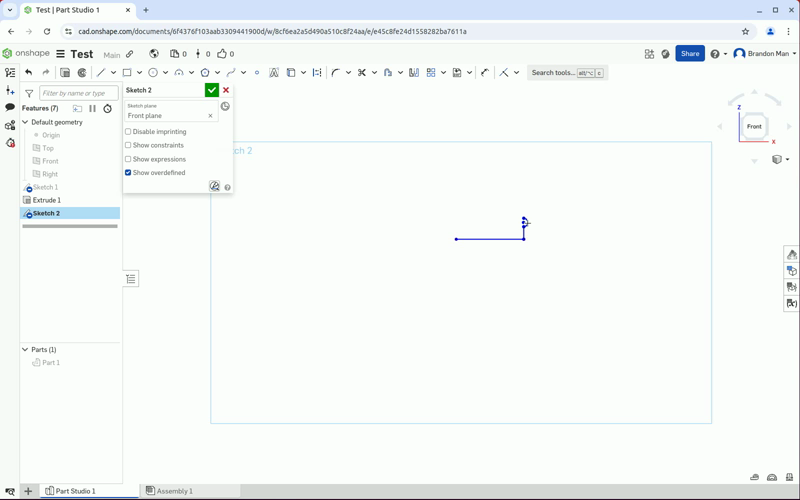
mouse_move(523, 218)
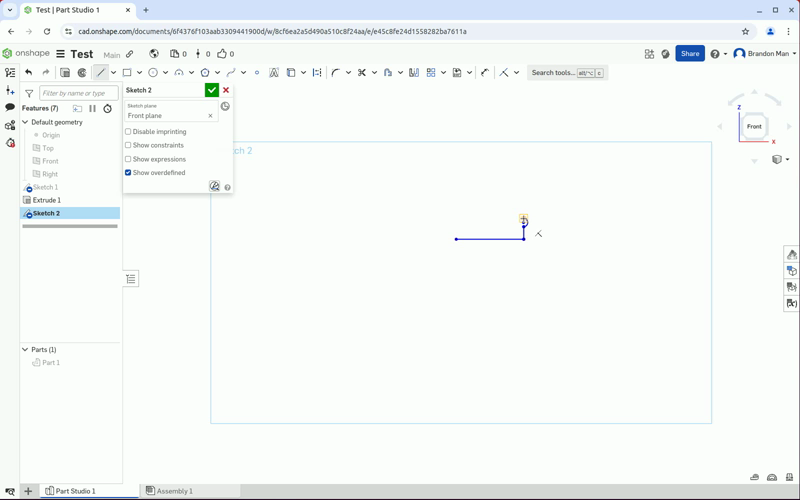
scroll(6)
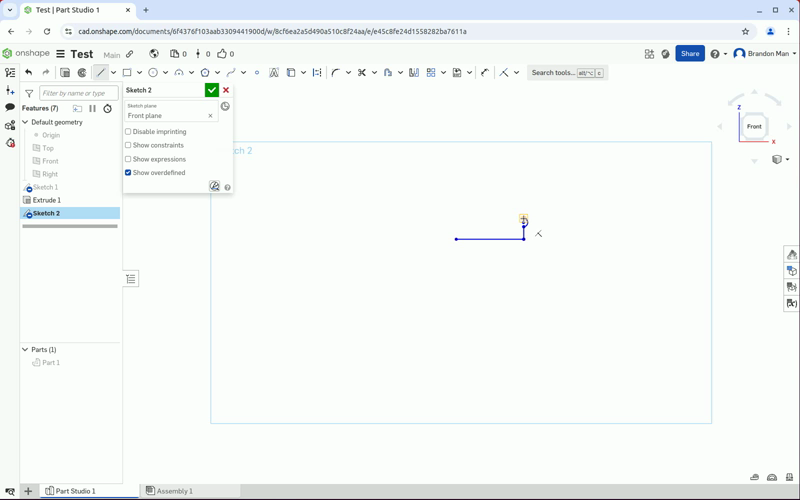
scroll(6)
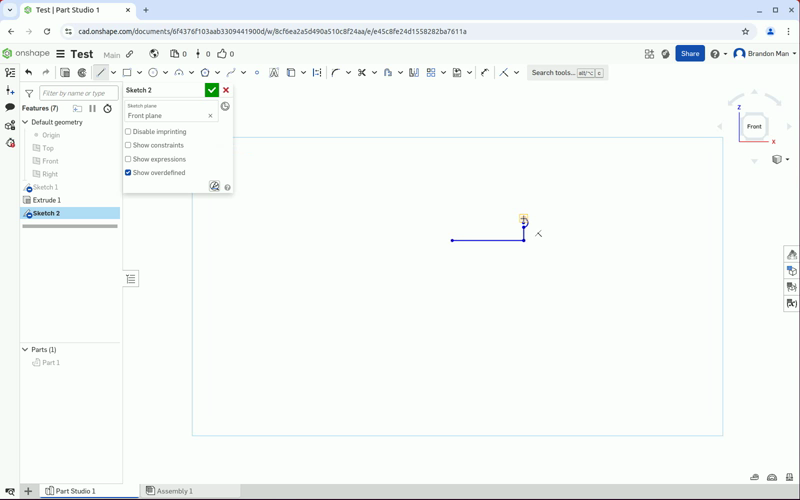
scroll(6)
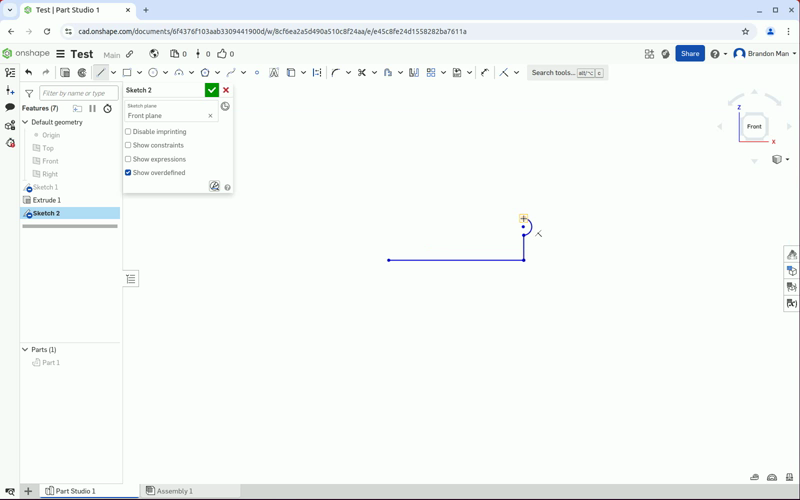
scroll(6)
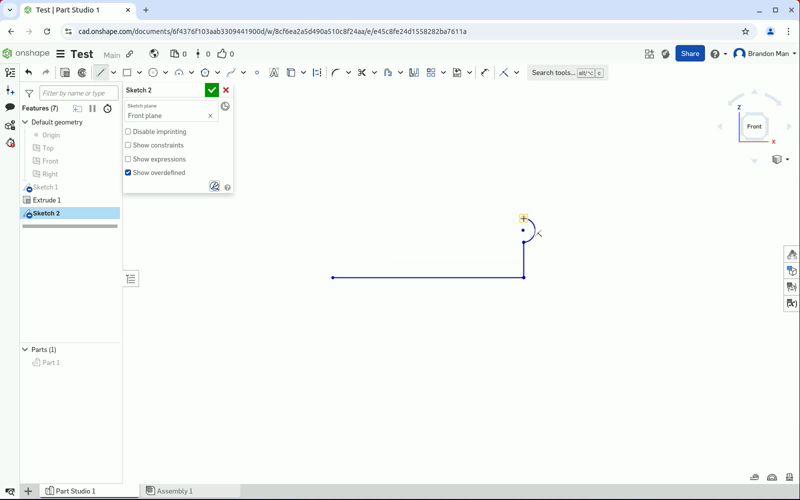
scroll(6)
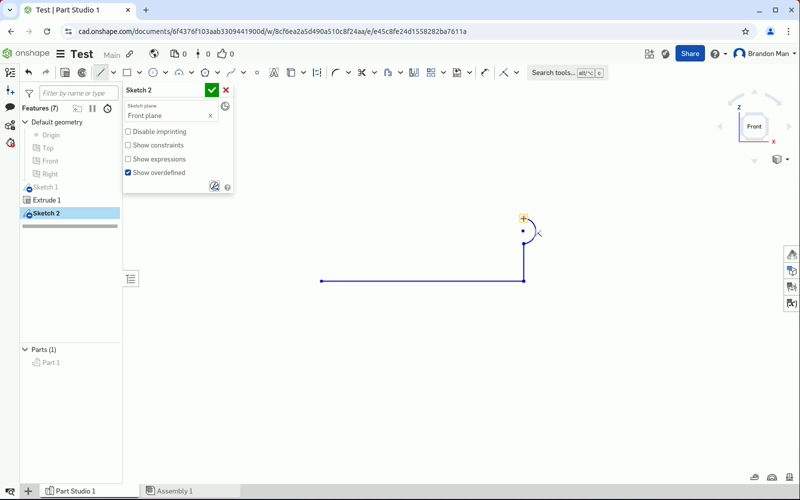
scroll(6)
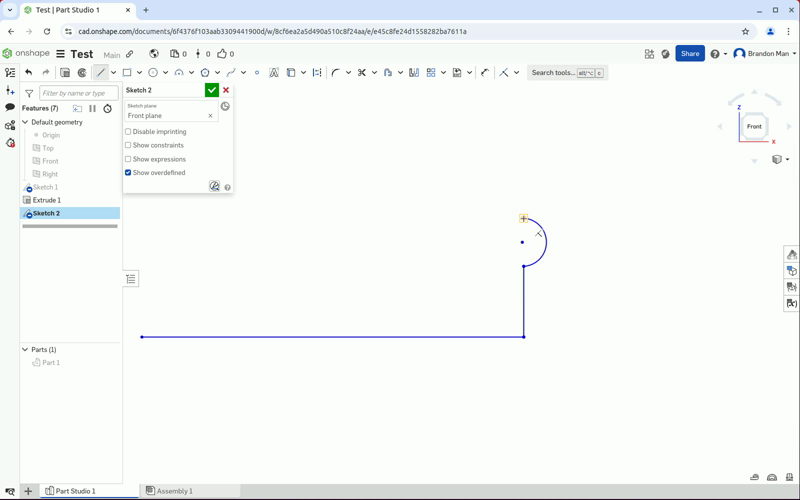
scroll(6)
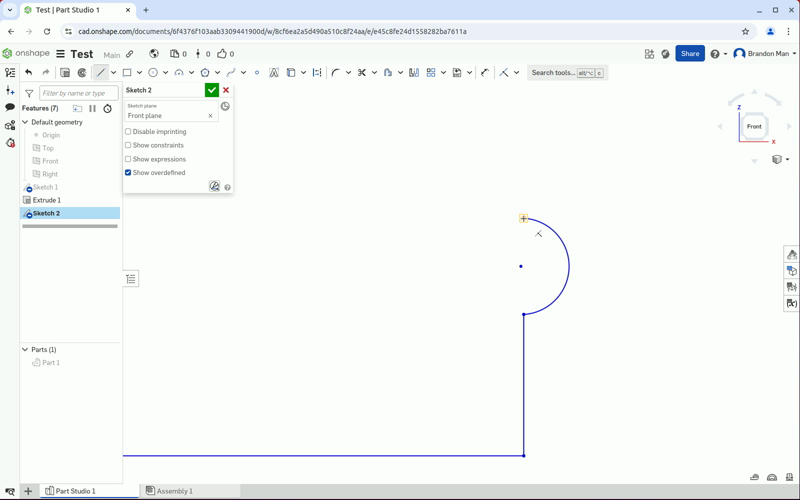
click(523, 218)
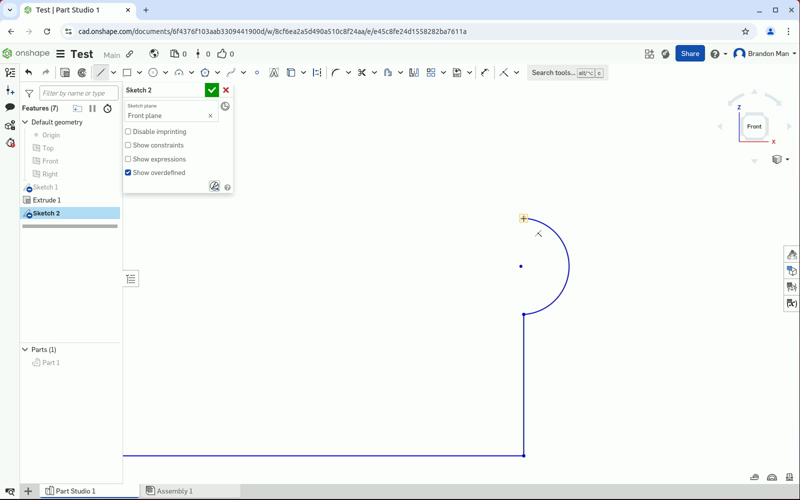
scroll(-6)
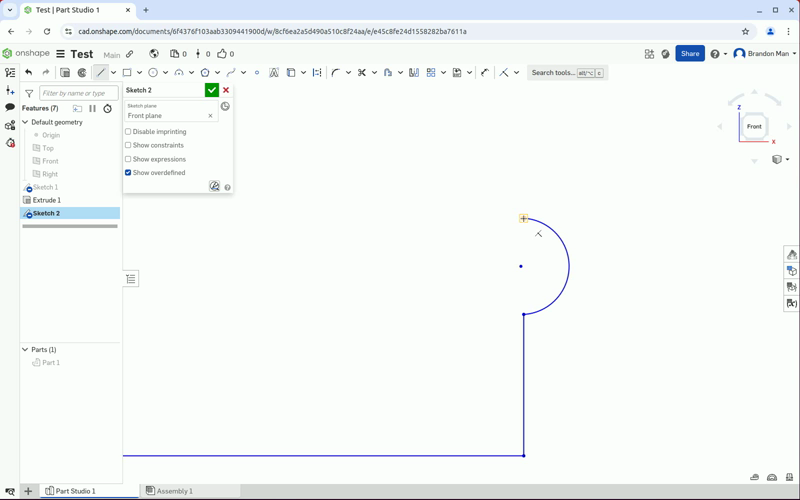
scroll(-6)
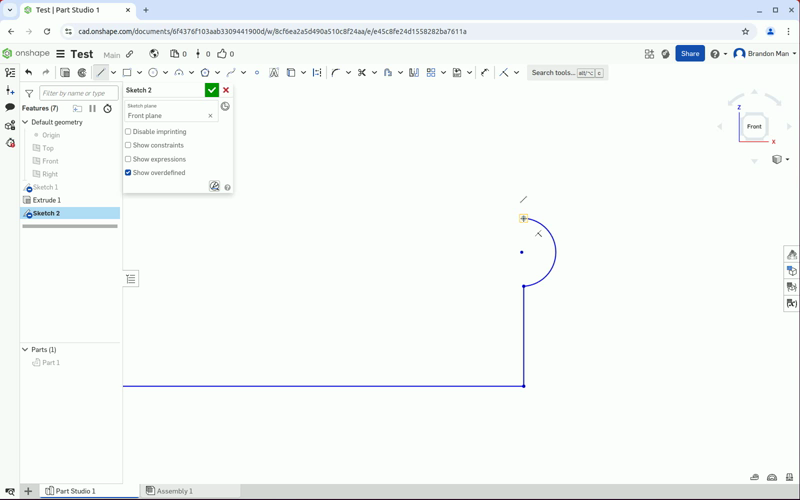
scroll(-6)
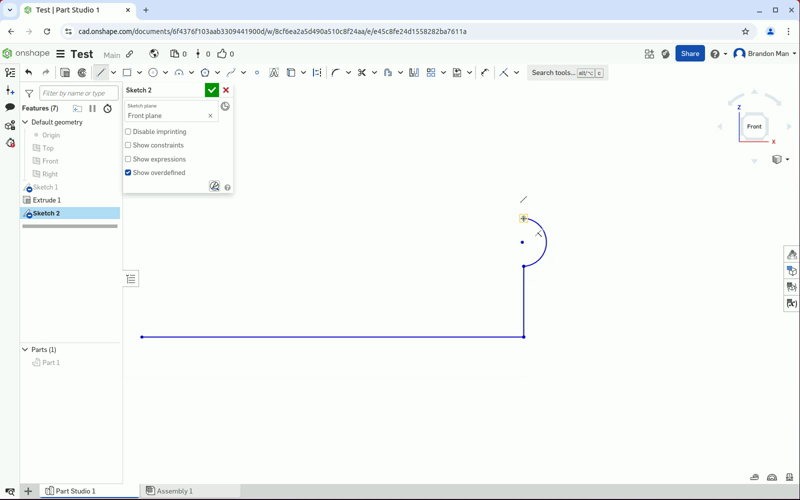
scroll(-6)
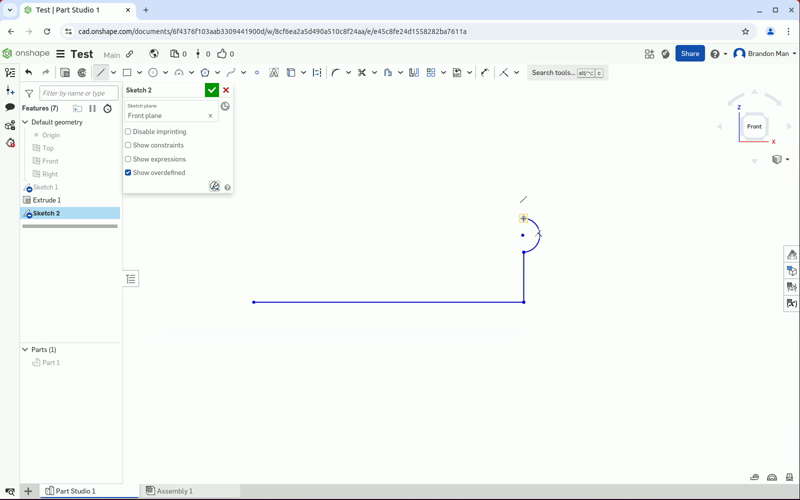
scroll(-6)
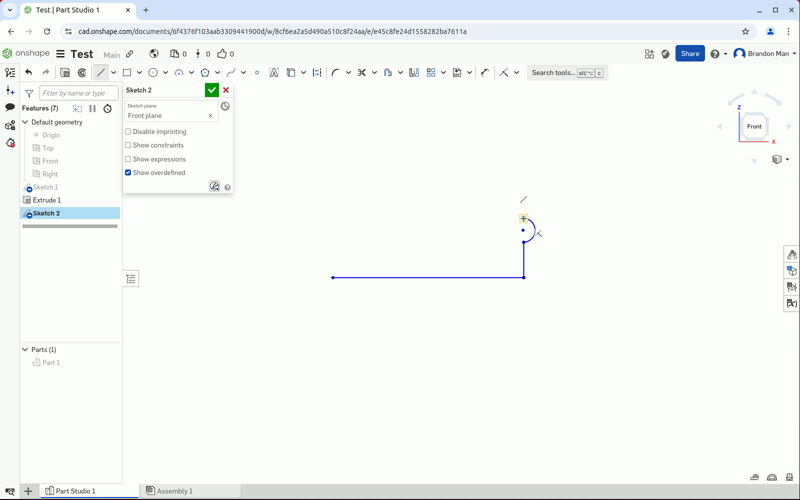
scroll(-6)
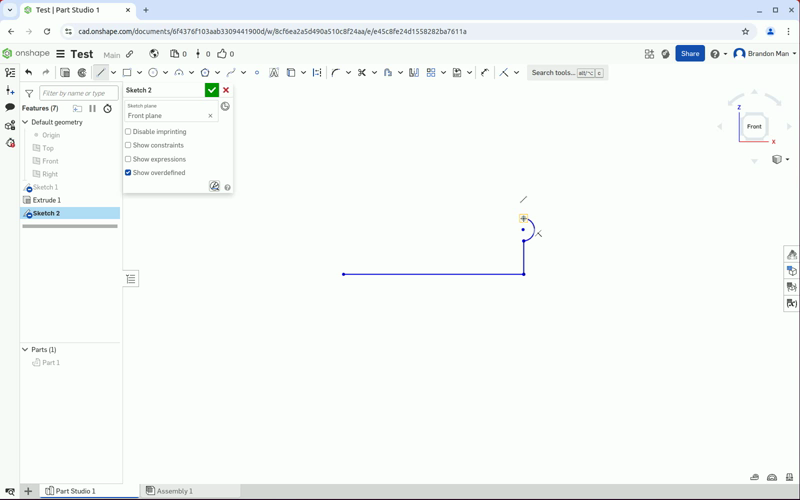
scroll(-6)
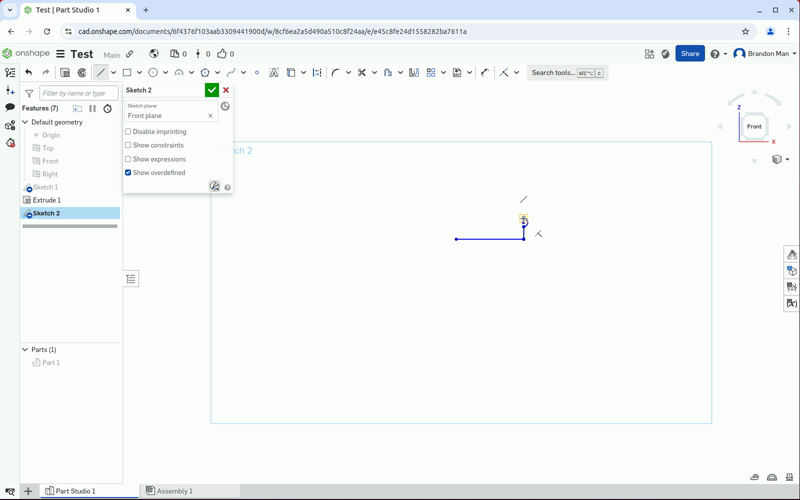
key_down(shift)
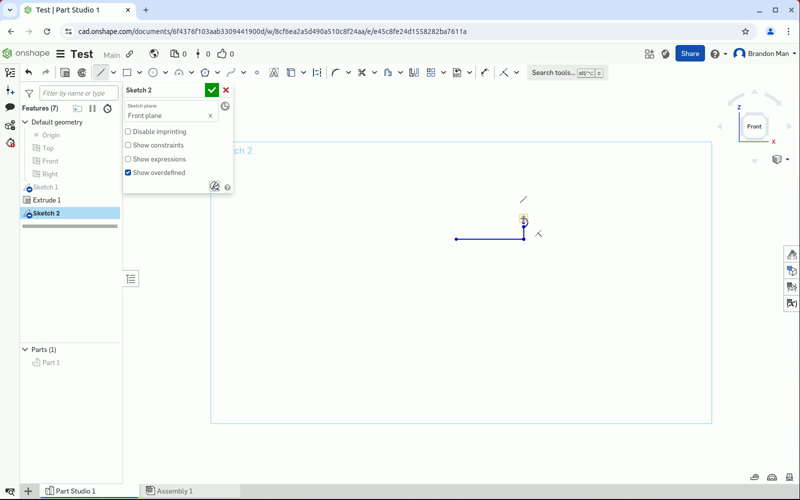
mouse_move(553, 218)
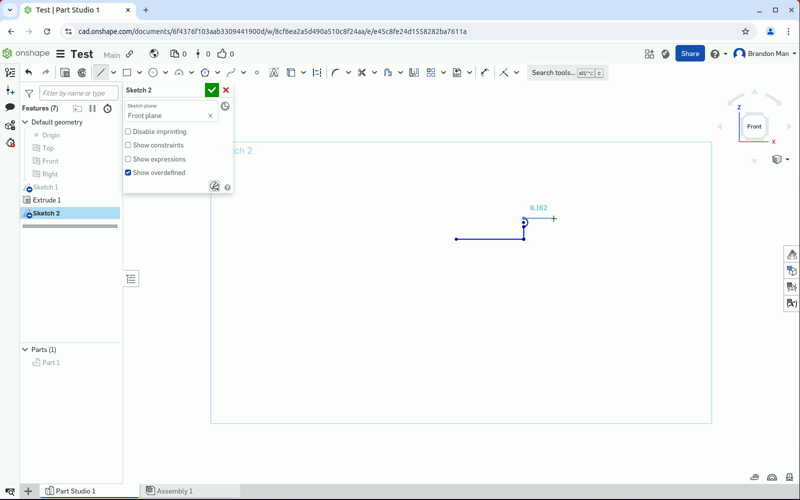
mouse_move(523, 205)
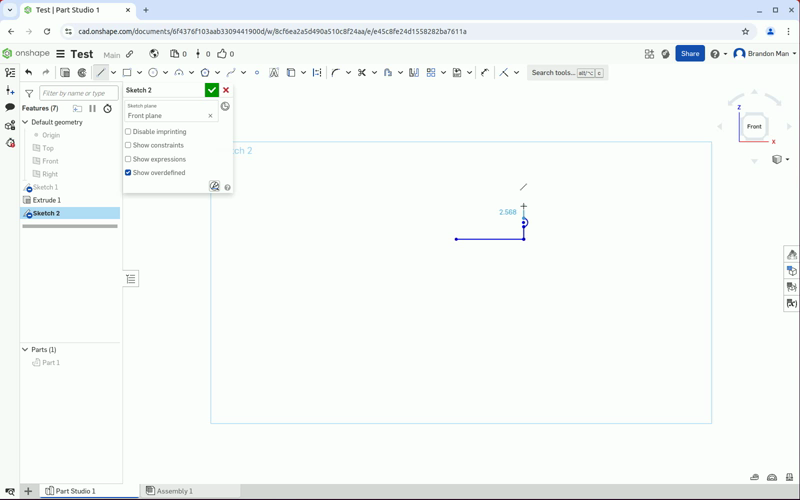
click(523, 205)
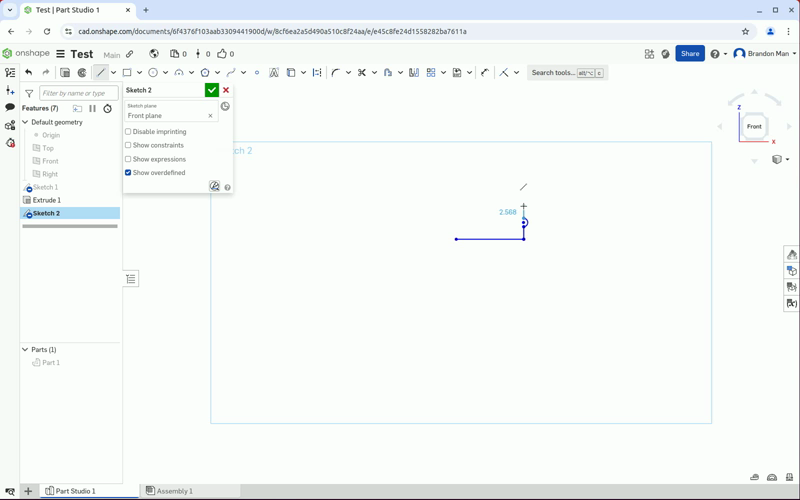
key_up(shift)
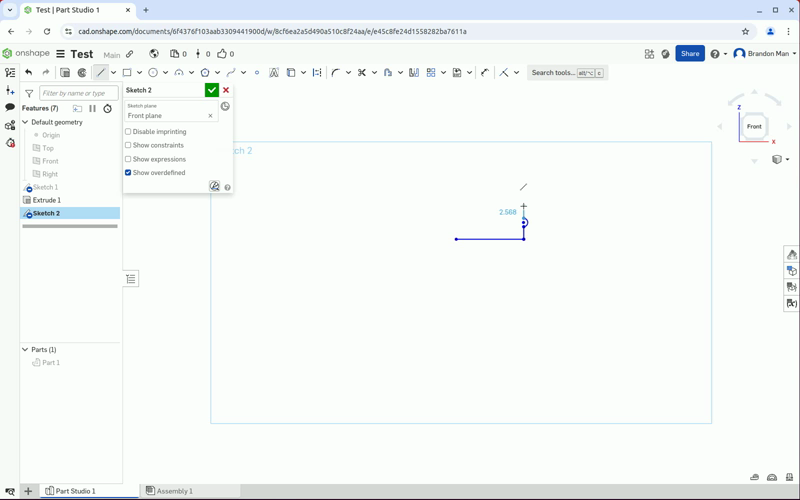
key_down(shift)
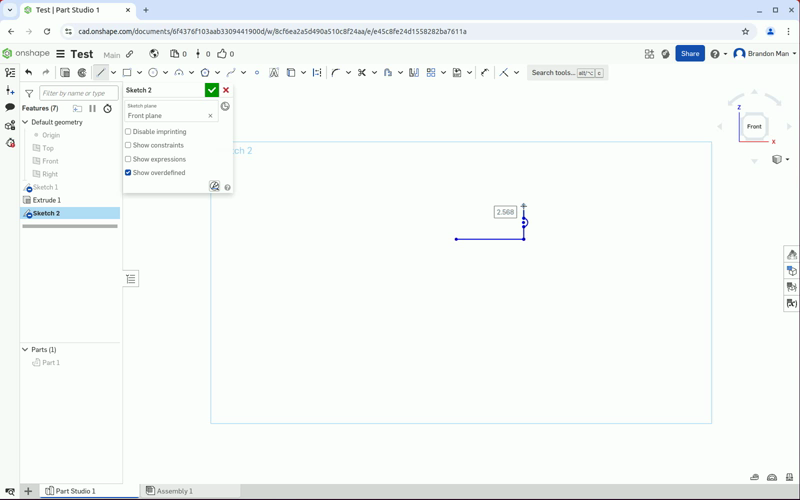
mouse_move(456, 205)
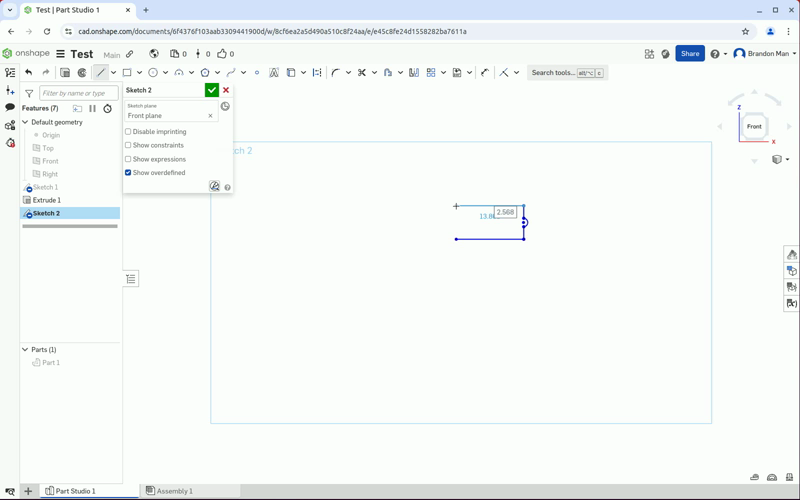
click(456, 205)
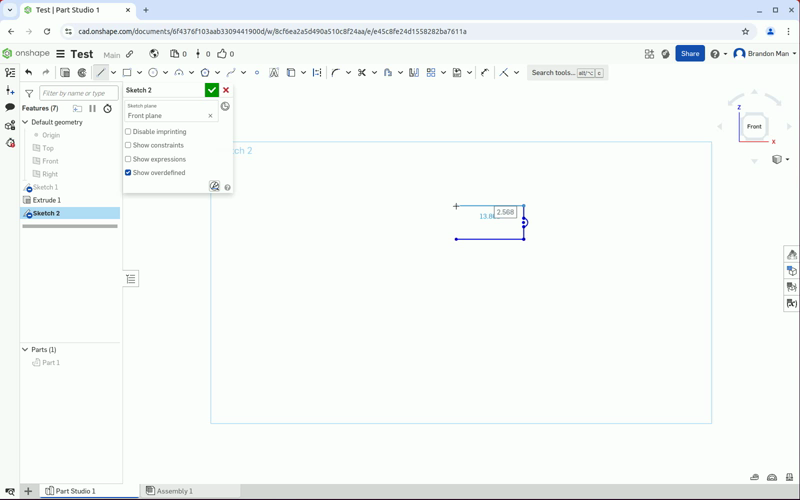
key_up(shift)
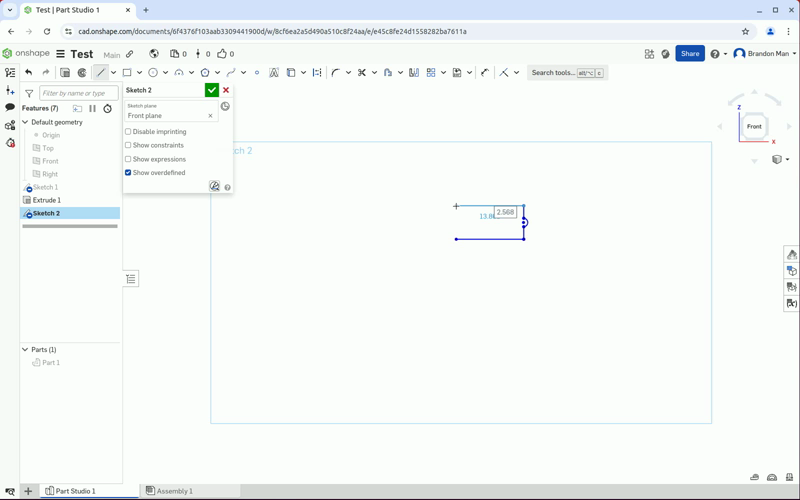
key_down(shift)
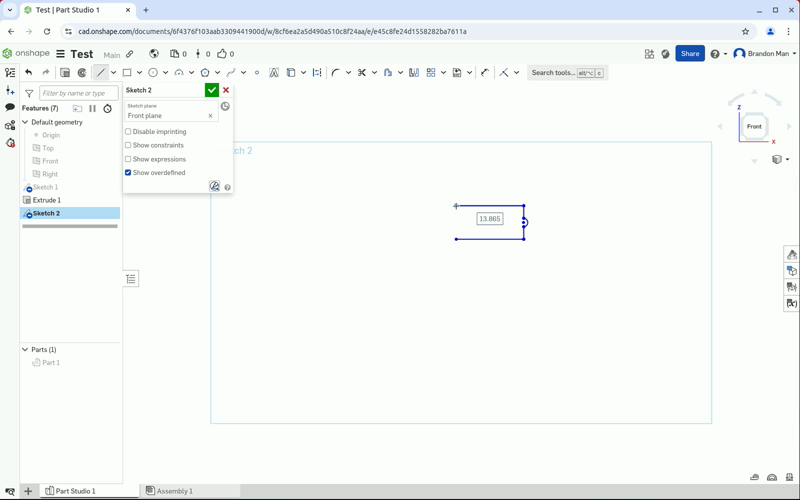
mouse_move(486, 205)
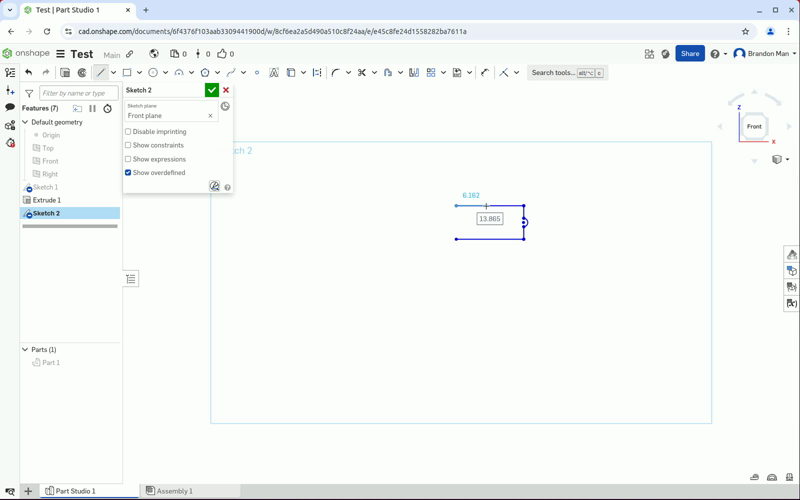
mouse_move(456, 218)
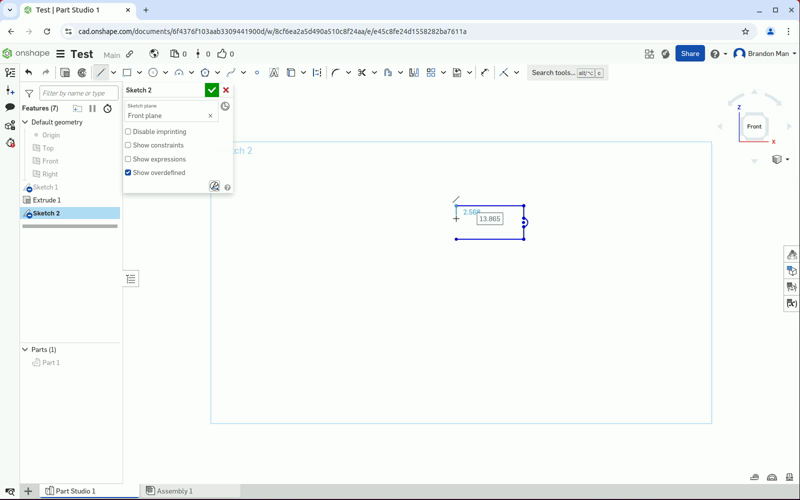
click(456, 218)
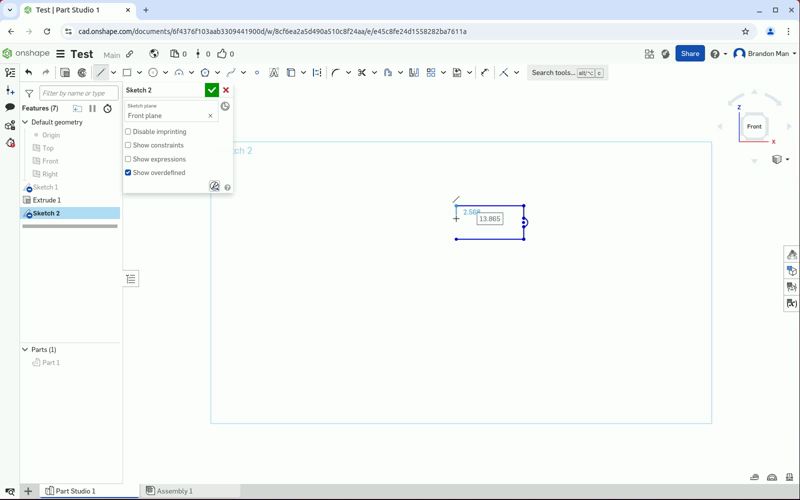
key_up(shift)
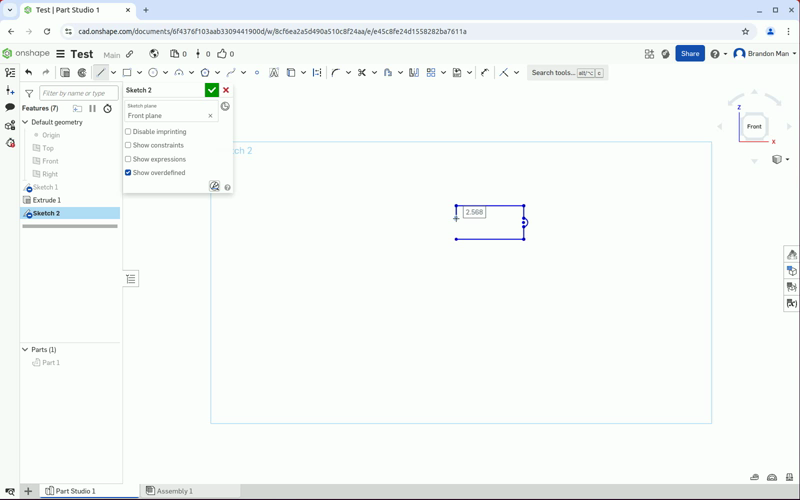
key(esc)
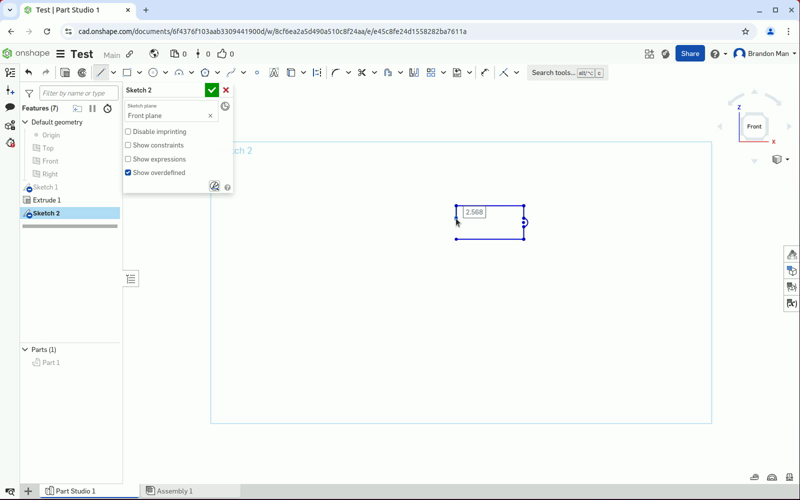
key(a)
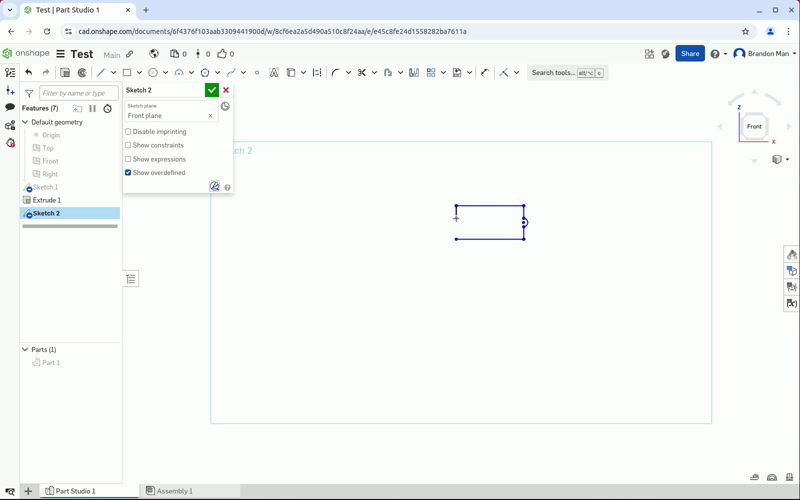
mouse_move(456, 218)
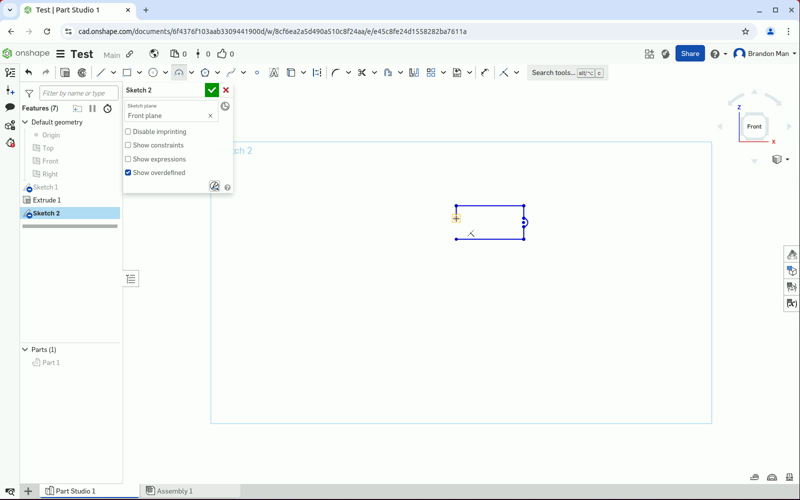
click(456, 218)
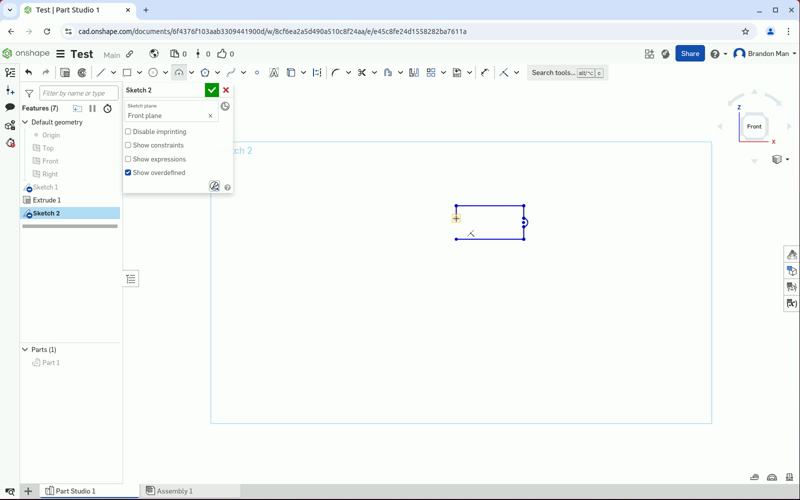
key_down(shift)
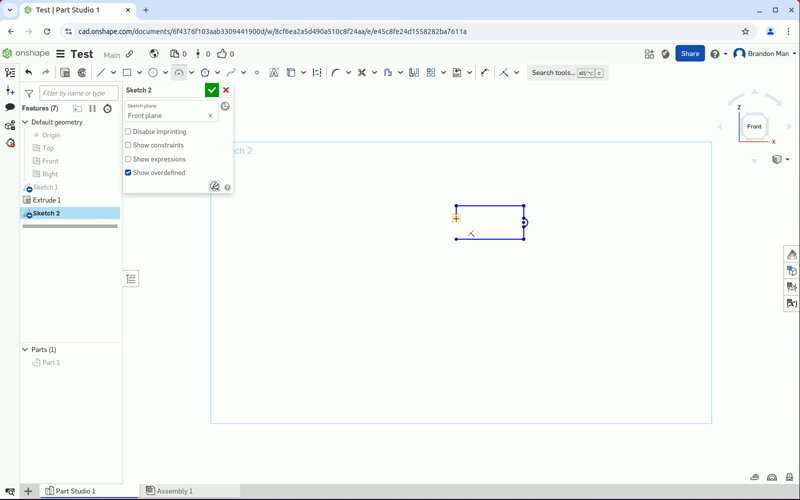
mouse_move(456, 226)
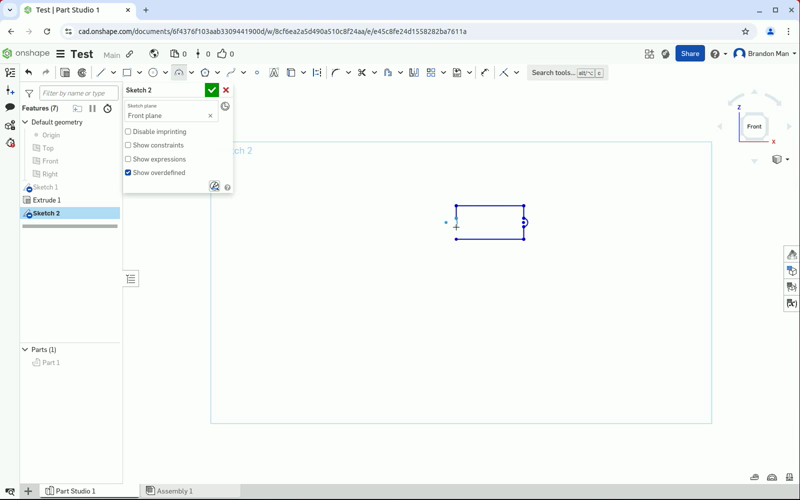
click(456, 226)
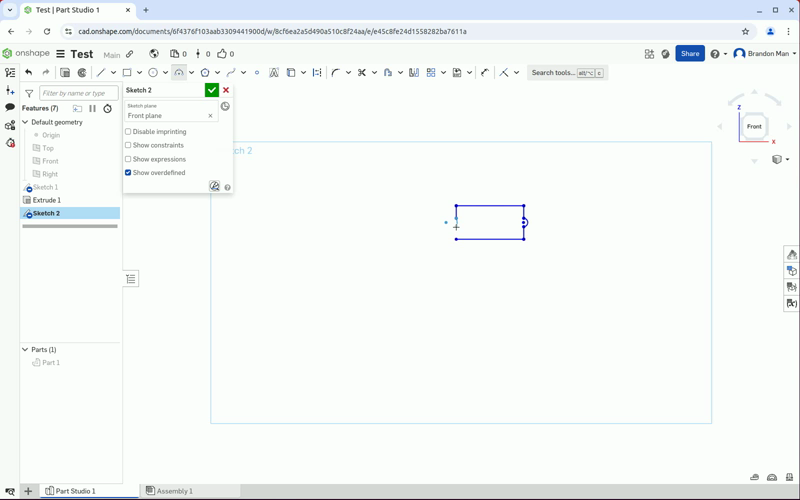
mouse_move(460, 222)
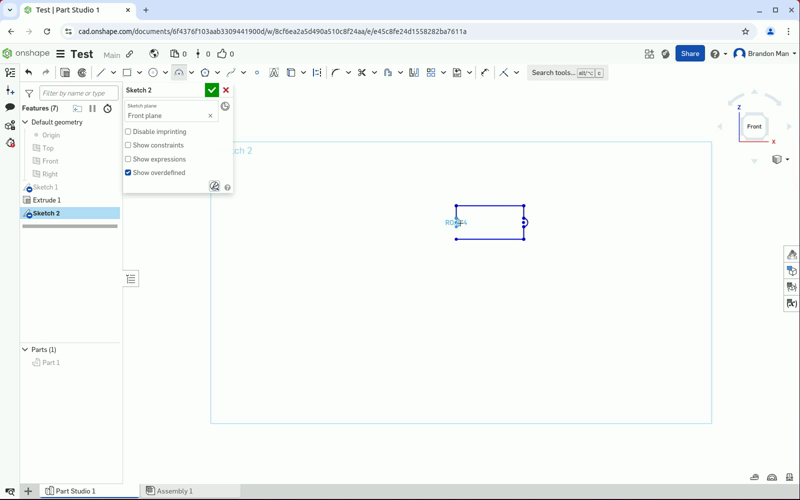
click(460, 222)
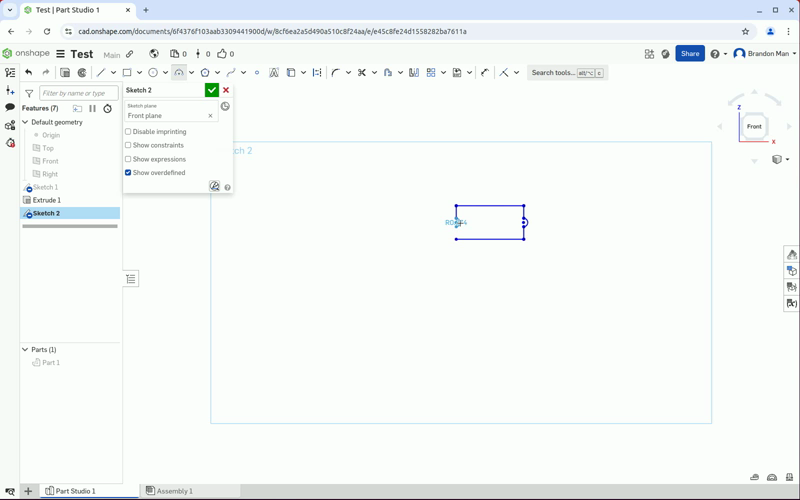
key_up(shift)
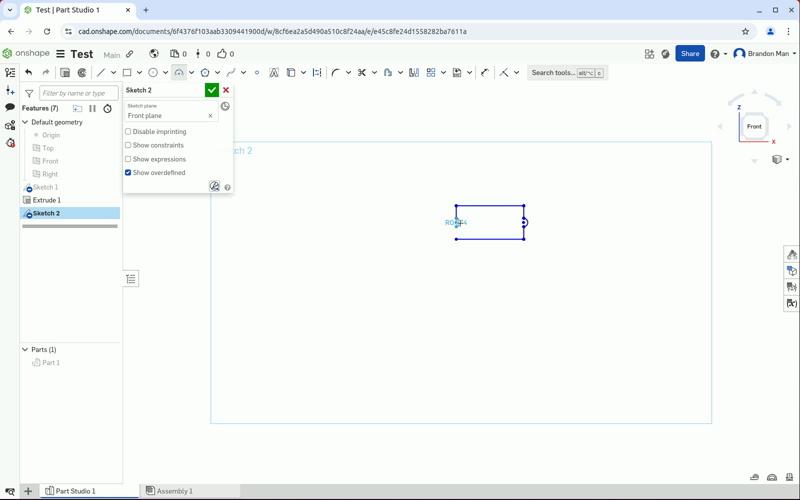
key(esc)
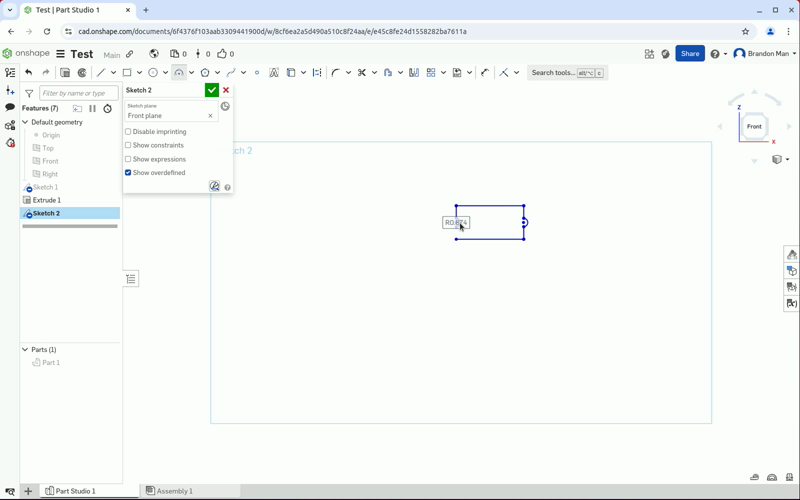
key(l)
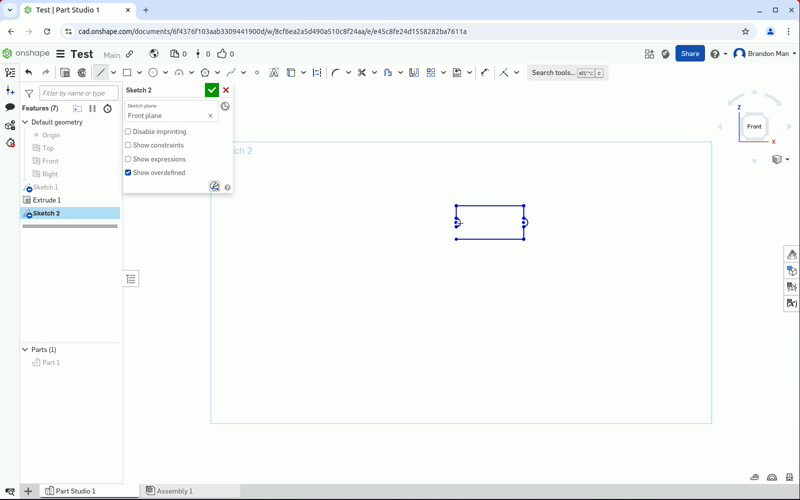
mouse_move(456, 226)
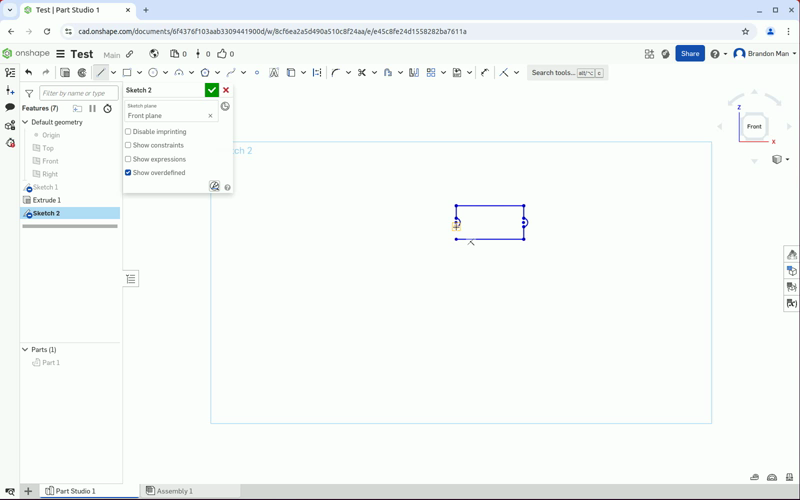
scroll(6)
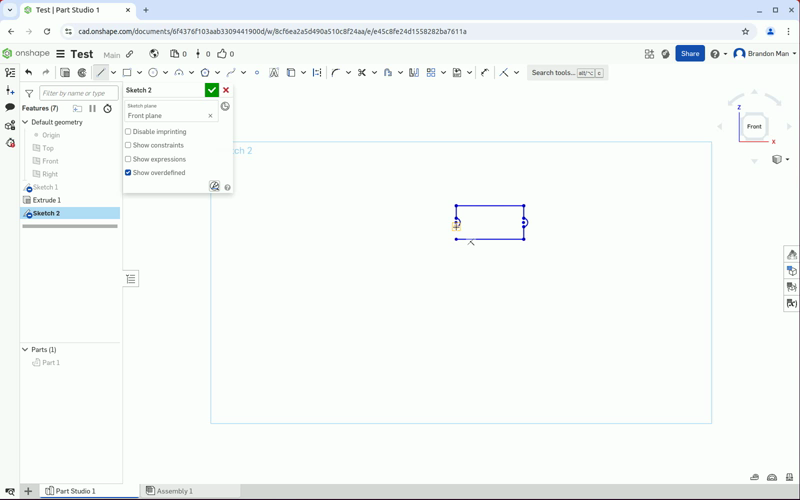
scroll(6)
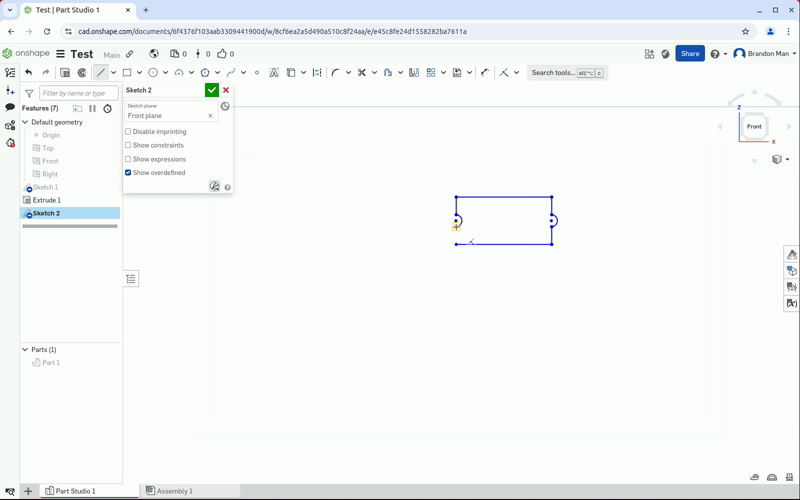
scroll(6)
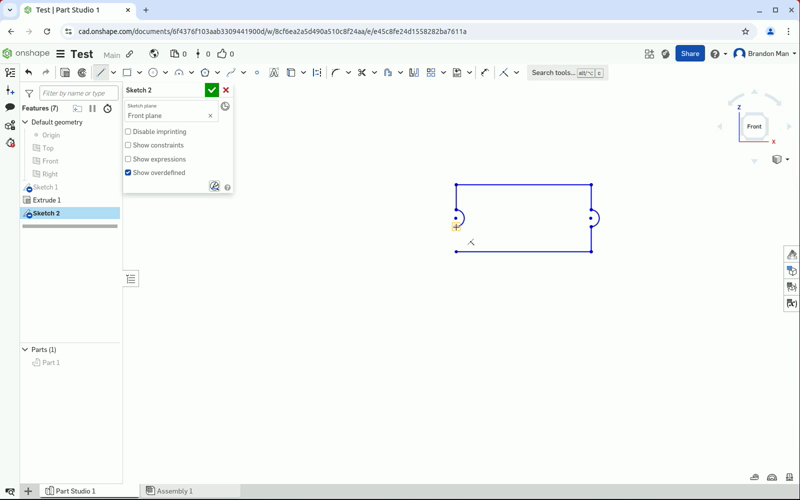
scroll(6)
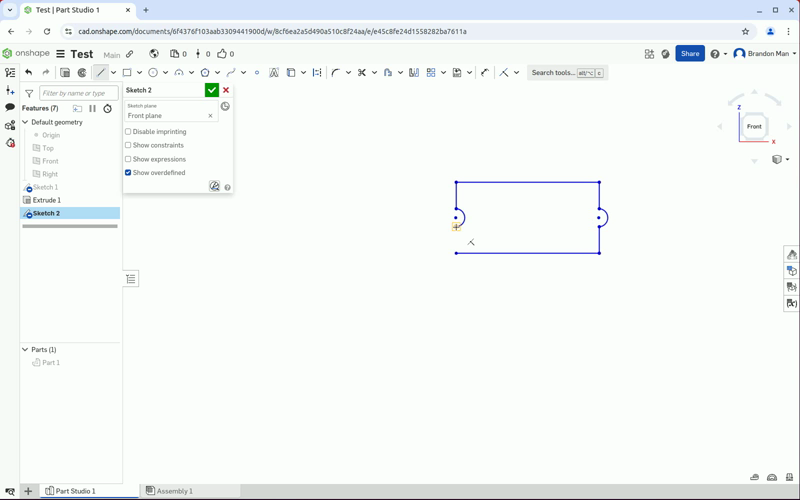
scroll(6)
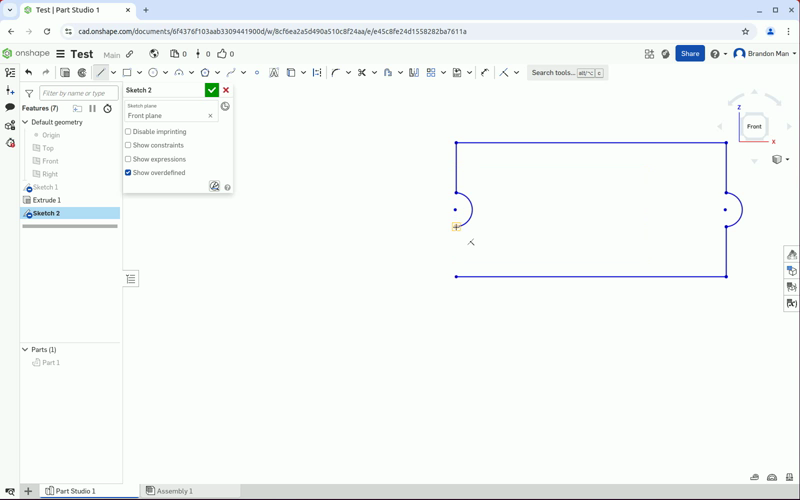
scroll(6)
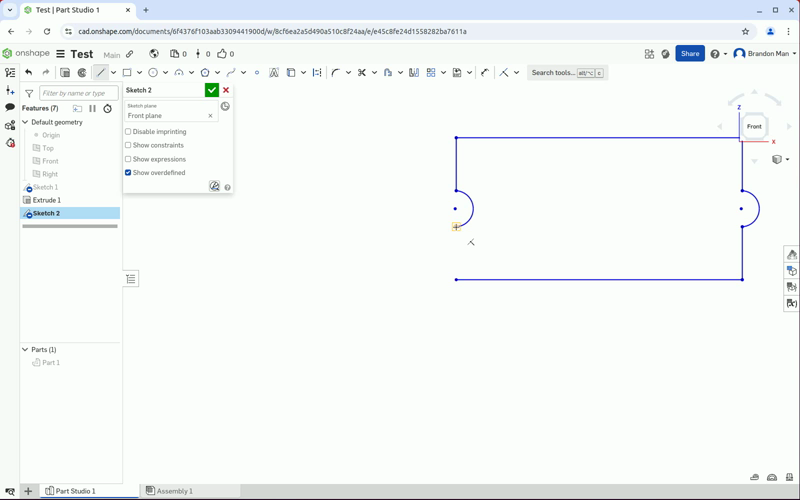
scroll(6)
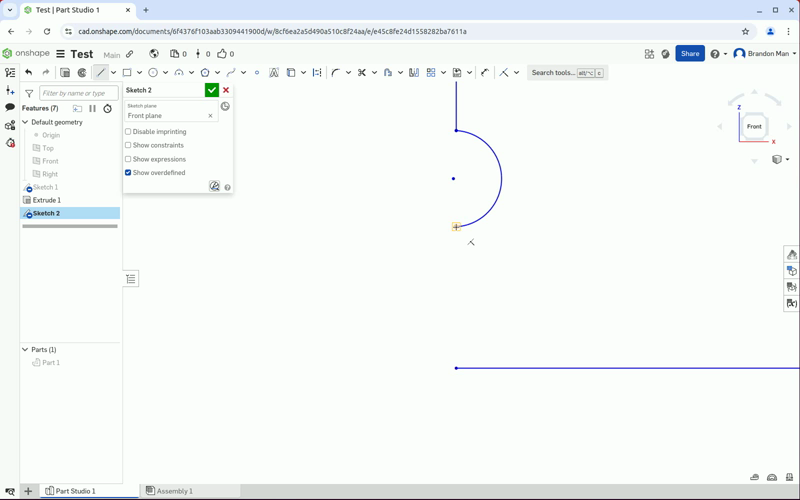
click(456, 226)
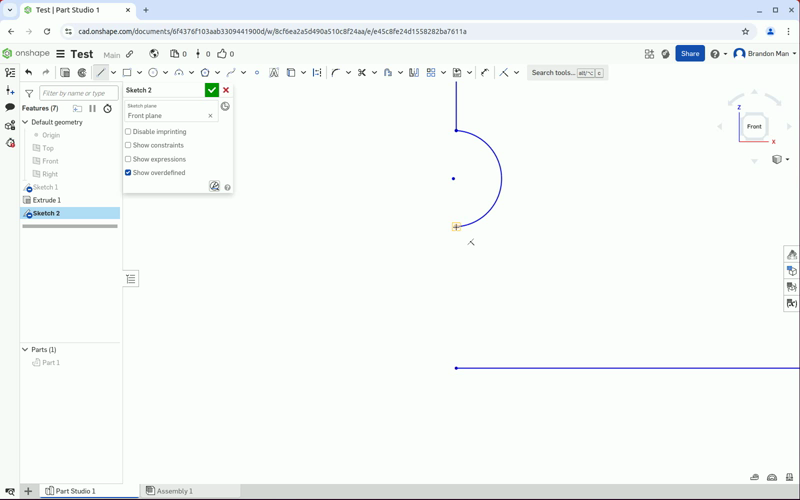
scroll(-6)
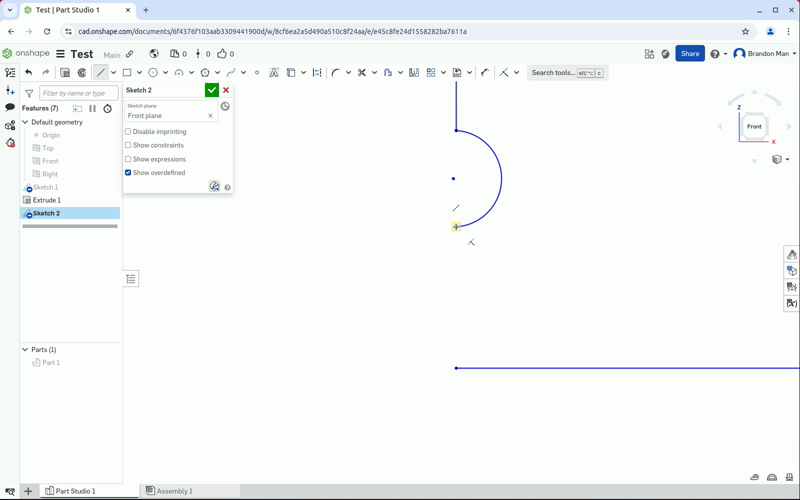
scroll(-6)
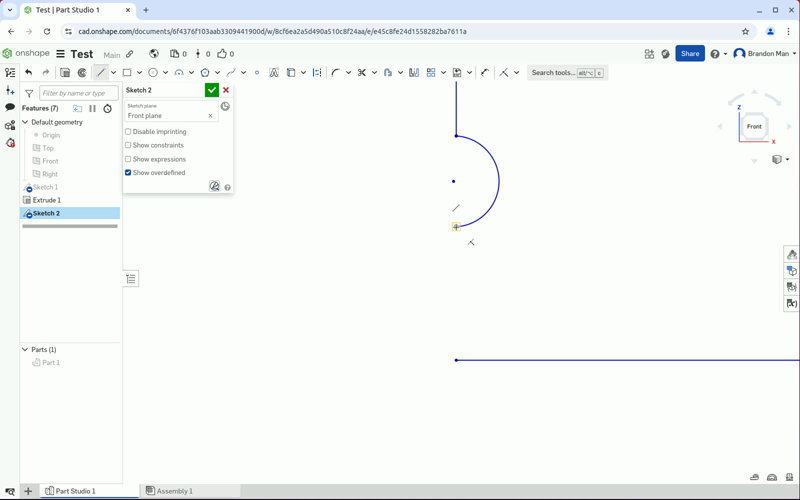
scroll(-6)
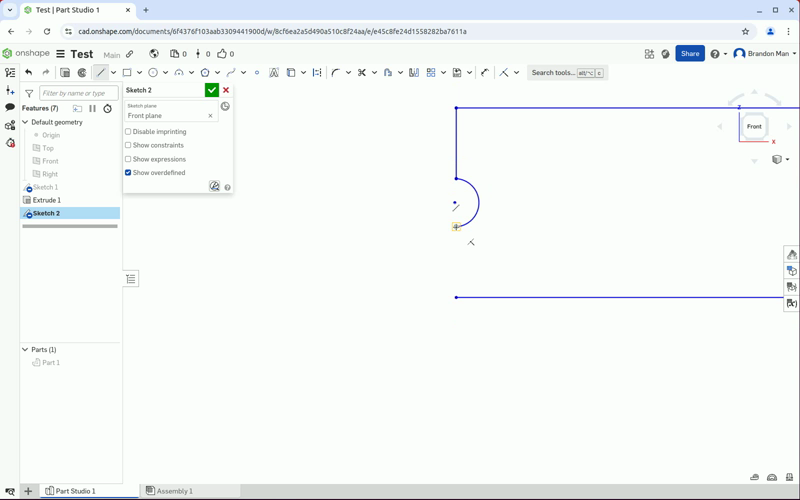
scroll(-6)
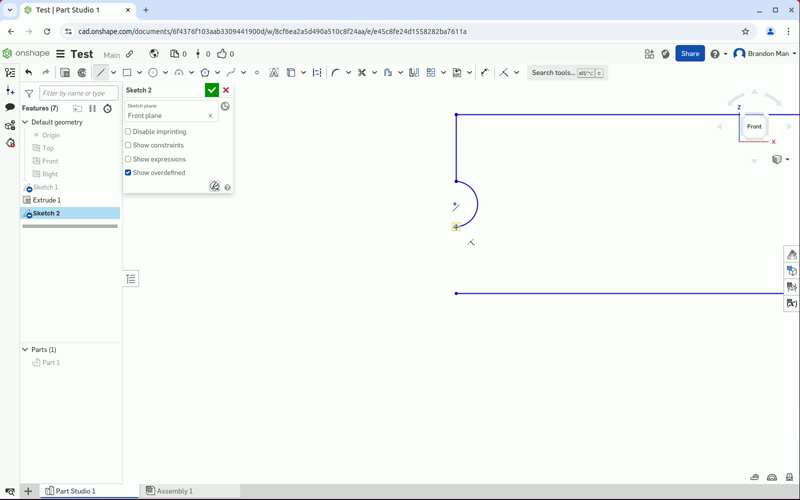
scroll(-6)
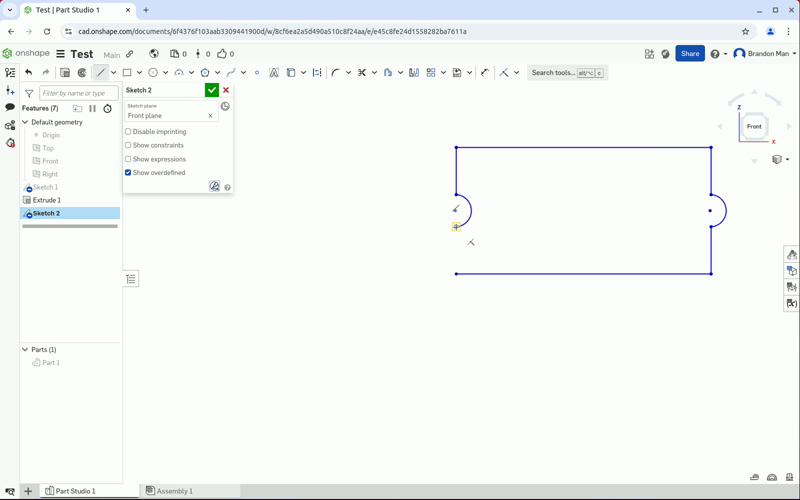
scroll(-6)
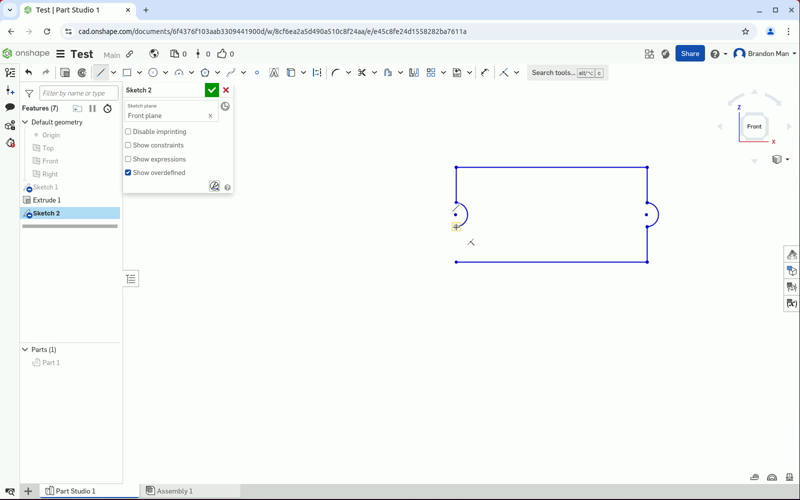
scroll(-6)
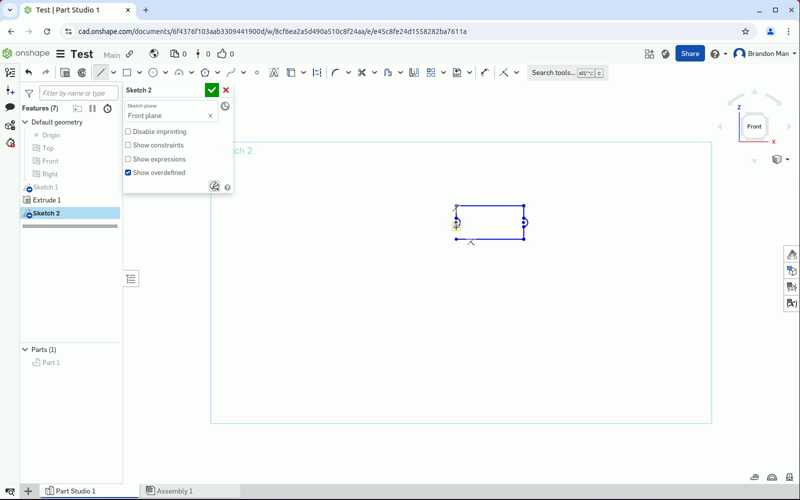
mouse_move(486, 226)
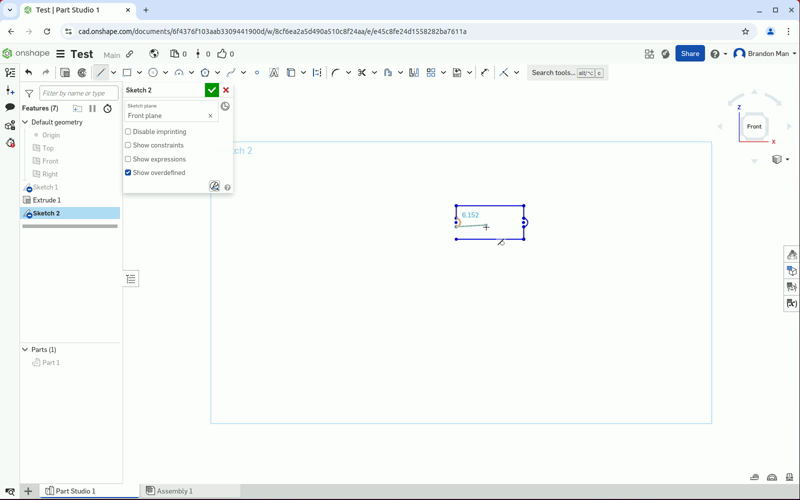
key_down(shift)
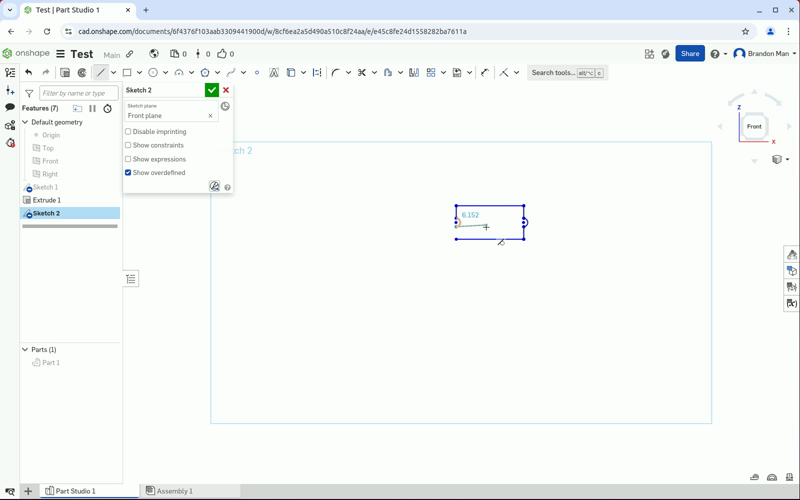
mouse_move(456, 239)
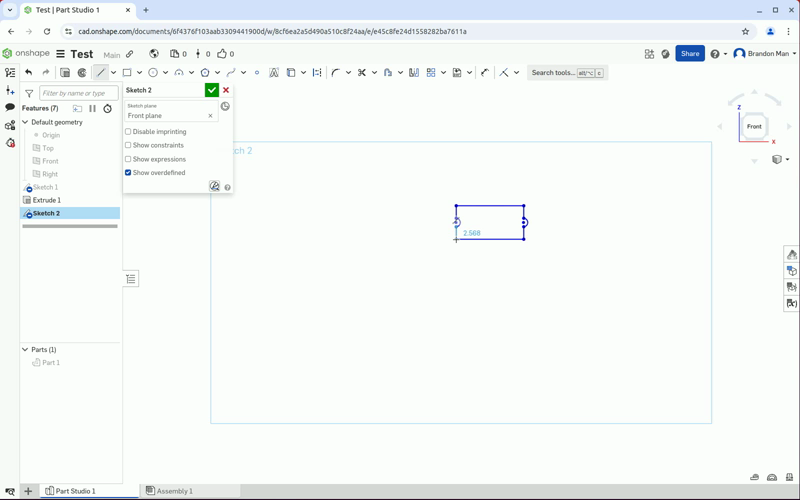
key_up(shift)
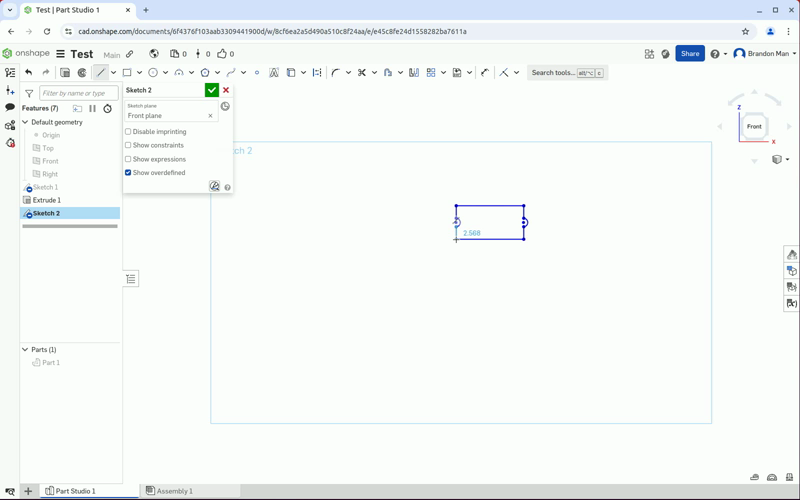
click(456, 239)
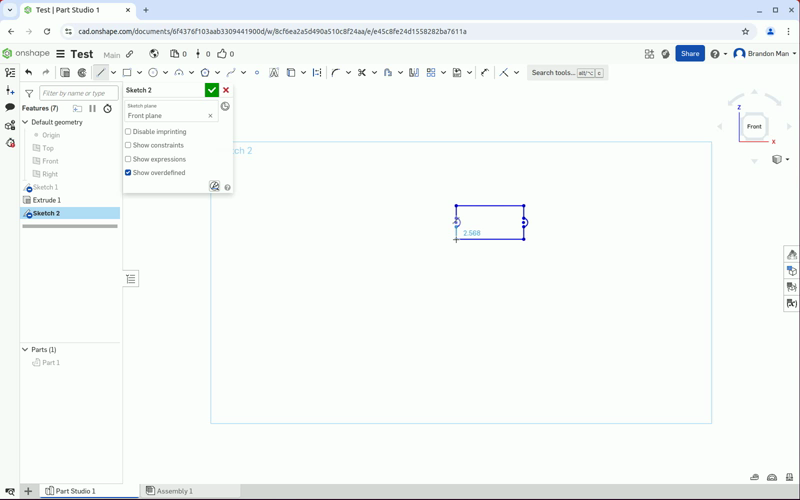
key(esc)
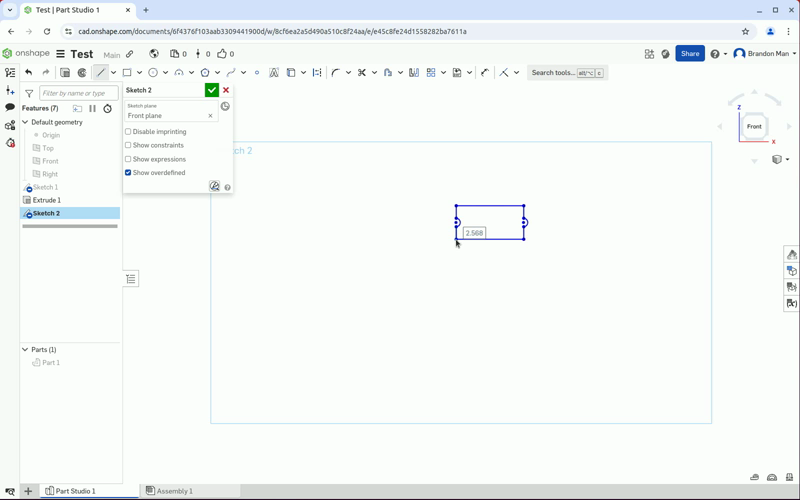
mouse_move(488, 227)
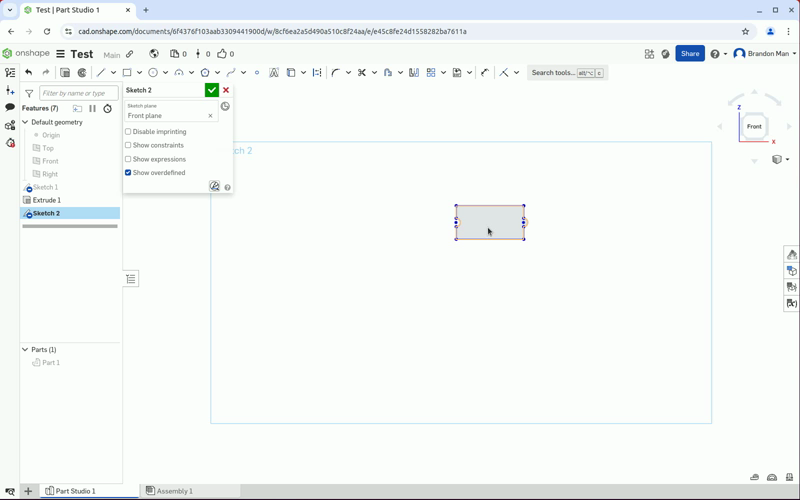
scroll(6)
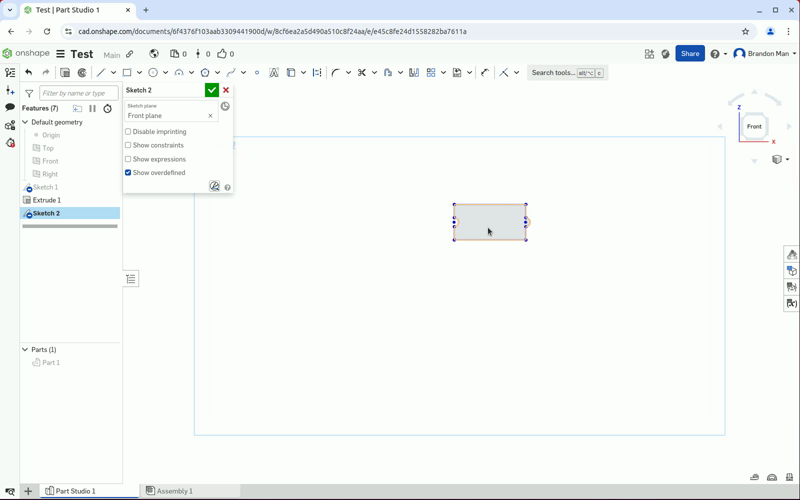
scroll(6)
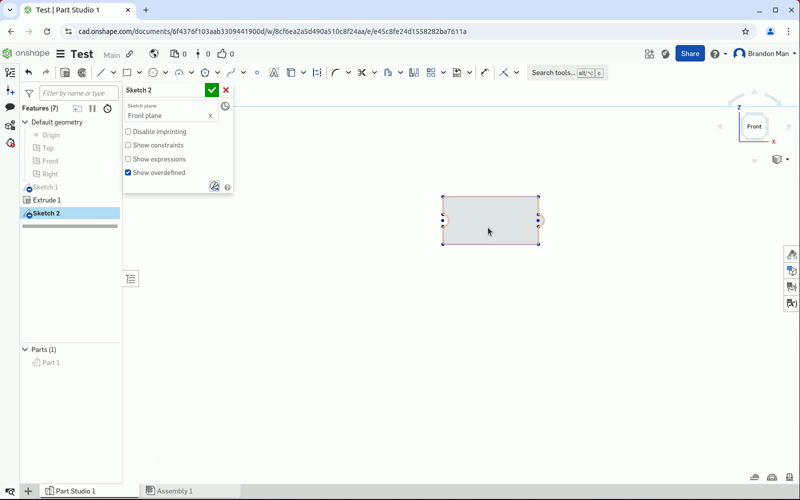
scroll(6)
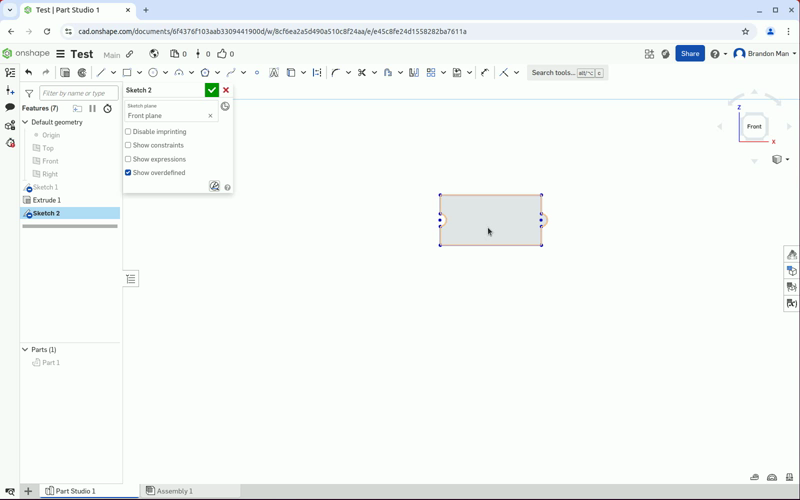
scroll(6)
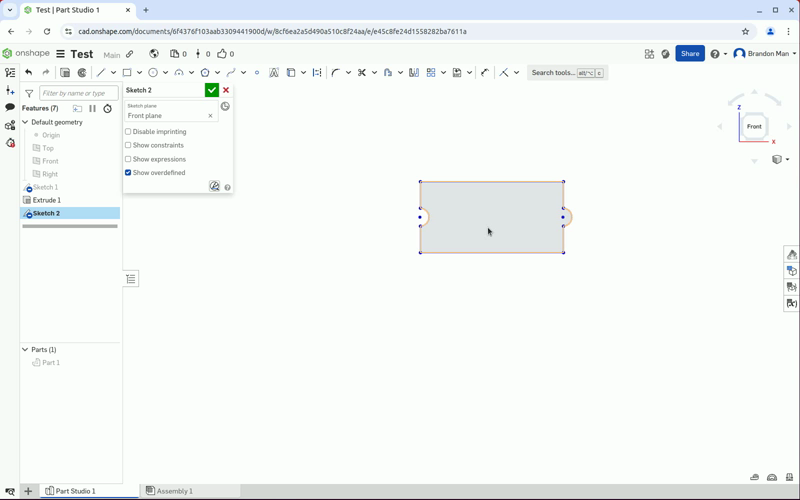
scroll(6)
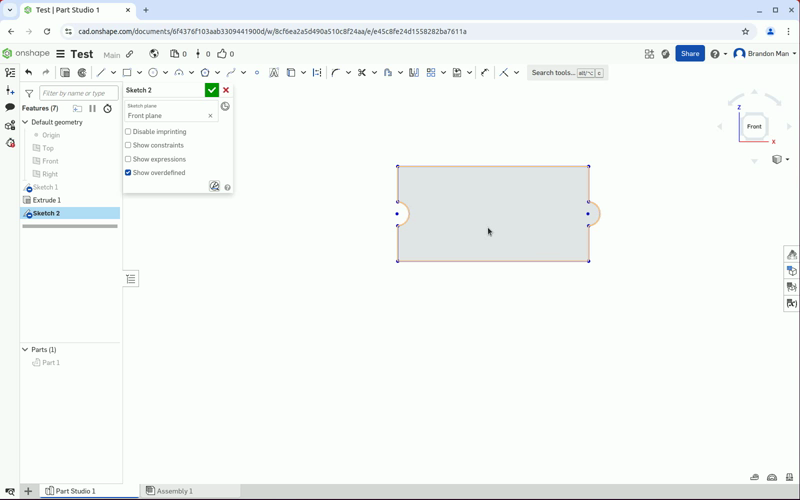
scroll(6)
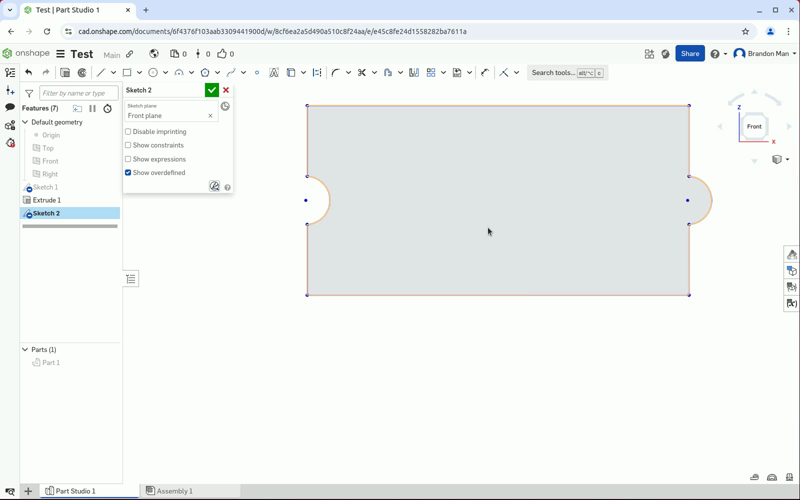
scroll(6)
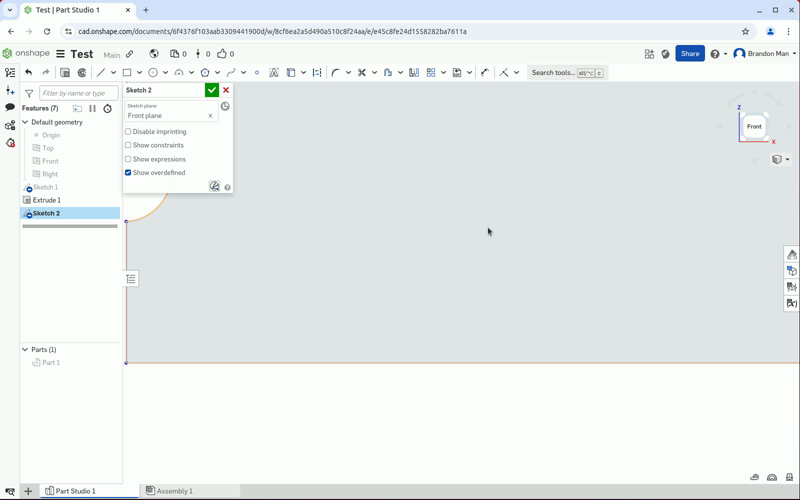
click(488, 227)
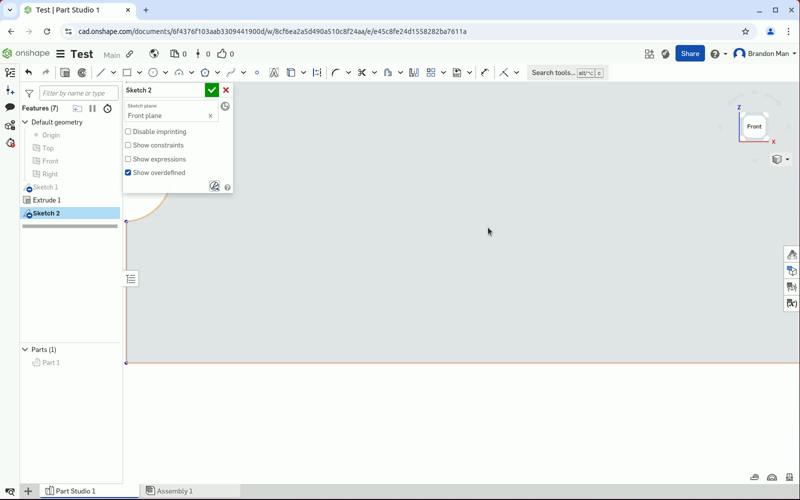
scroll(-6)
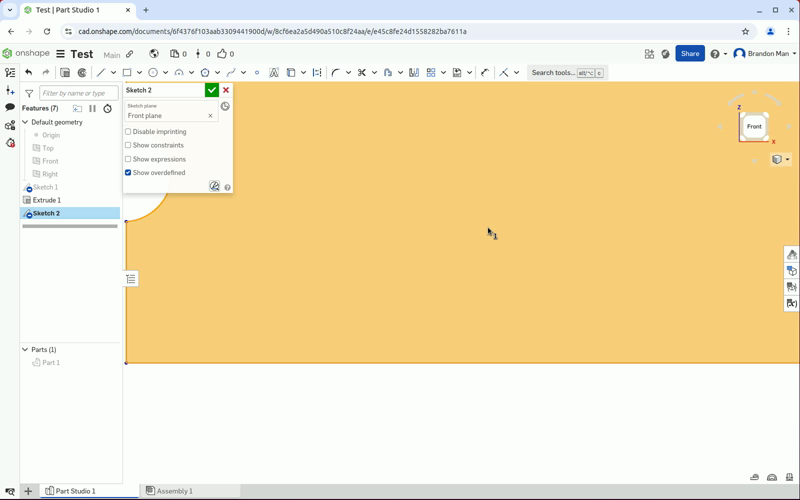
scroll(-6)
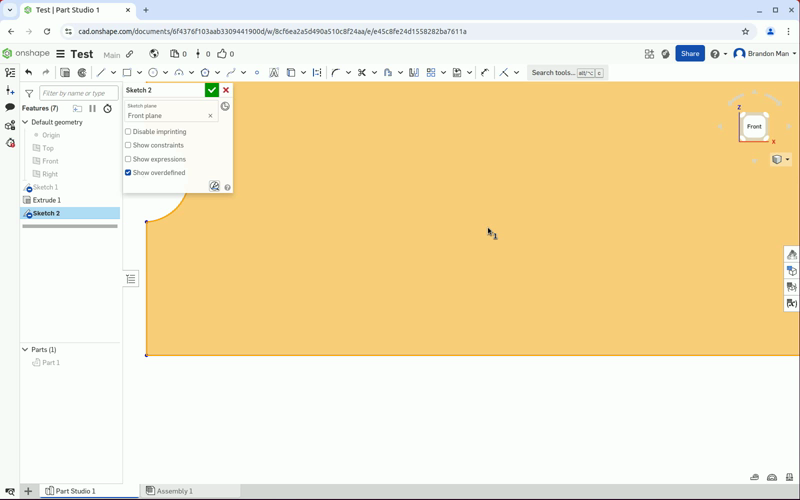
scroll(-6)
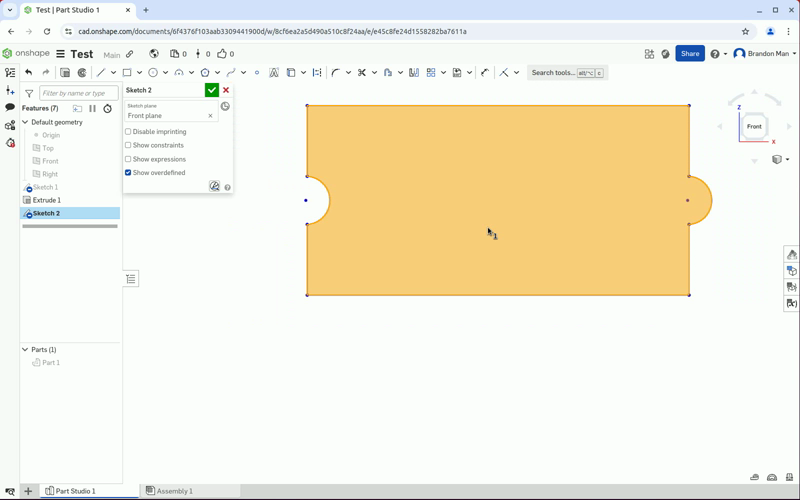
scroll(-6)
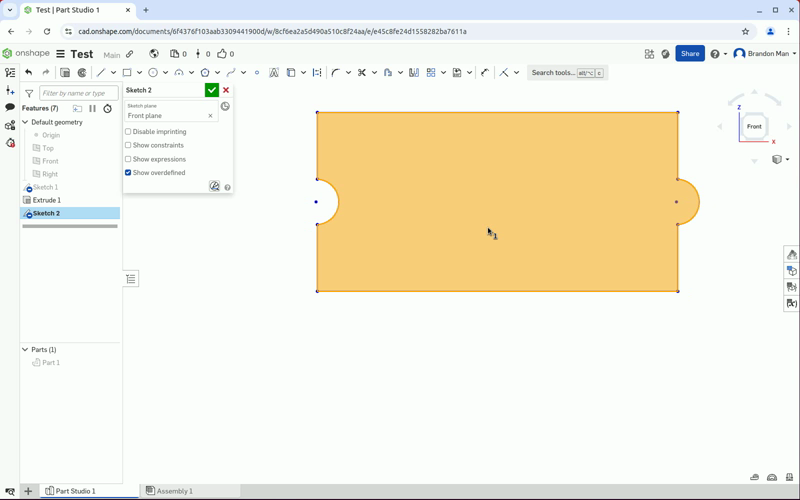
scroll(-6)
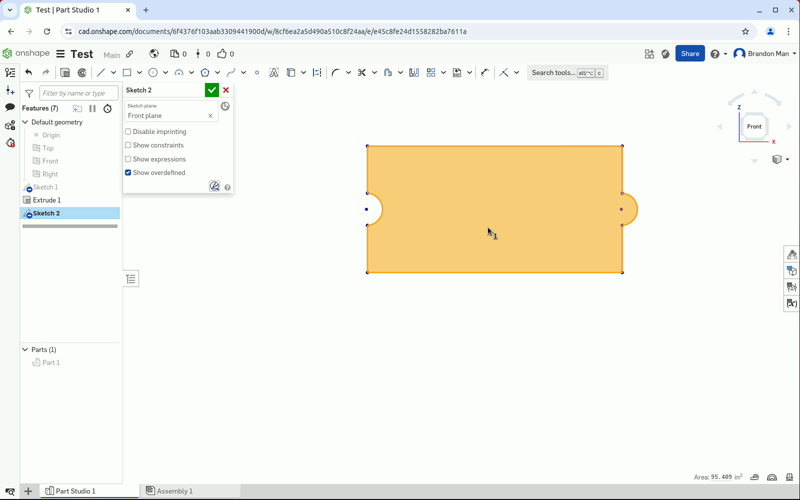
scroll(-6)
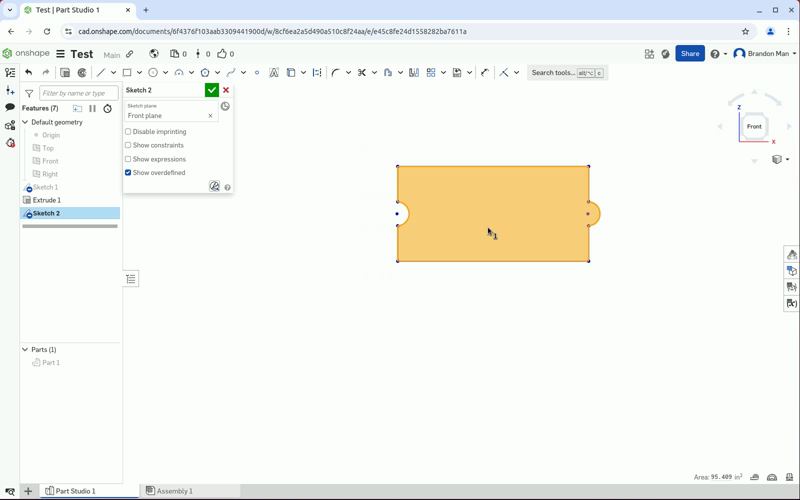
scroll(-6)
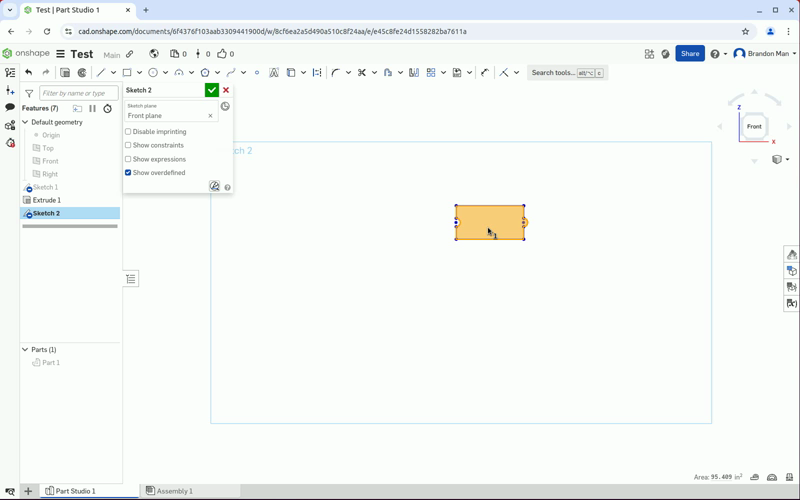
mouse_move(73, 352)
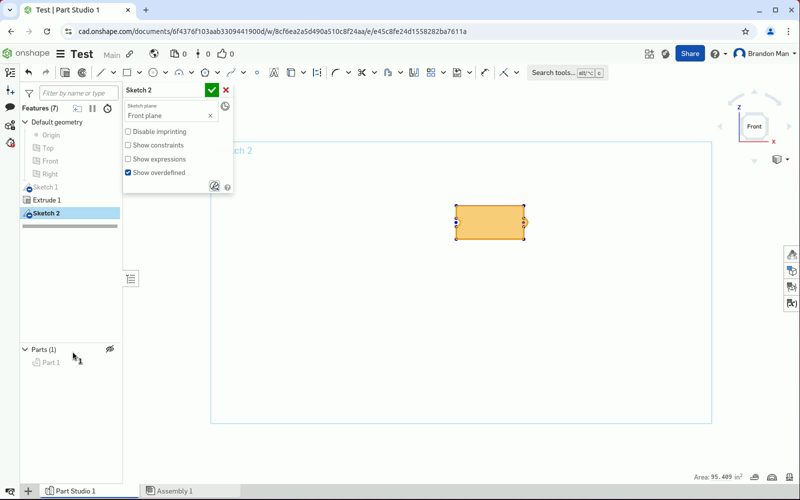
key(shift+y)
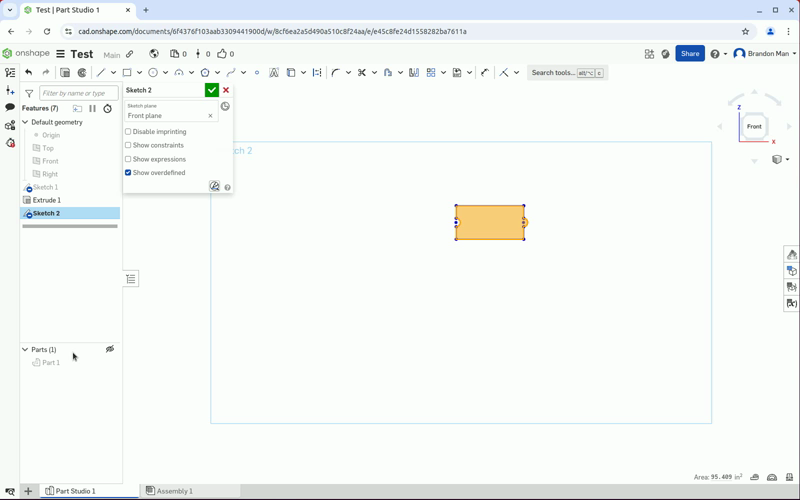
key(shift+e)
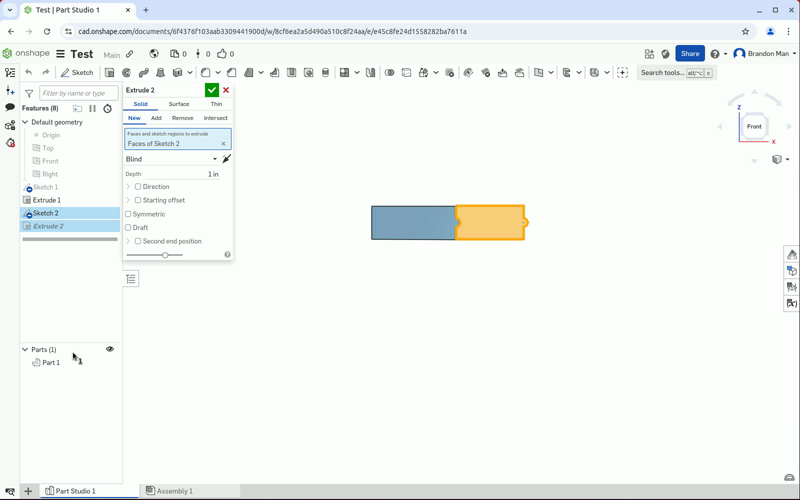
mouse_move(143, 106)
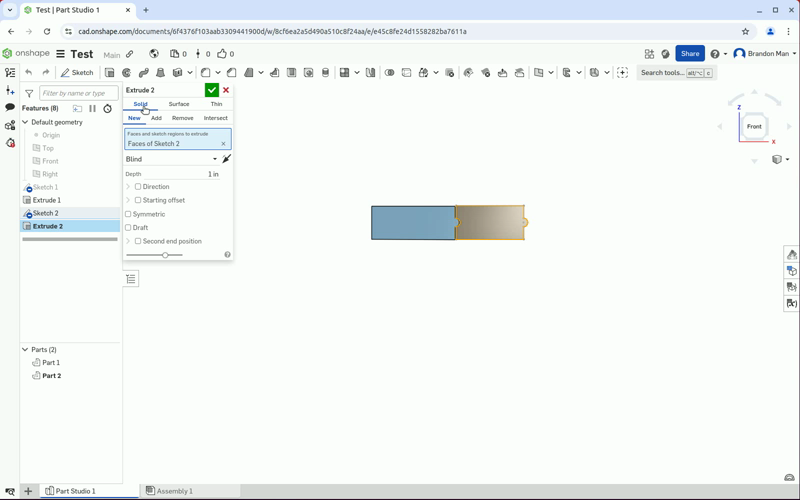
click(143, 106)
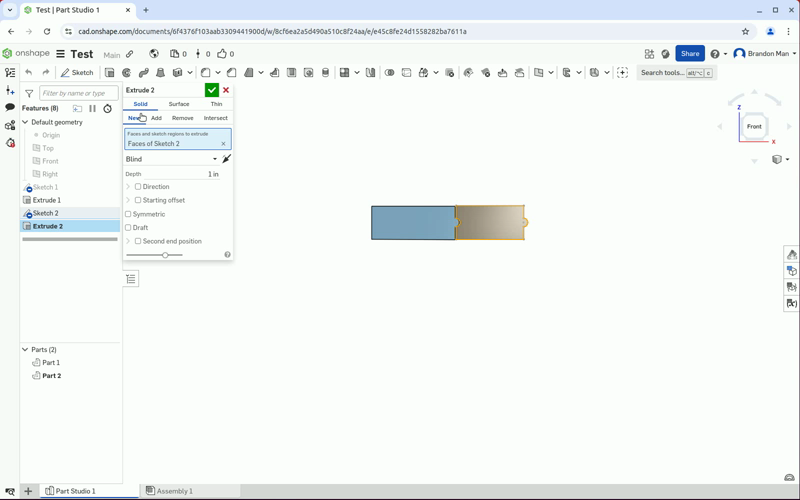
mouse_move(137, 120)
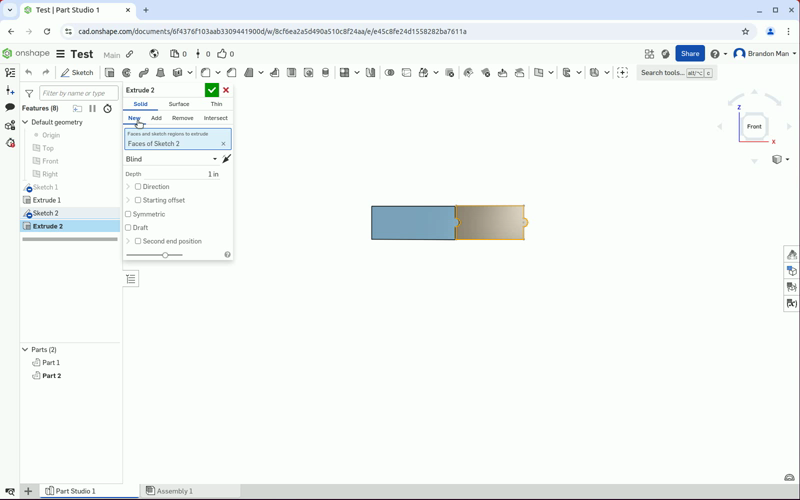
click(137, 120)
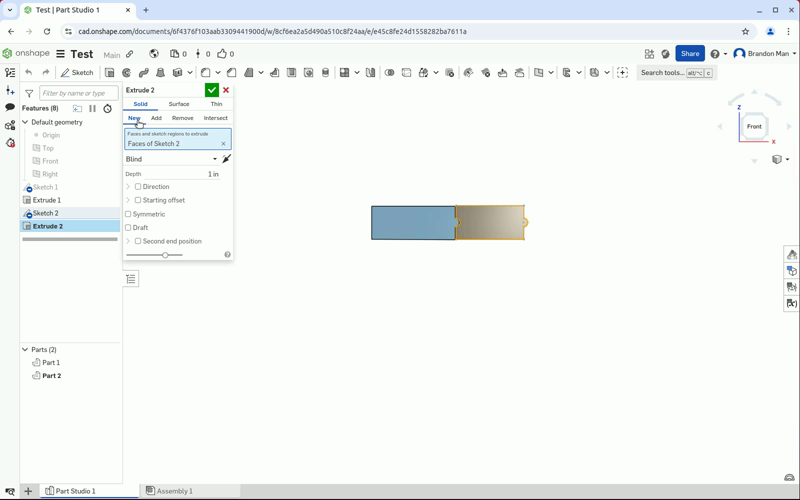
key(tab, 4)
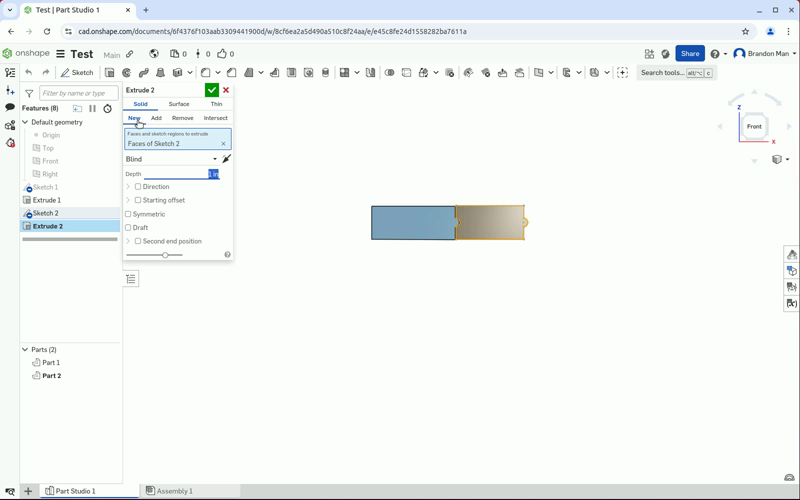
text(6.981)
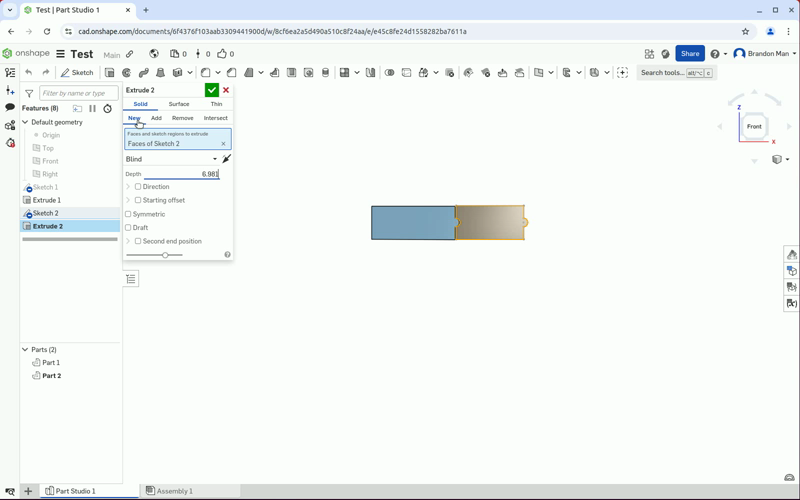
key(enter)
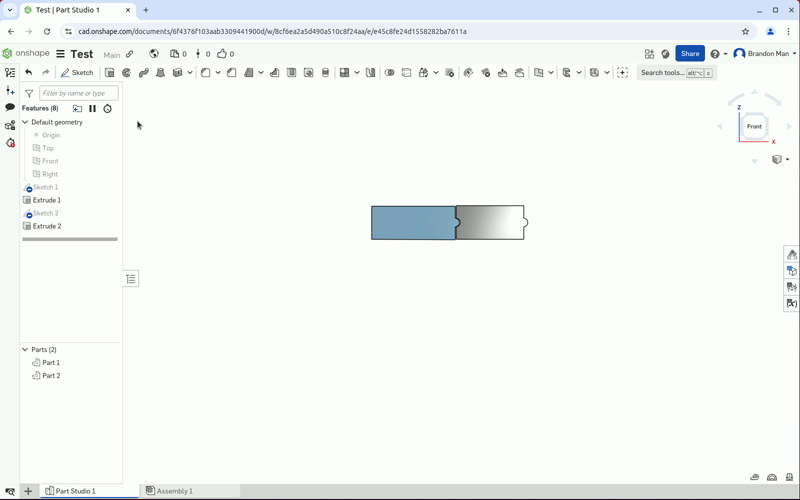
key(shift+h)
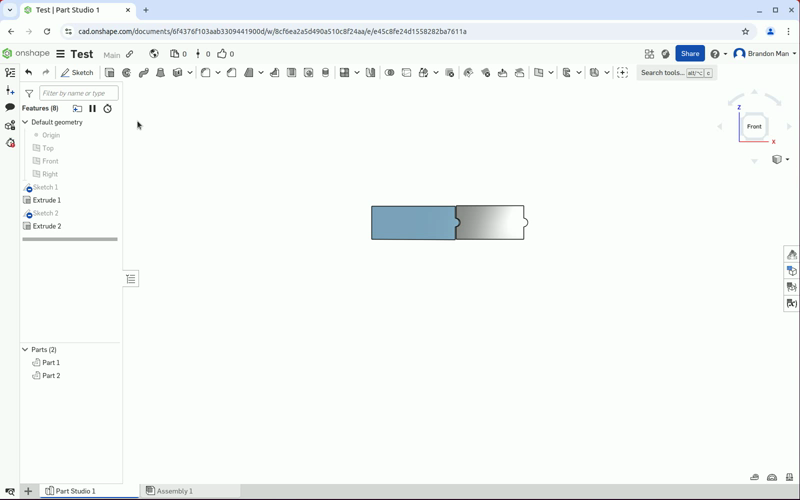
key(shift+h)
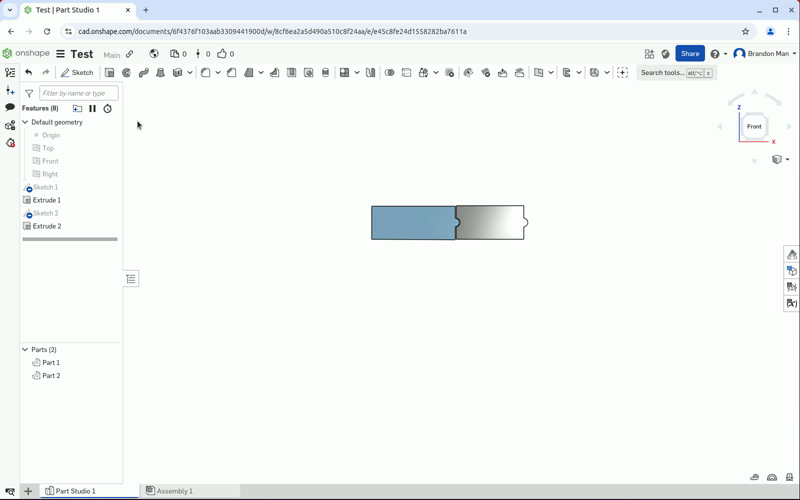
mouse_move(73, 189)
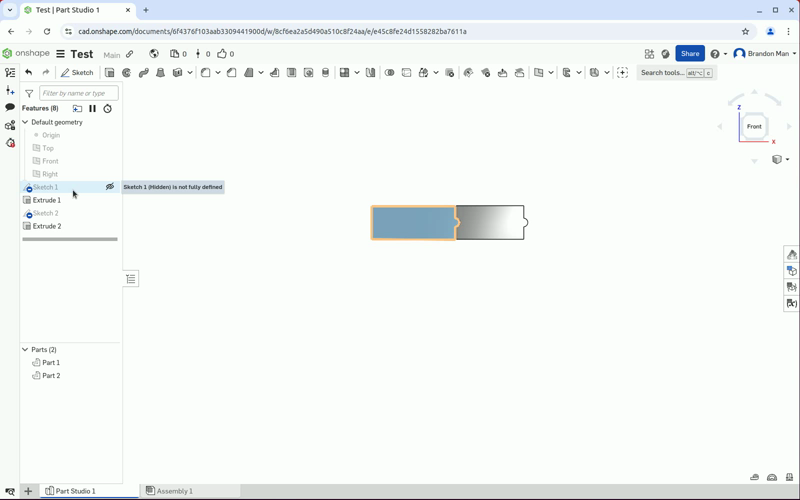
click(73, 189)
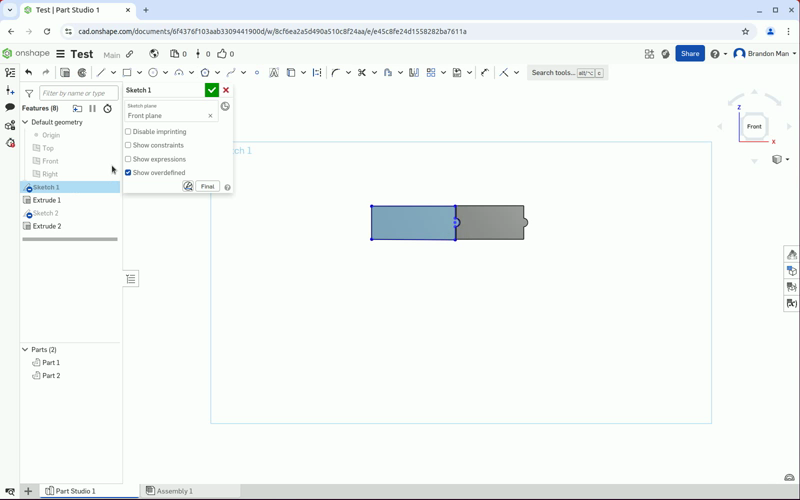
mouse_move(229, 92)
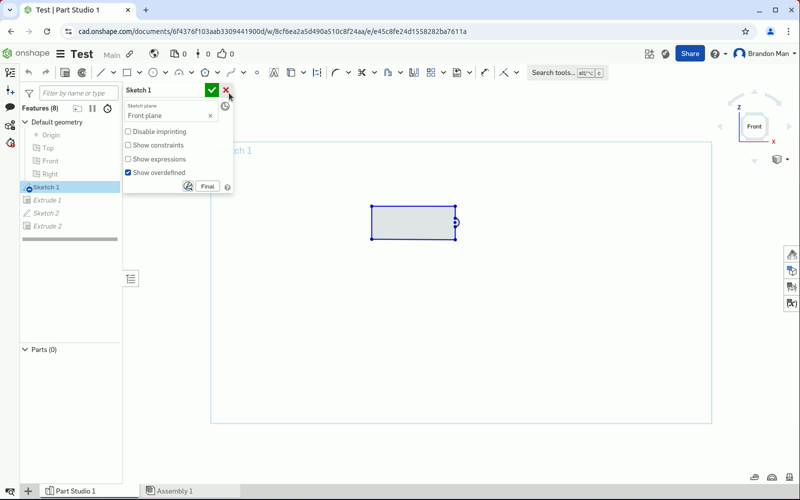
click(229, 92)
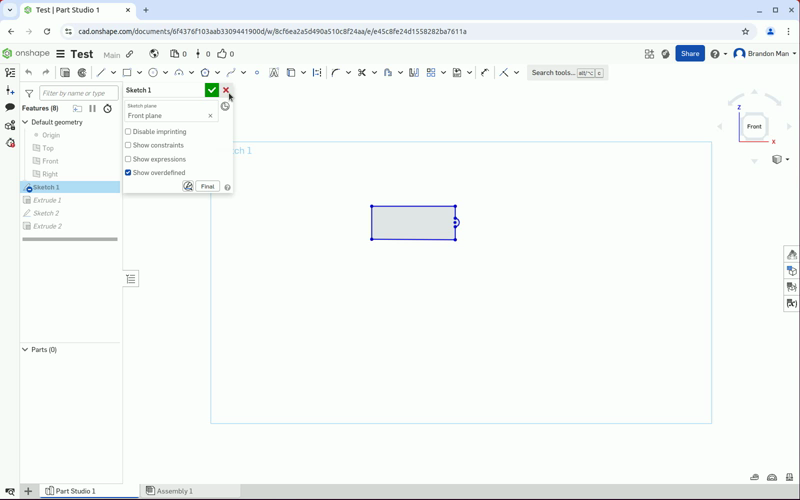
key(shift+s)
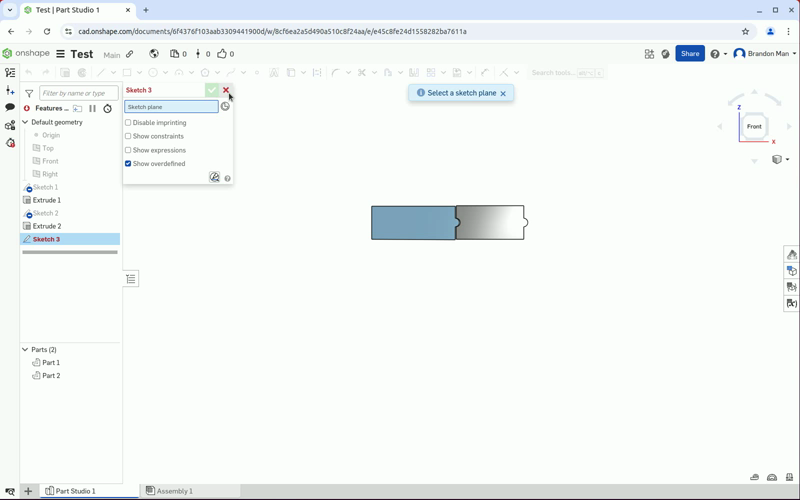
mouse_move(73, 163)
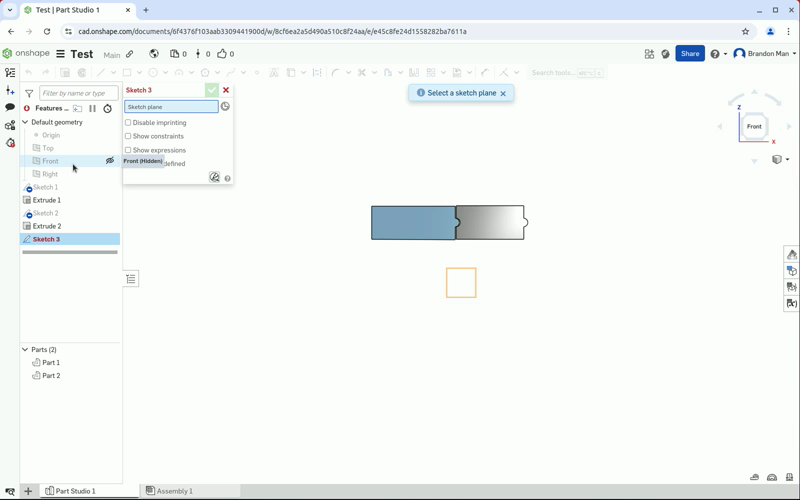
click(73, 163)
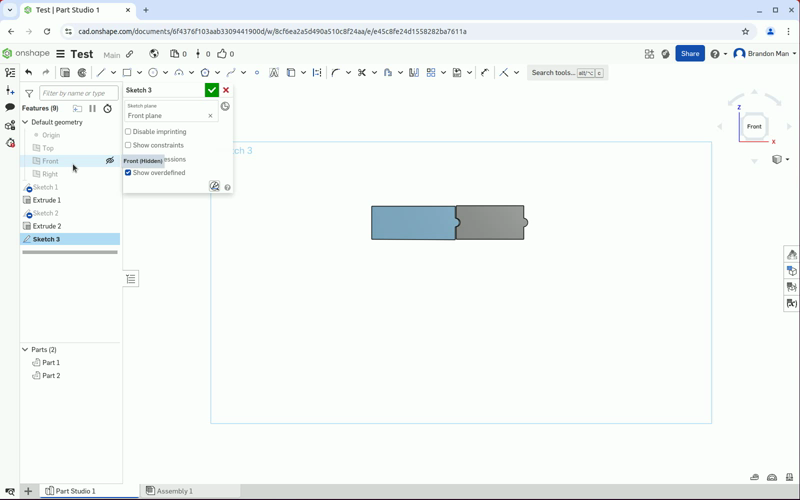
mouse_move(73, 352)
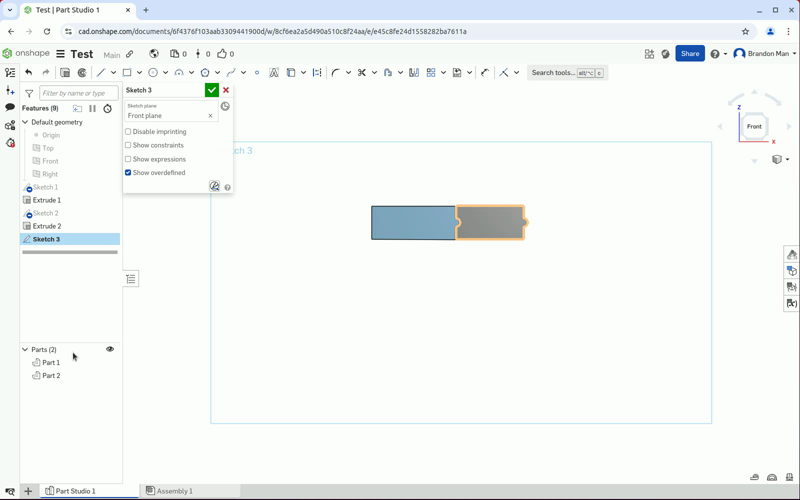
key(y)
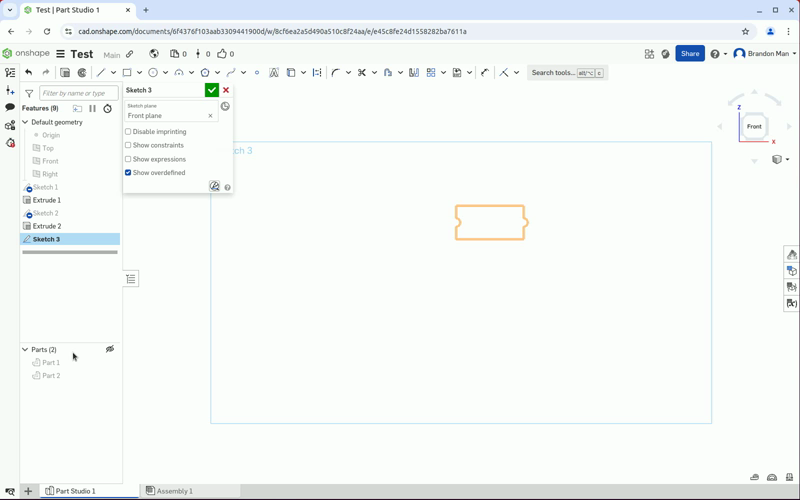
key(l)
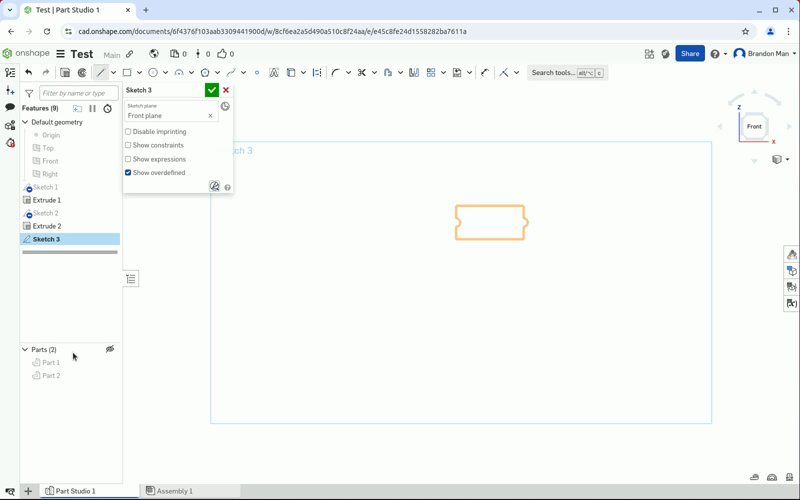
key_down(shift)
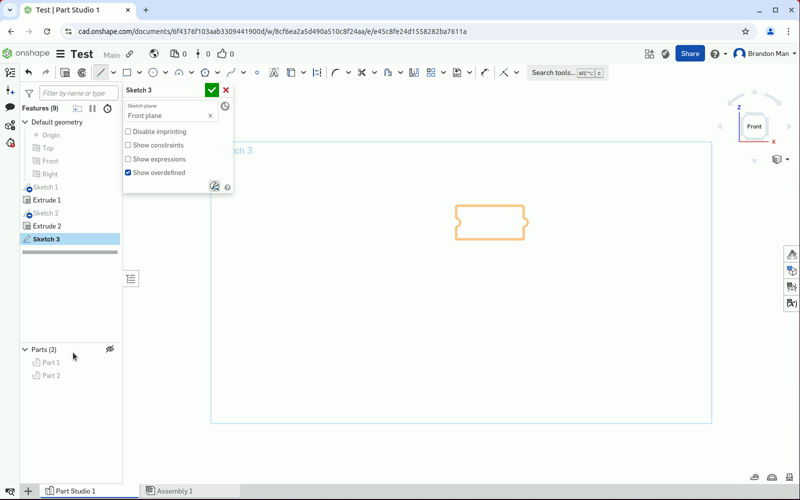
mouse_move(522, 239)
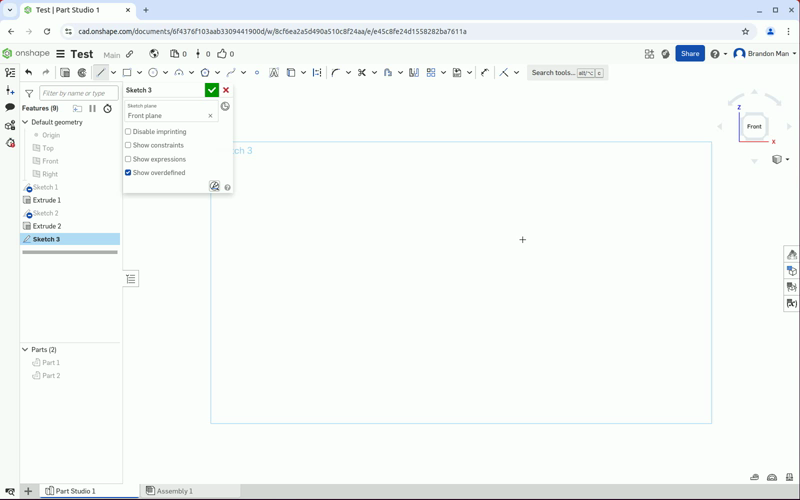
click(522, 239)
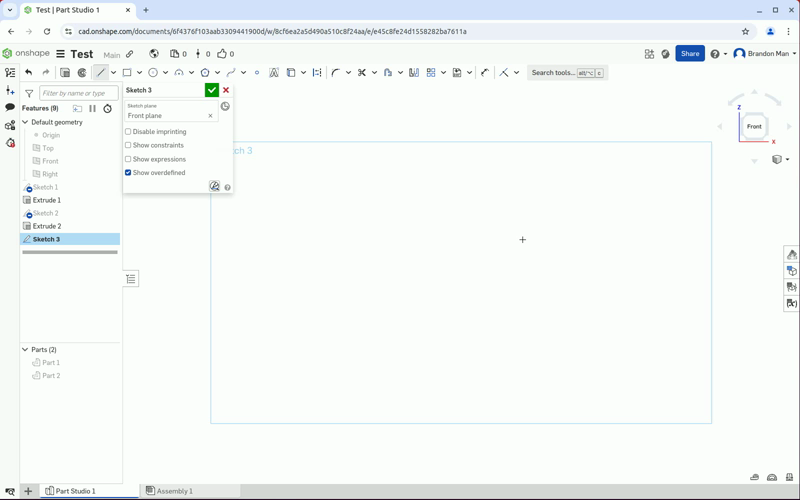
key_up(shift)
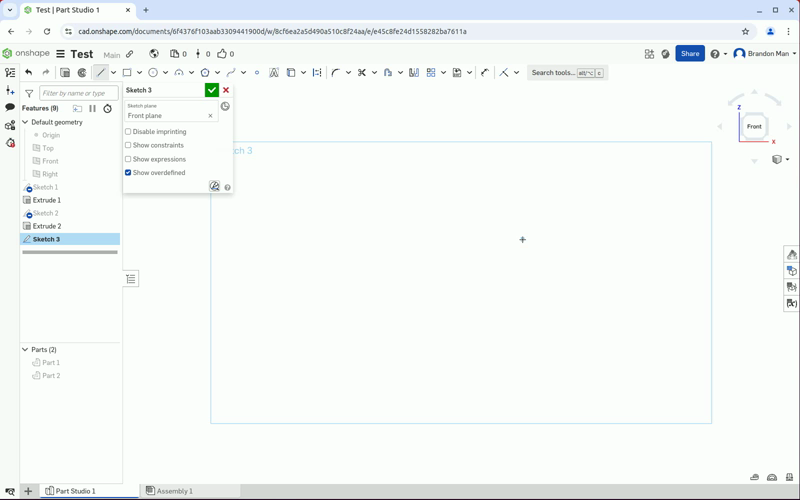
key_down(shift)
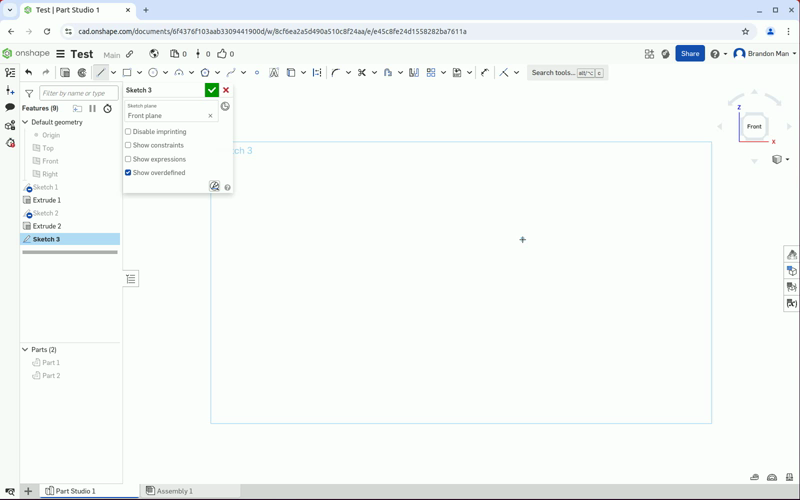
mouse_move(552, 239)
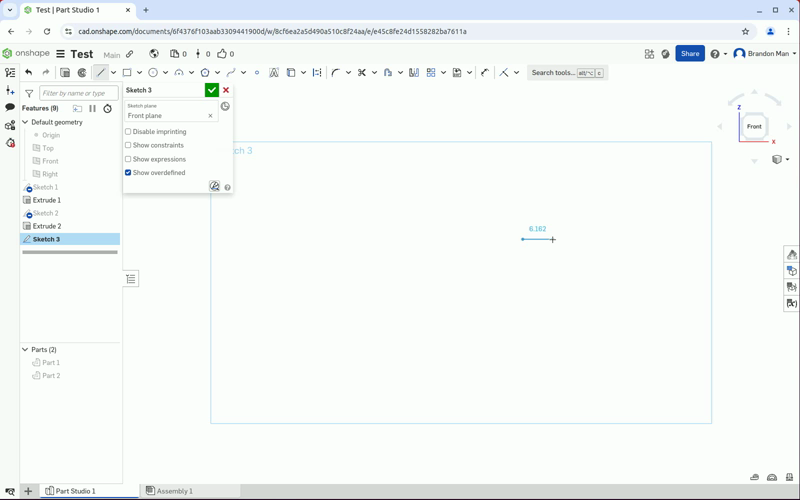
mouse_move(567, 239)
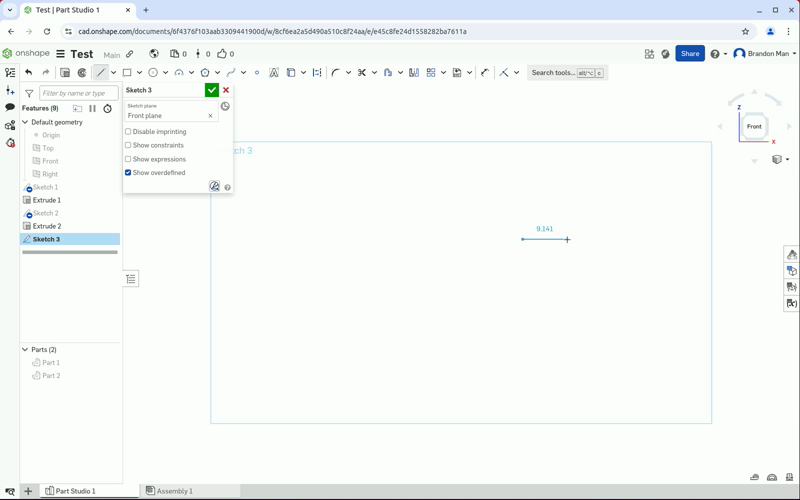
click(567, 239)
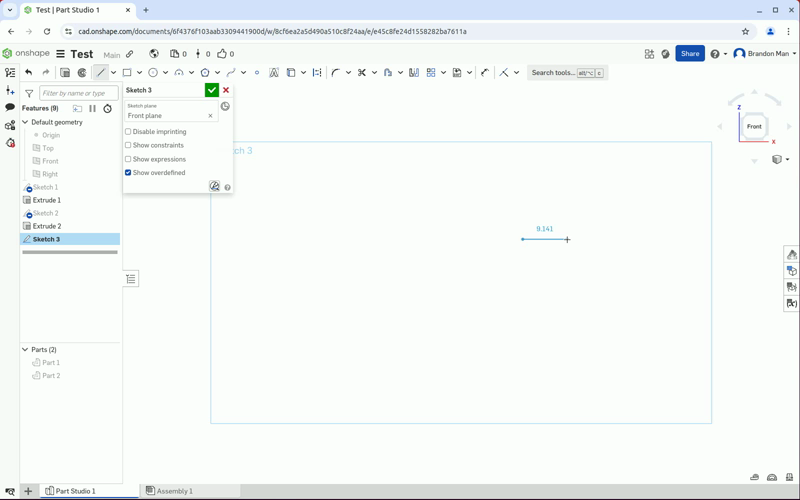
key_up(shift)
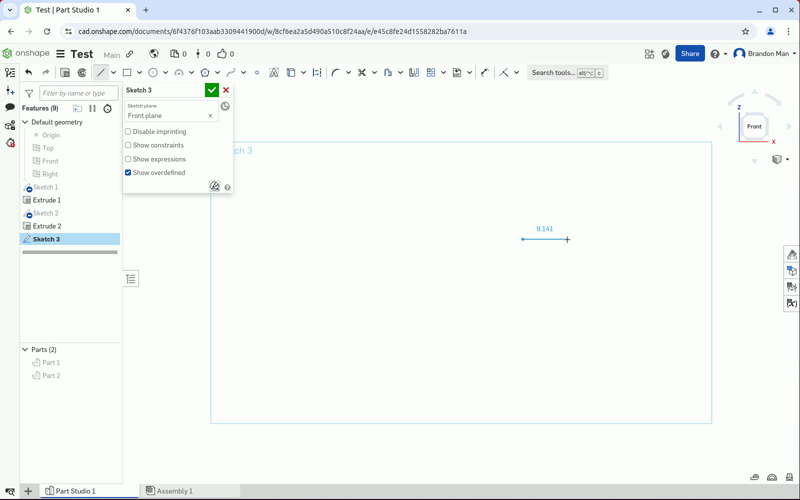
key(esc)
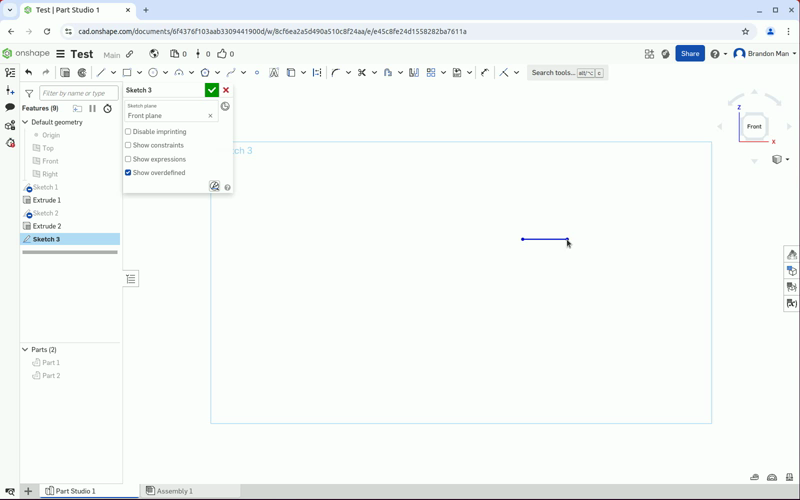
key(a)
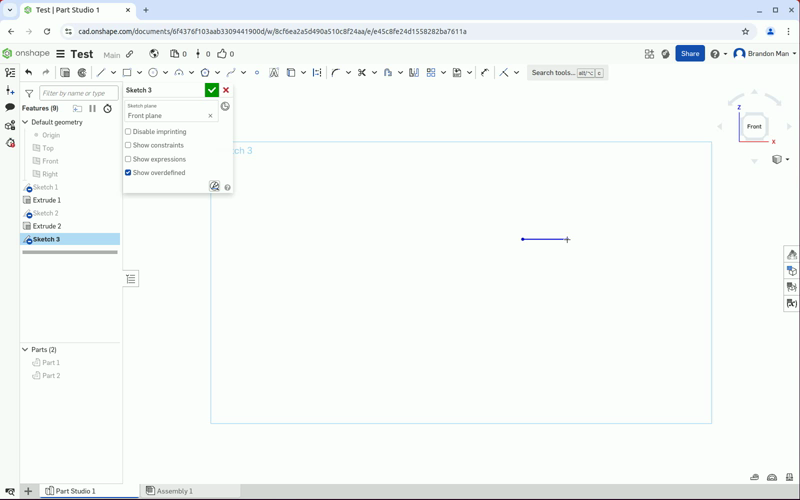
mouse_move(567, 239)
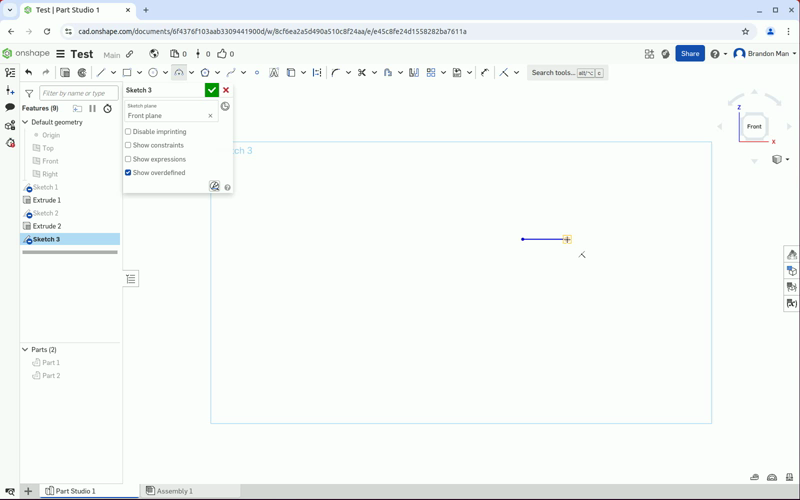
click(567, 239)
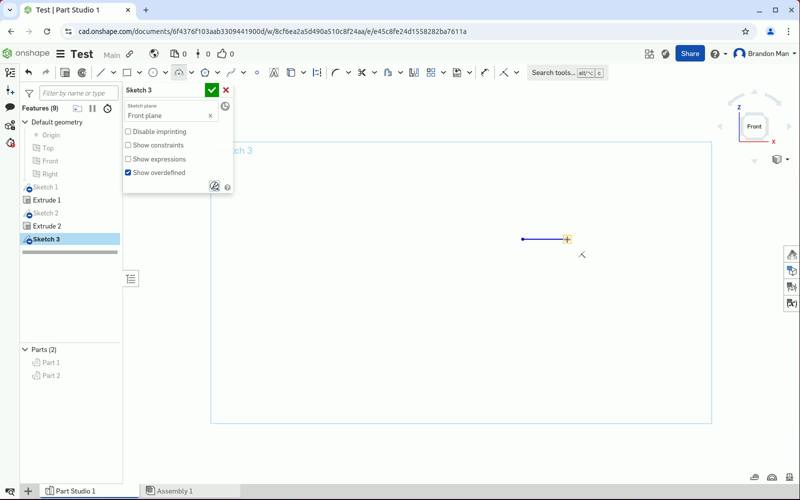
key_down(shift)
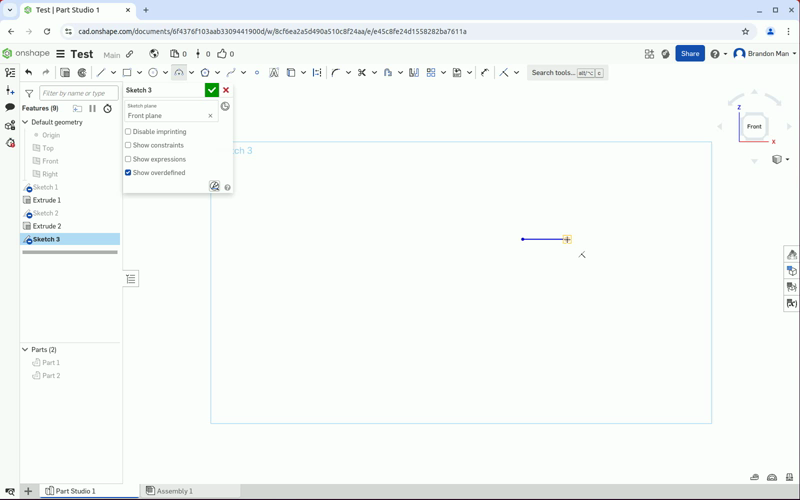
mouse_move(573, 232)
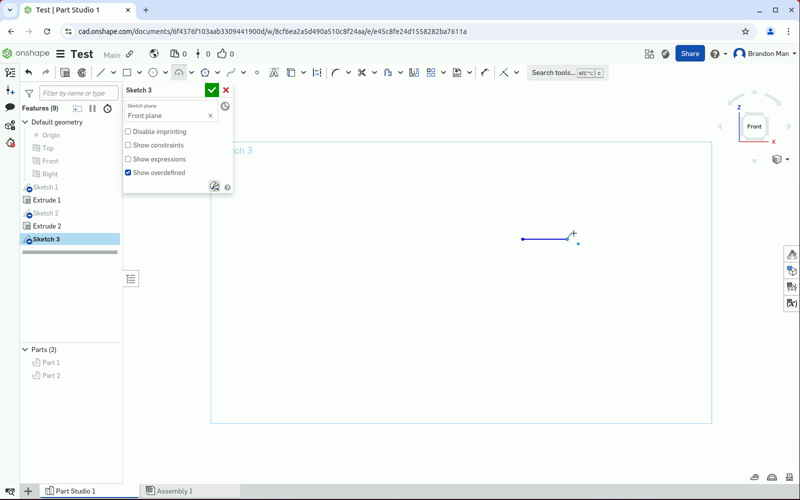
click(573, 232)
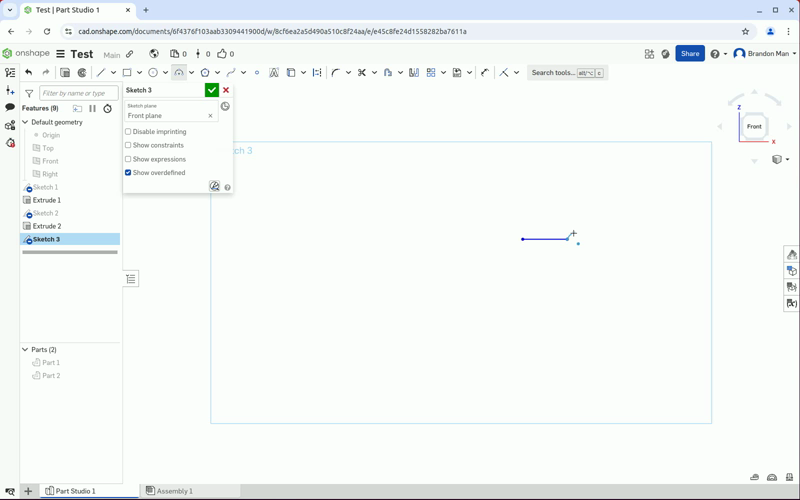
mouse_move(571, 237)
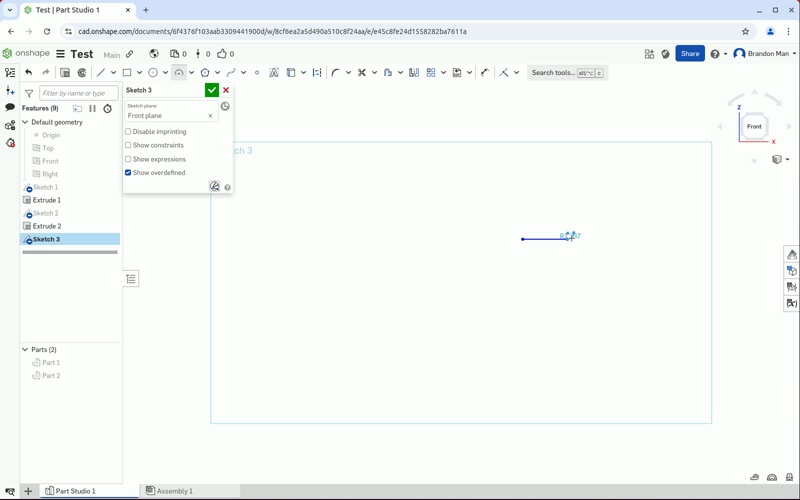
click(571, 237)
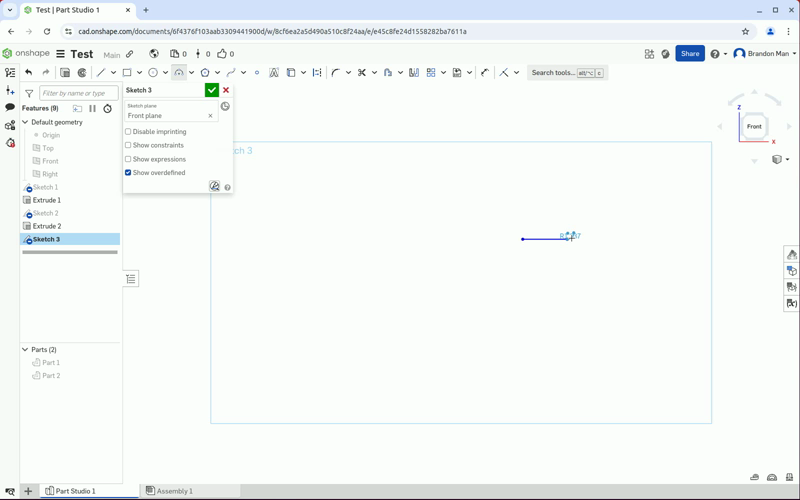
key_up(shift)
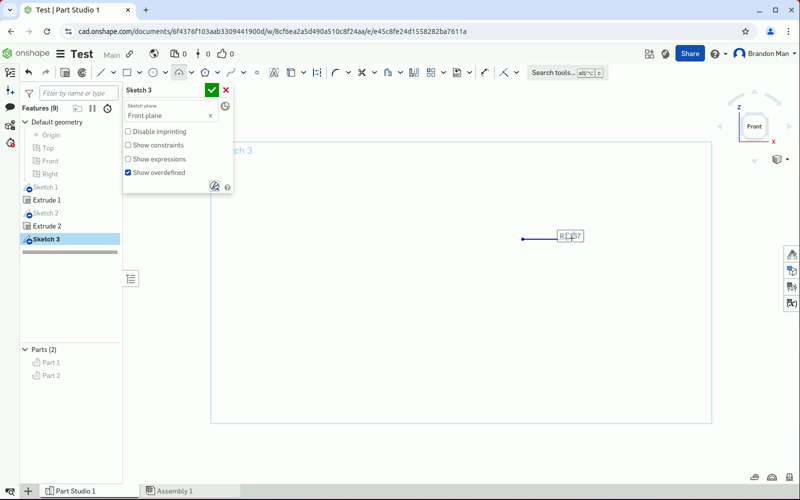
key(esc)
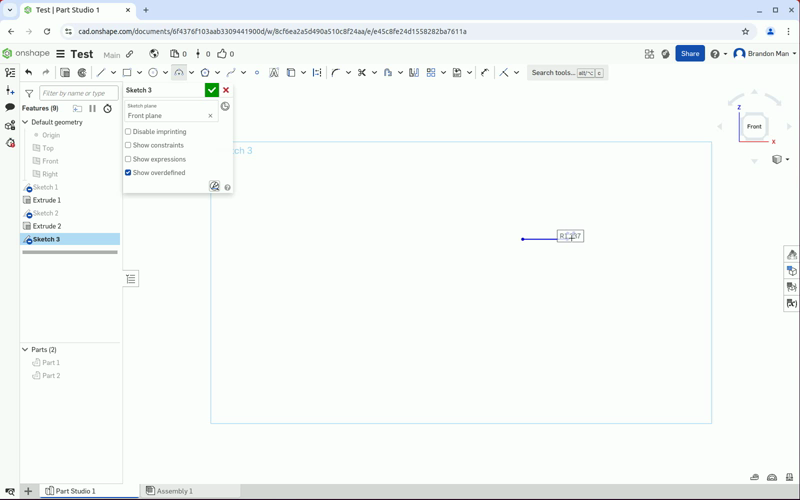
key(l)
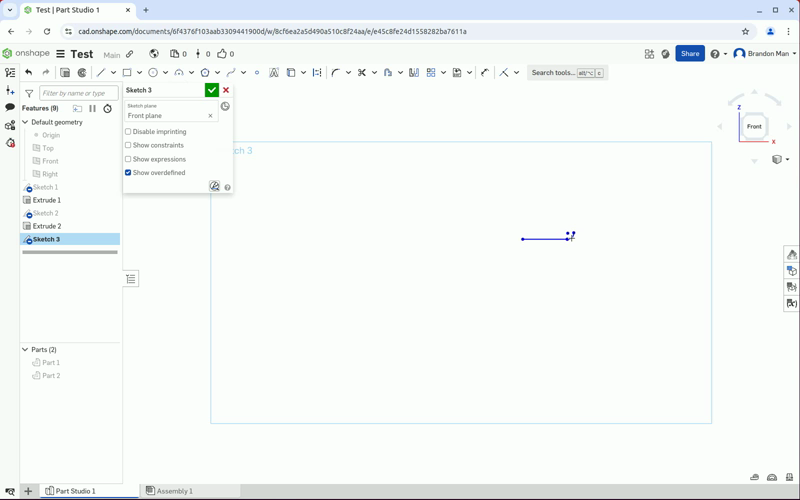
mouse_move(573, 232)
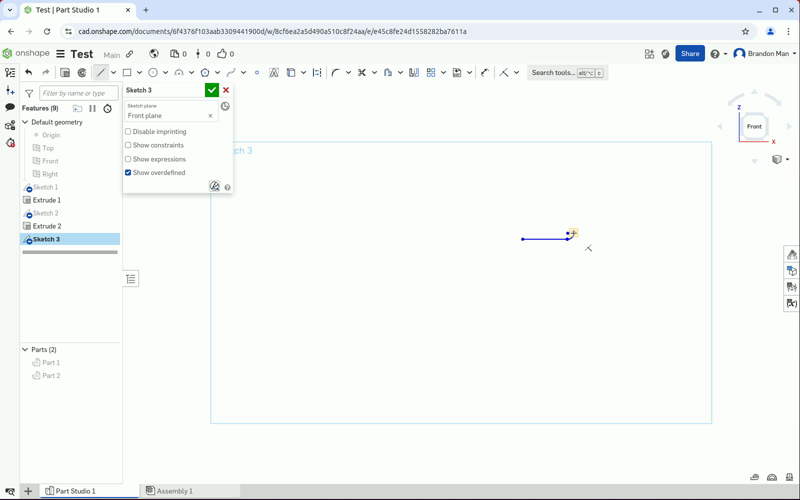
click(573, 232)
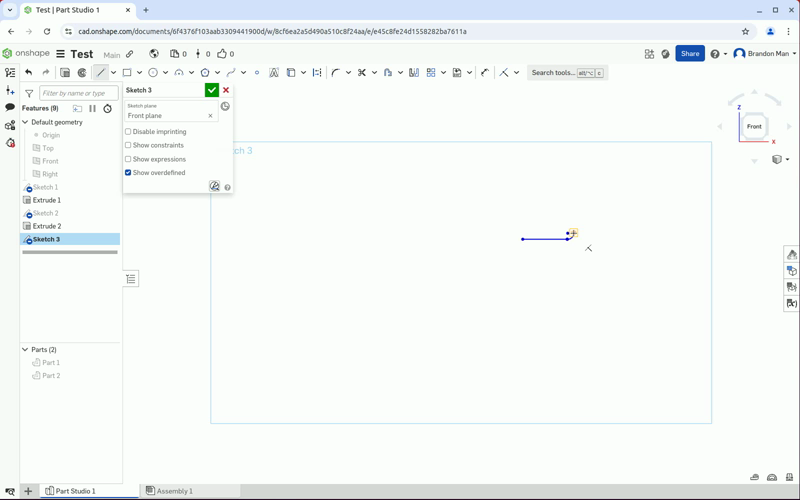
key_down(shift)
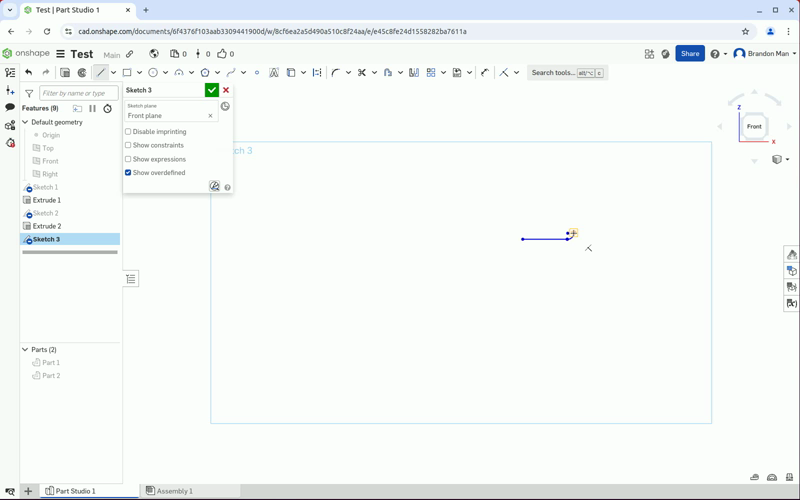
mouse_move(589, 232)
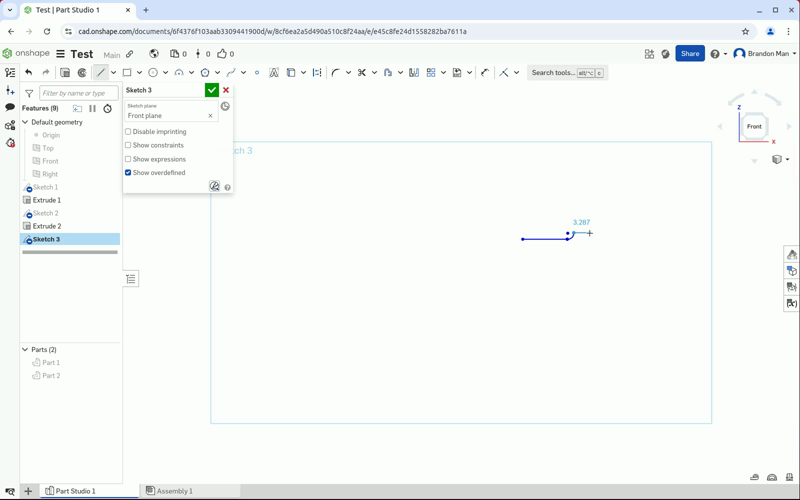
mouse_move(573, 212)
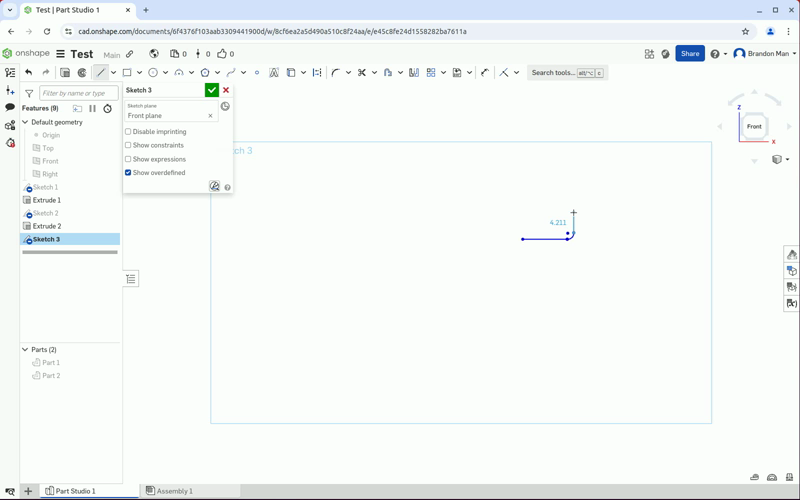
click(573, 212)
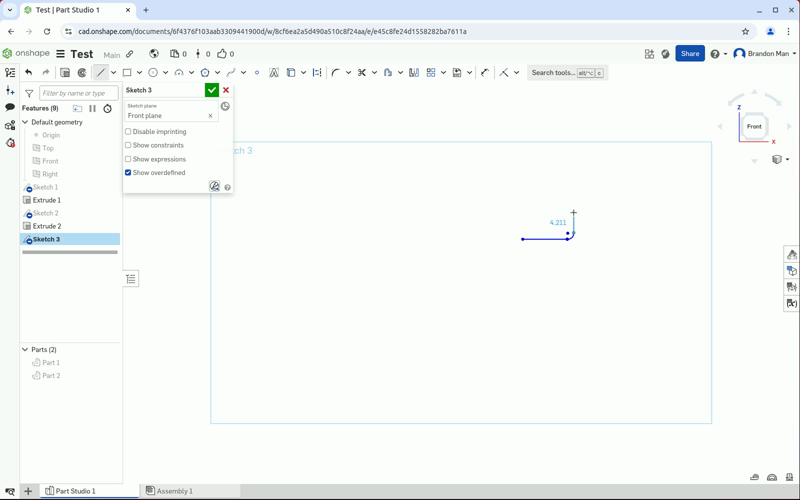
key_up(shift)
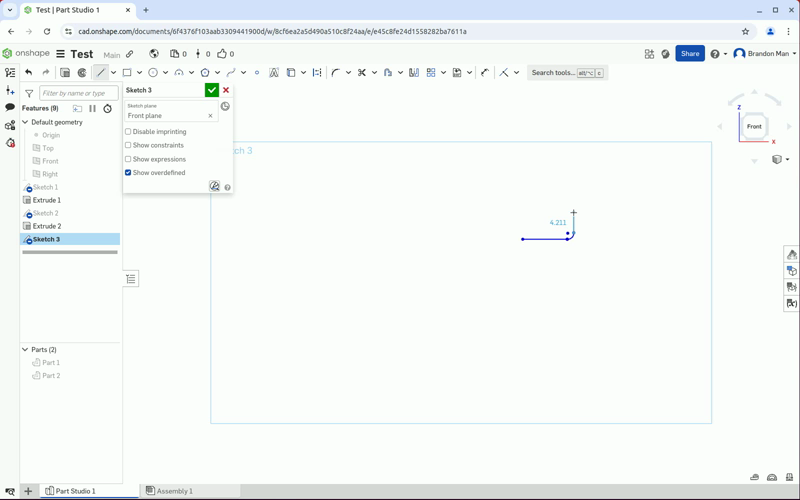
key(esc)
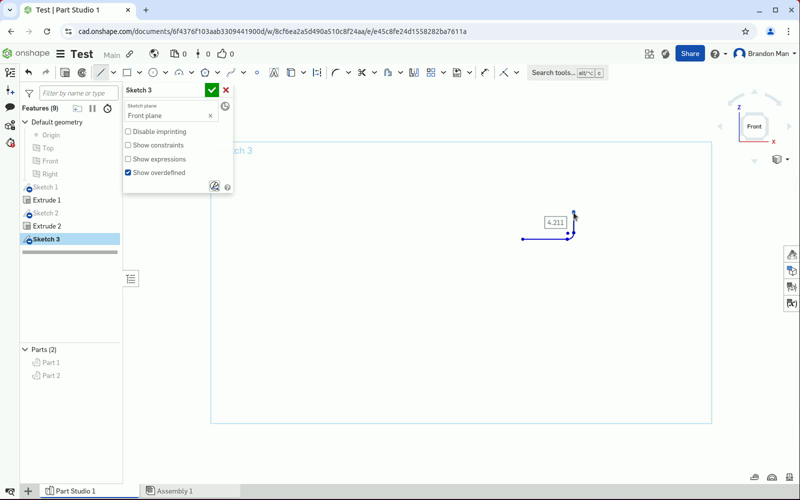
key(a)
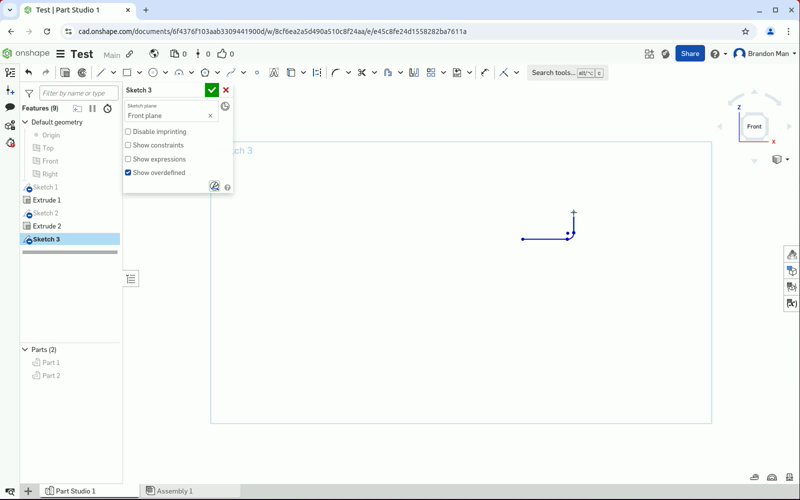
mouse_move(573, 212)
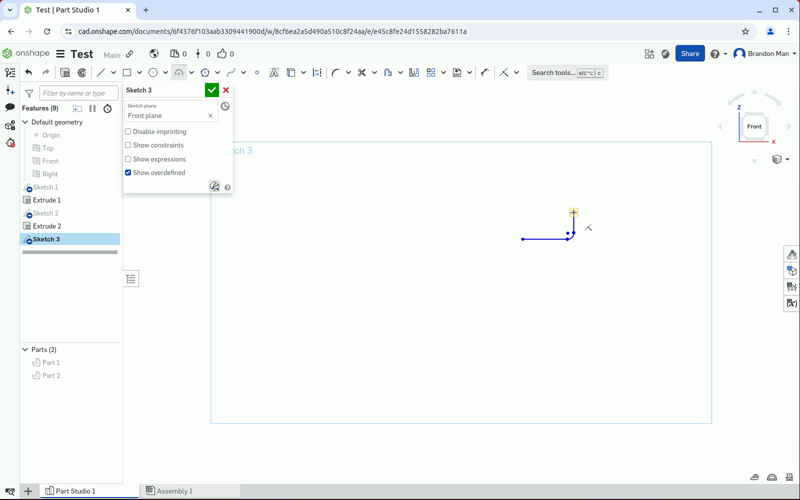
click(573, 212)
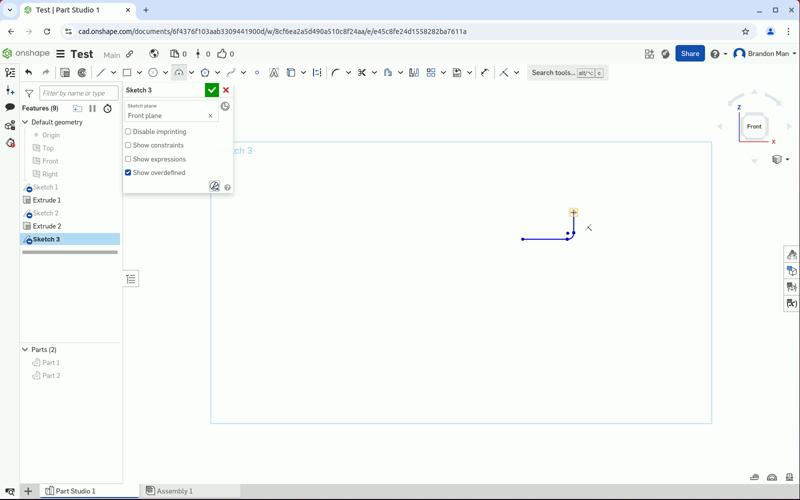
key_down(shift)
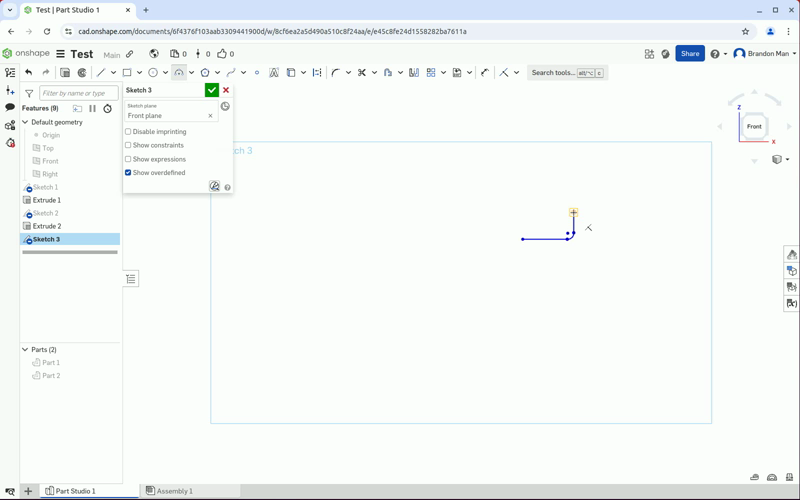
mouse_move(567, 205)
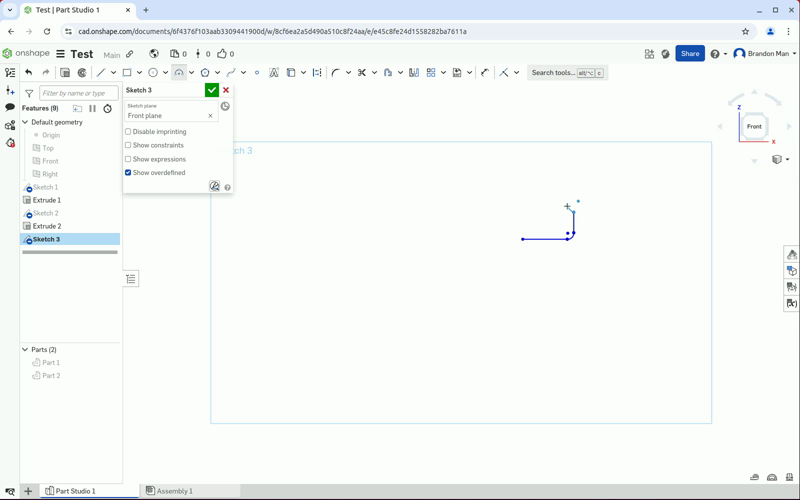
click(567, 205)
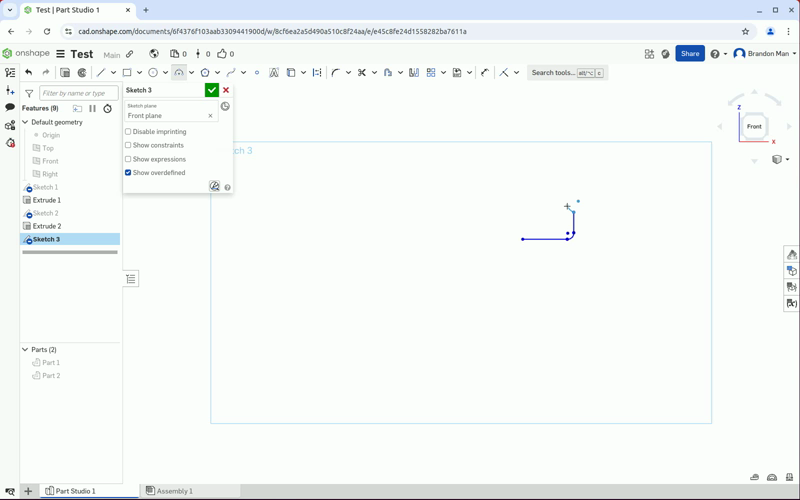
mouse_move(571, 207)
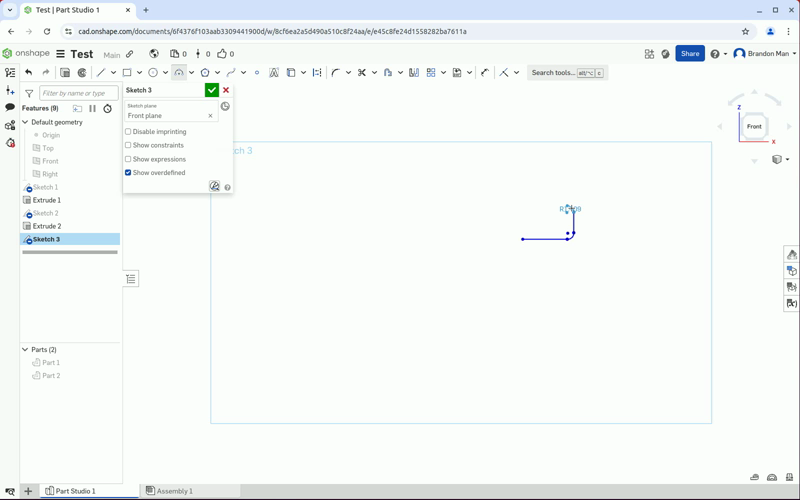
click(571, 207)
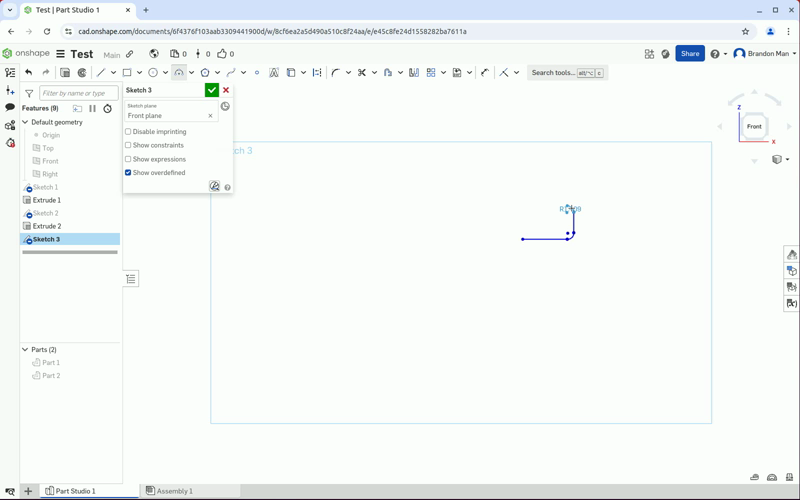
key_up(shift)
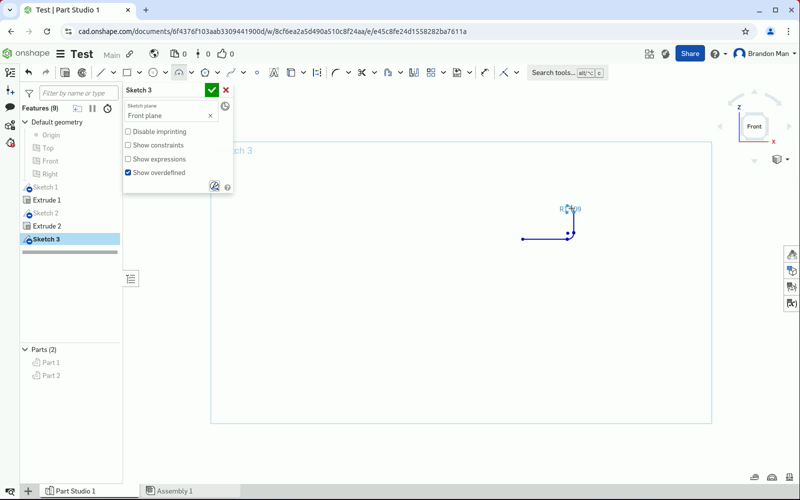
key(esc)
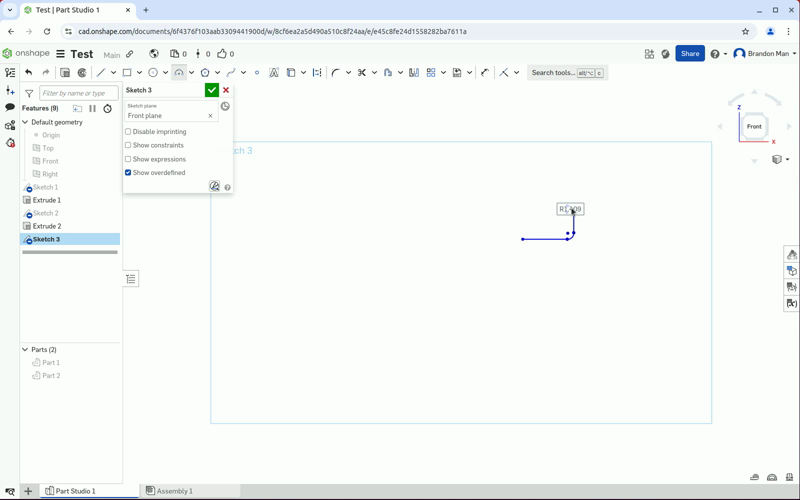
key(l)
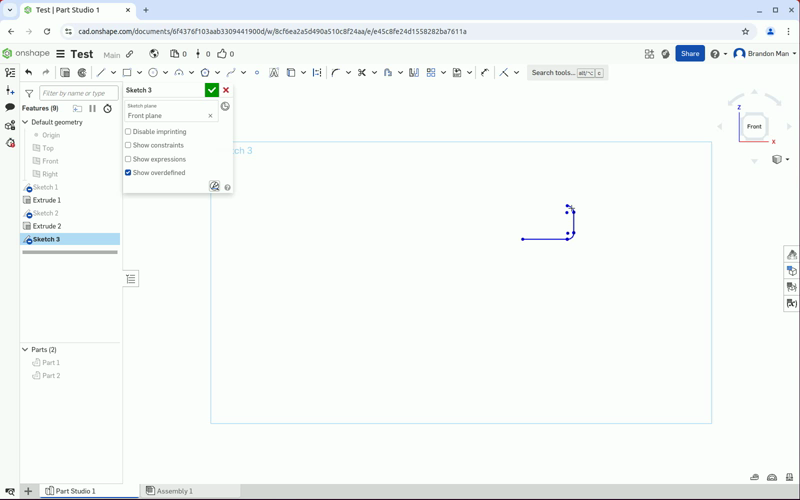
mouse_move(567, 205)
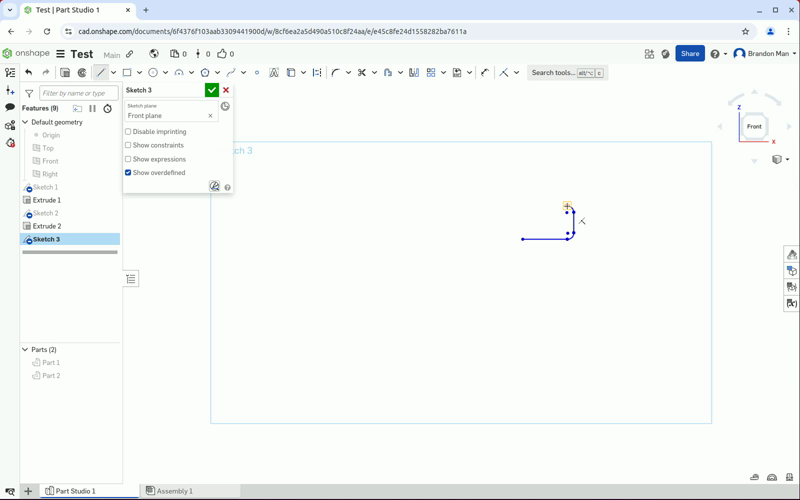
click(567, 205)
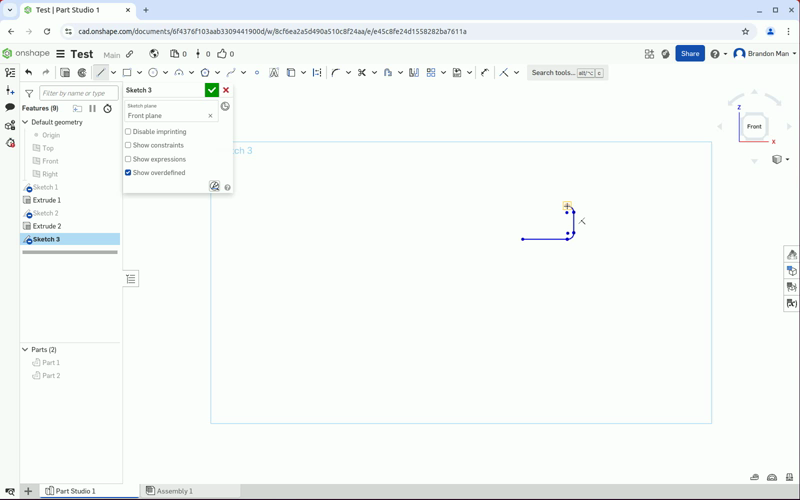
key_down(shift)
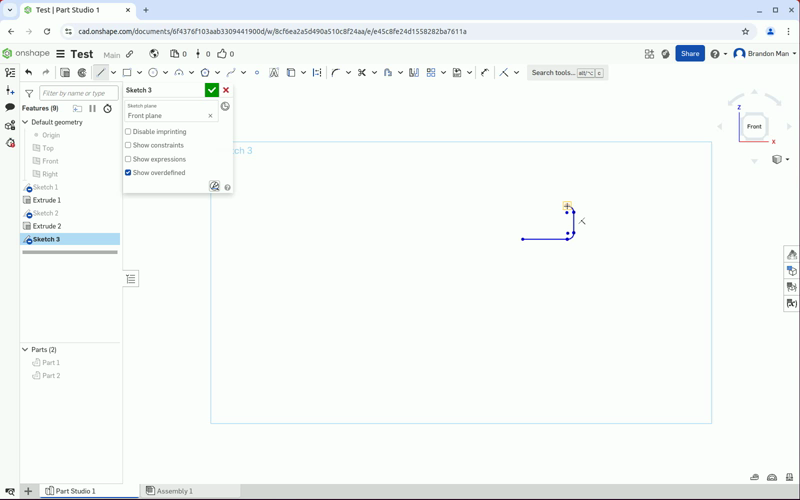
mouse_move(589, 205)
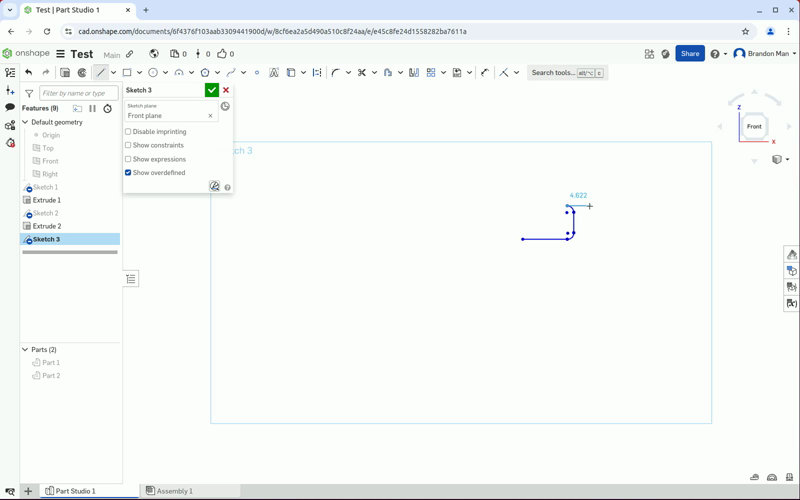
mouse_move(522, 205)
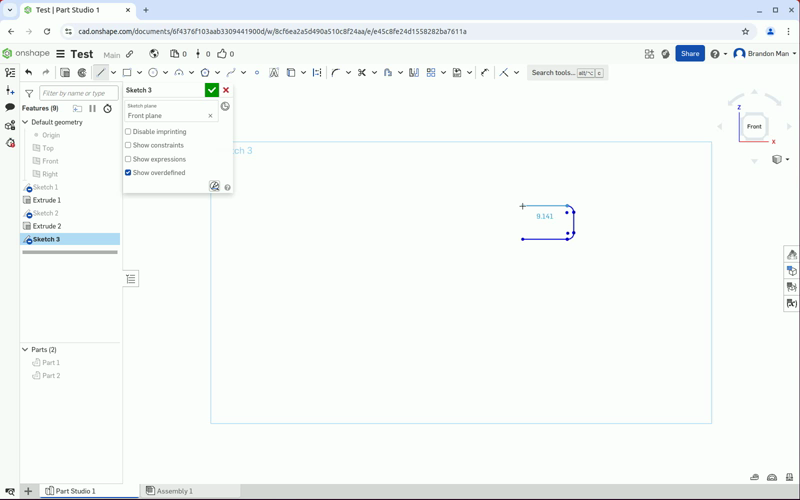
click(522, 205)
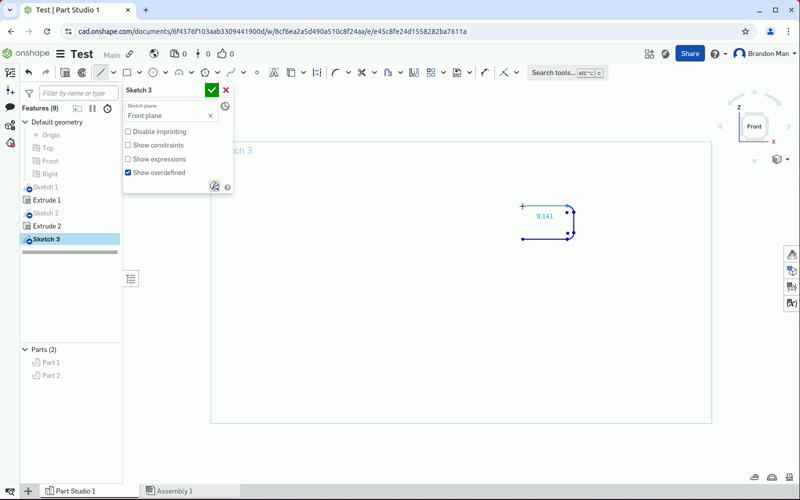
key_up(shift)
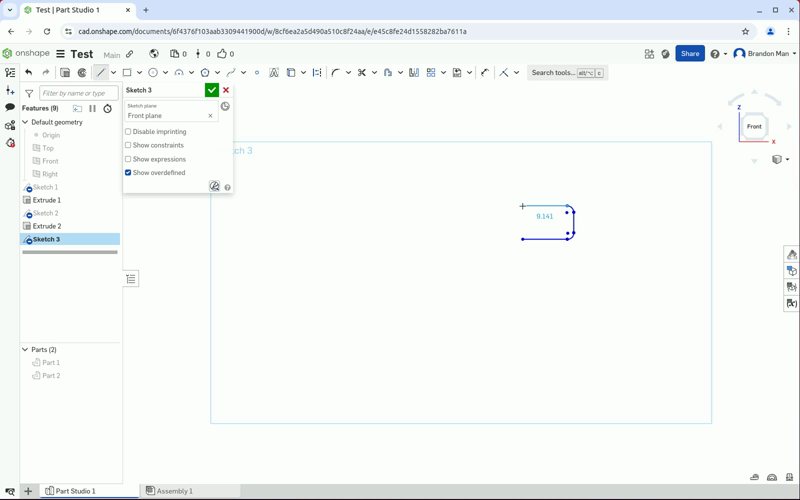
key_down(shift)
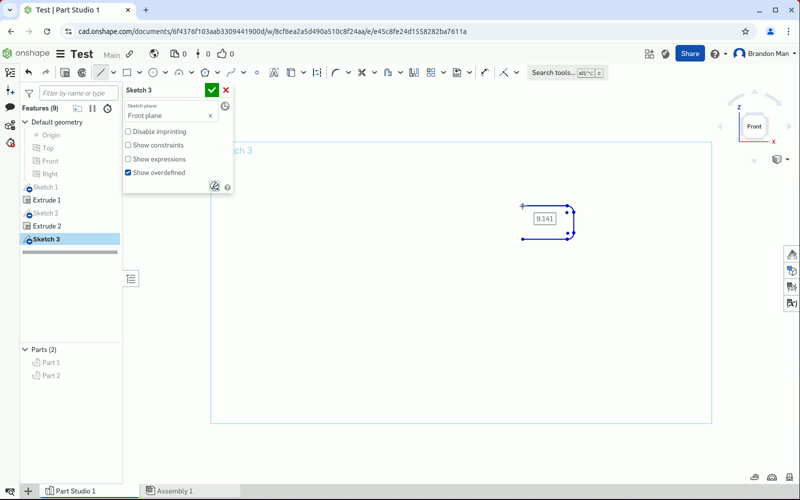
mouse_move(552, 205)
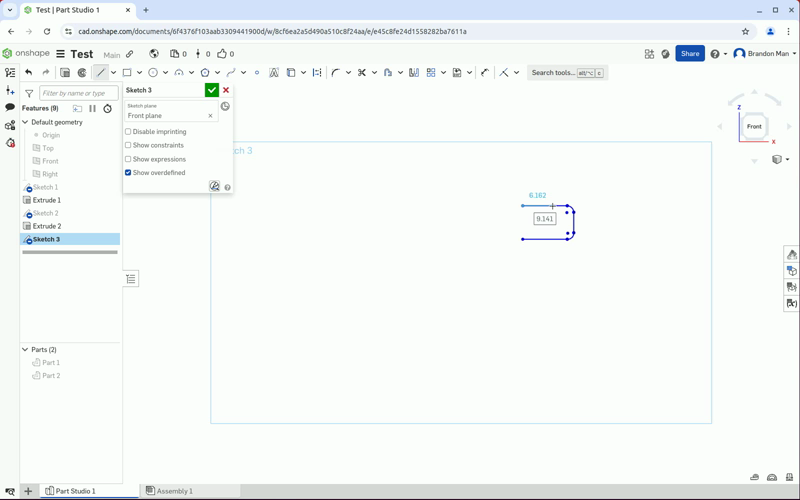
mouse_move(522, 218)
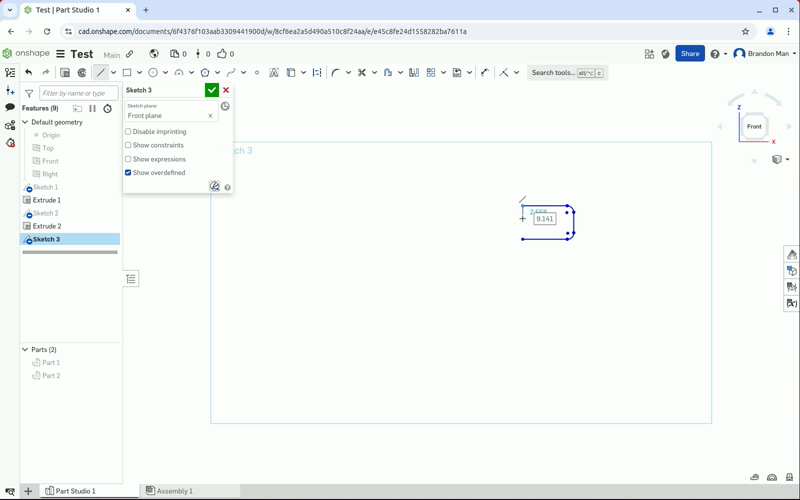
click(522, 218)
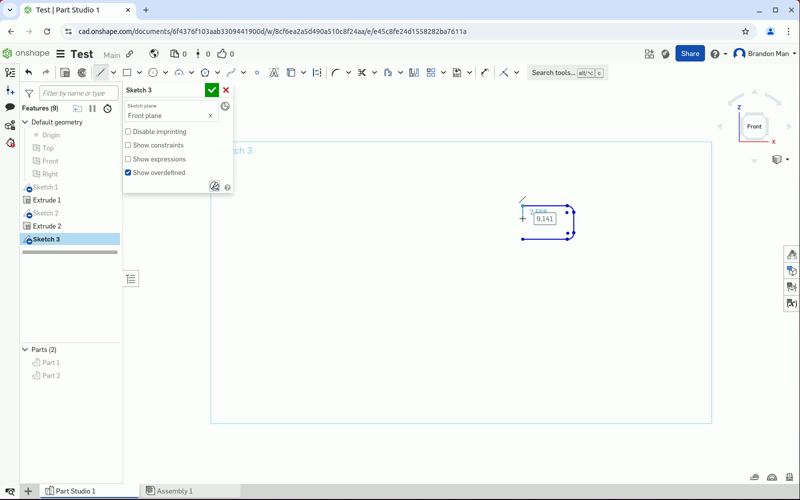
key_up(shift)
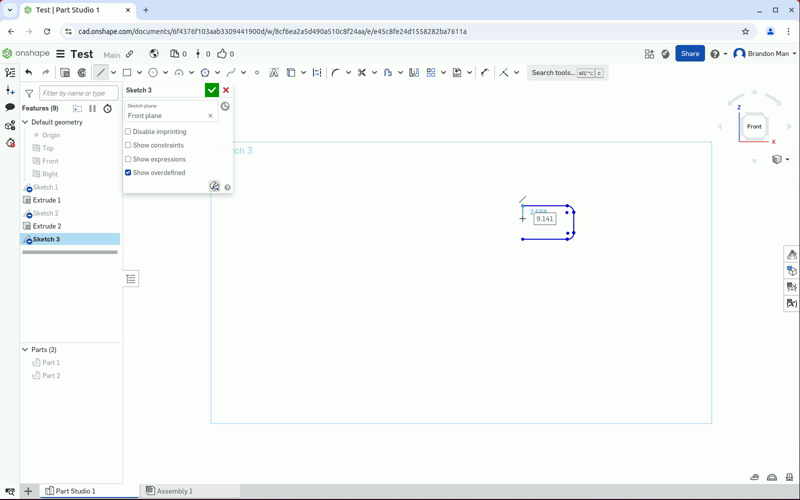
key(esc)
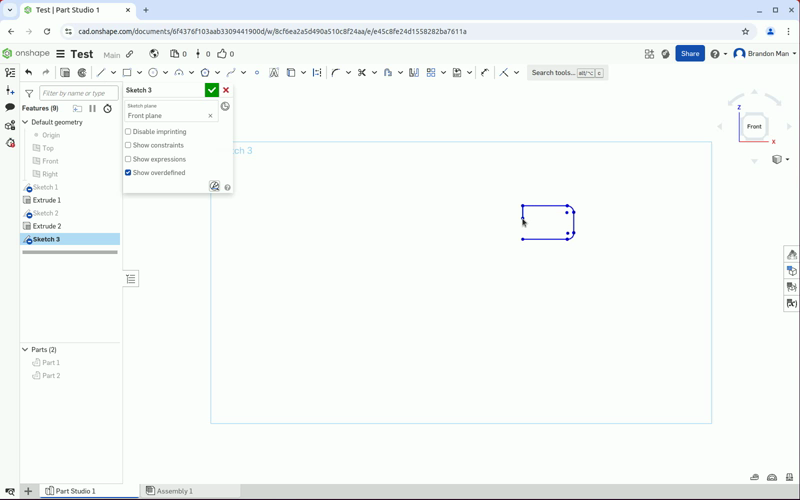
key(a)
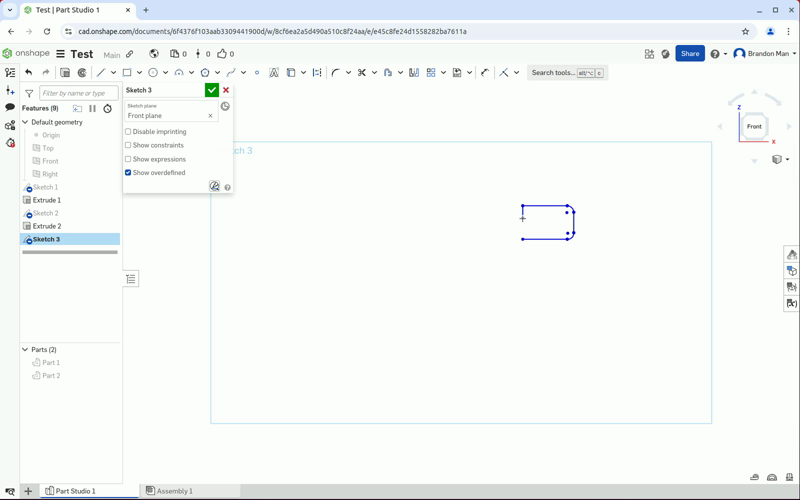
mouse_move(522, 218)
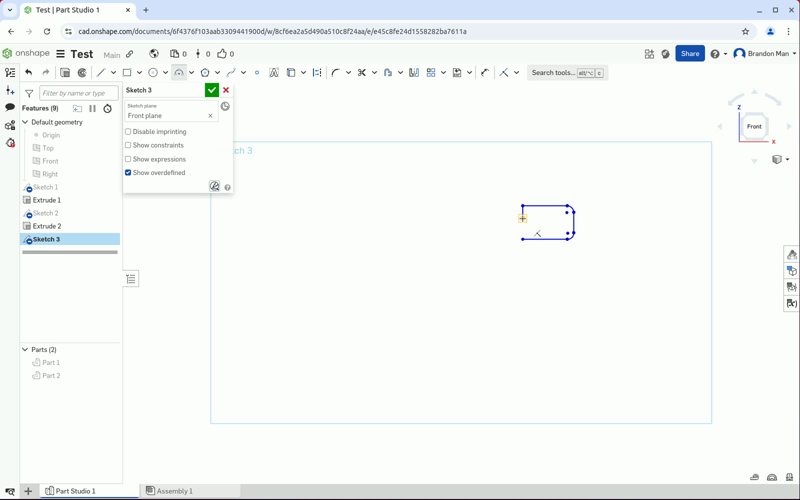
click(522, 218)
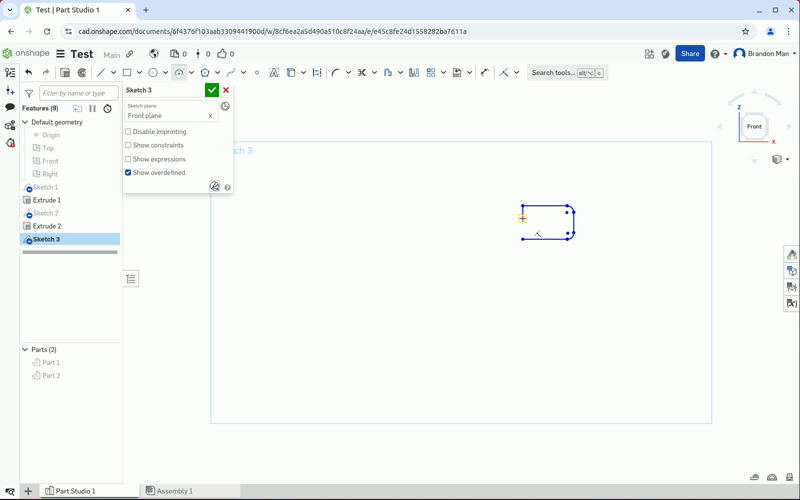
key_down(shift)
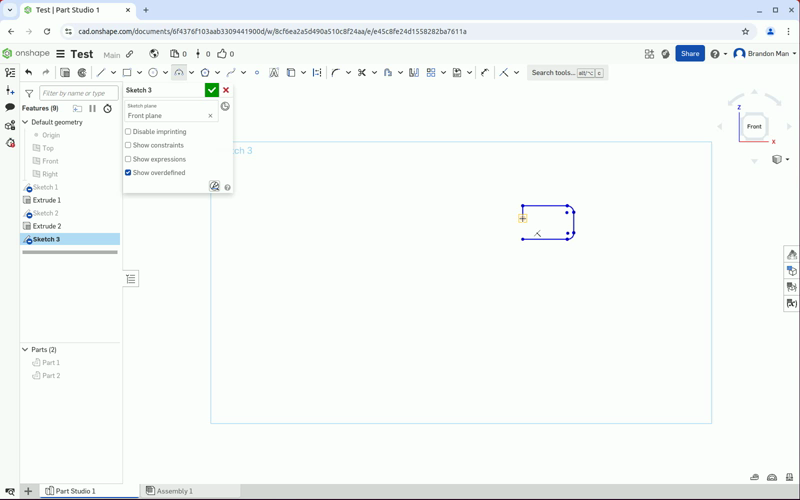
mouse_move(522, 226)
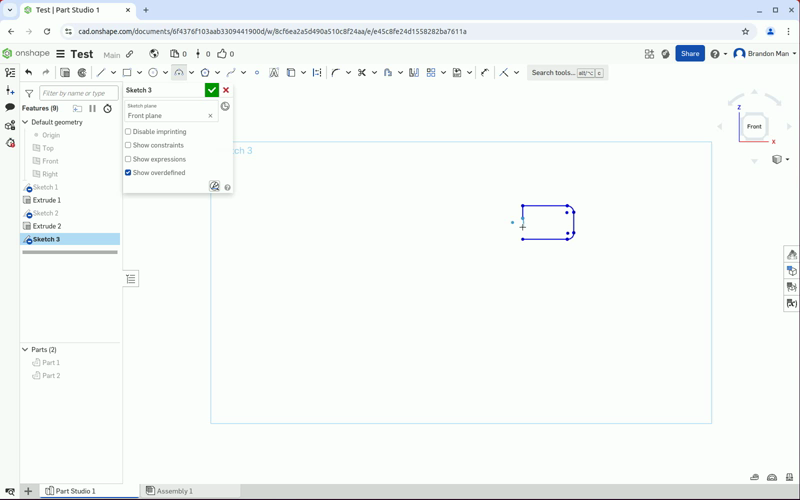
click(522, 226)
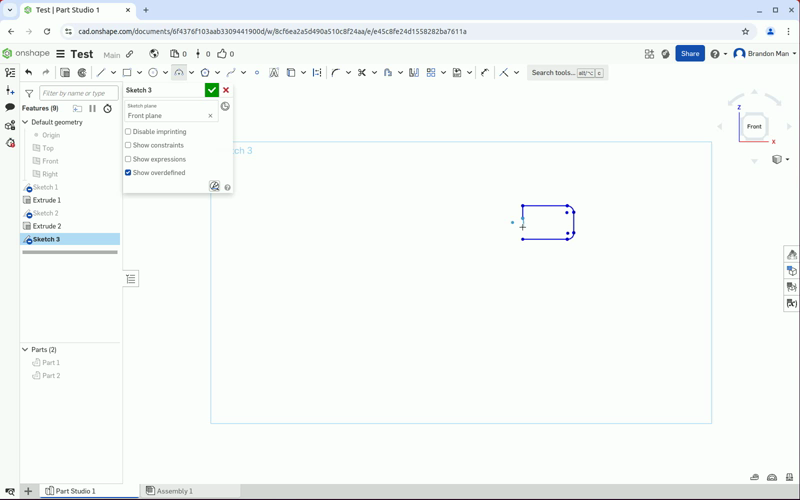
mouse_move(527, 222)
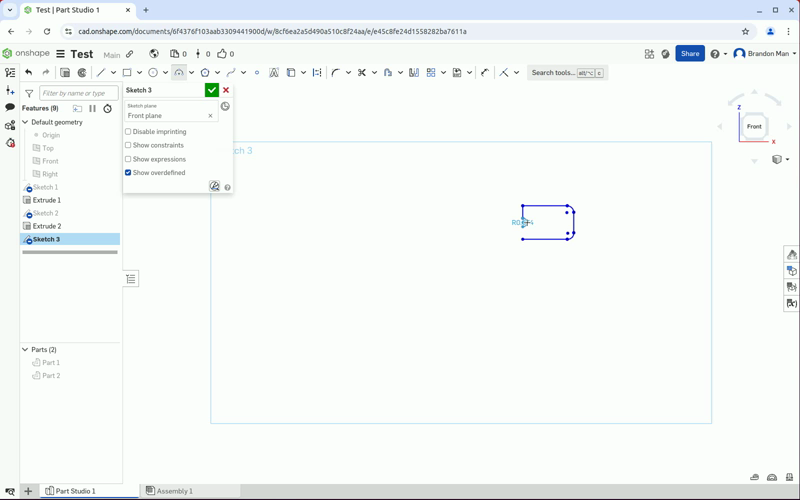
click(527, 222)
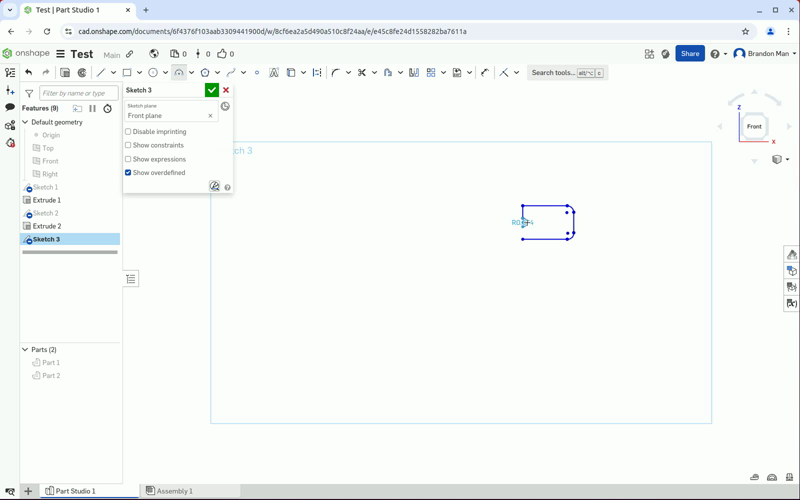
key_up(shift)
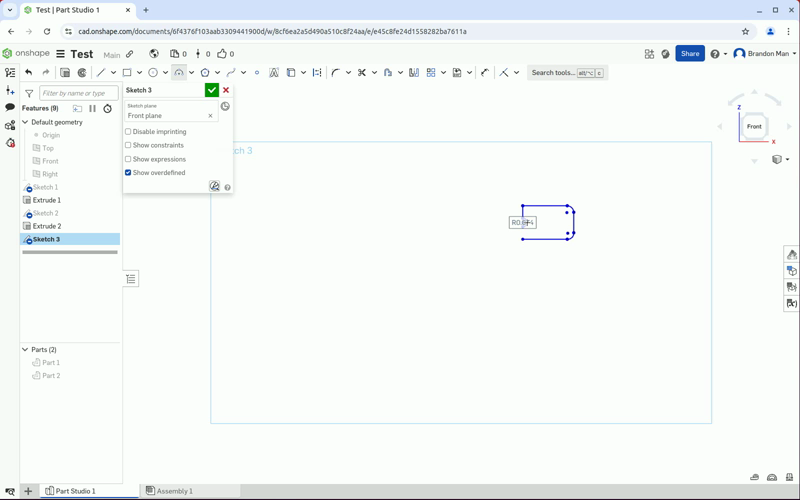
key(esc)
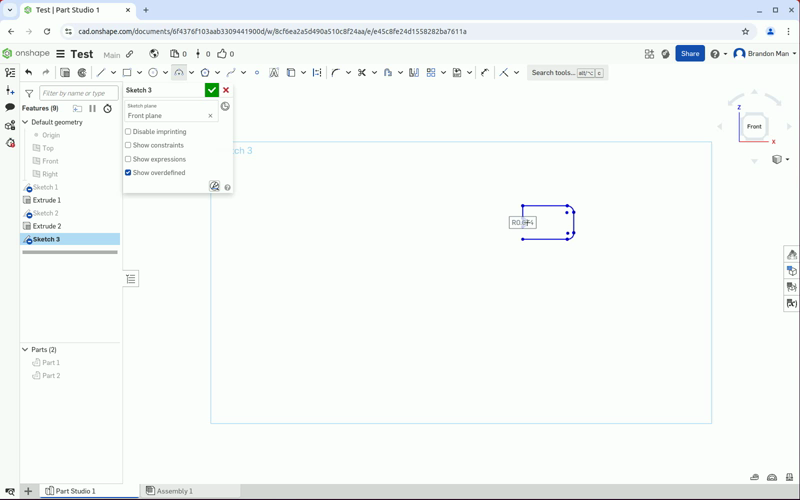
key(l)
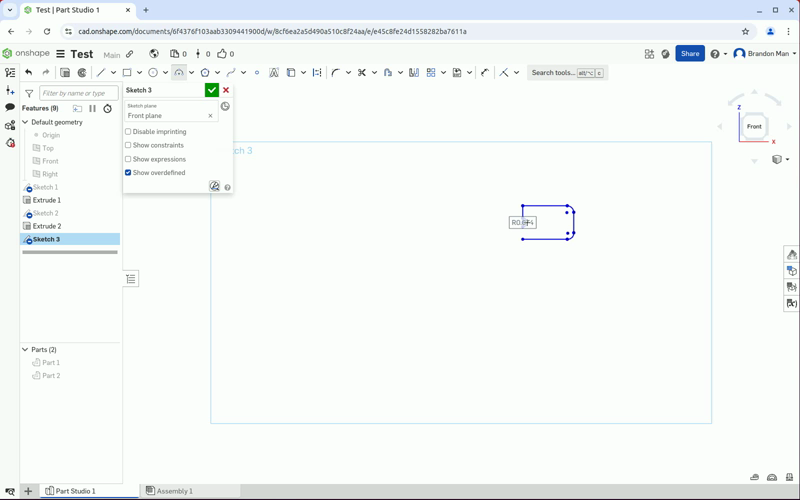
mouse_move(522, 226)
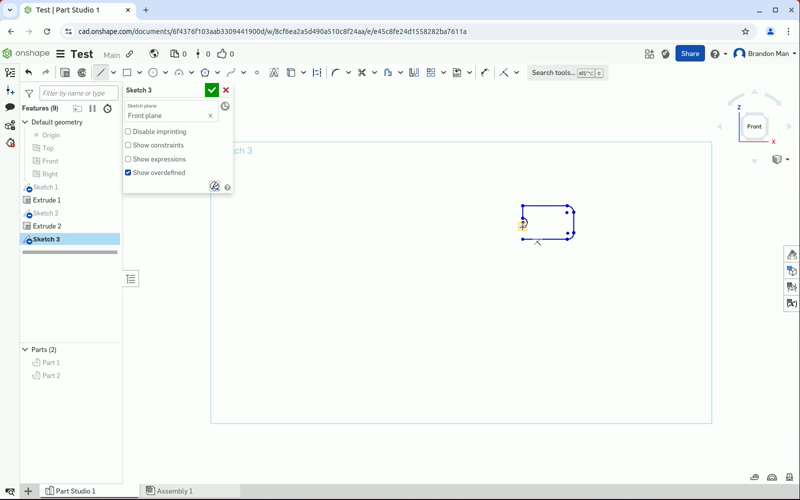
click(522, 226)
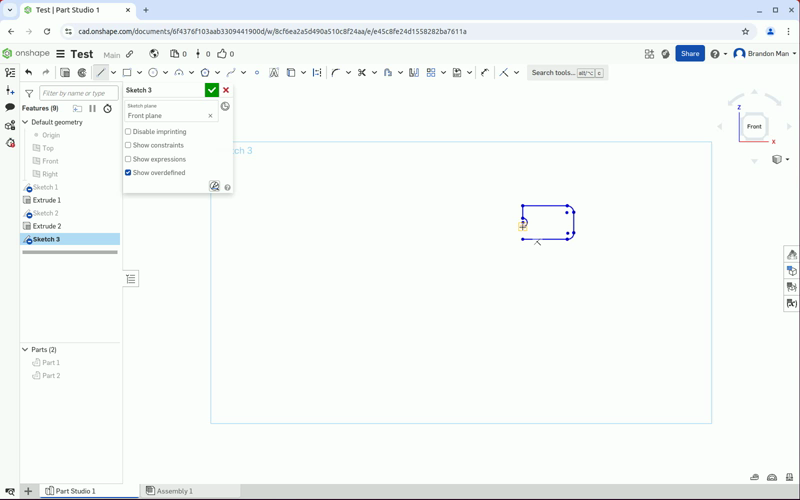
mouse_move(552, 226)
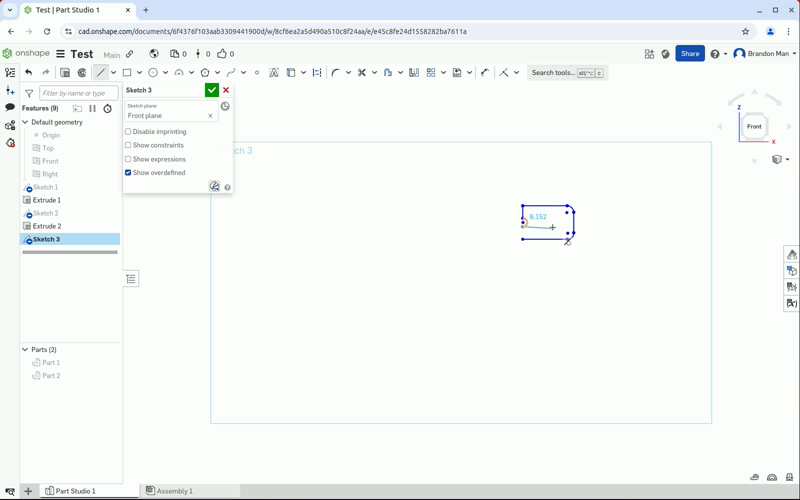
key_down(shift)
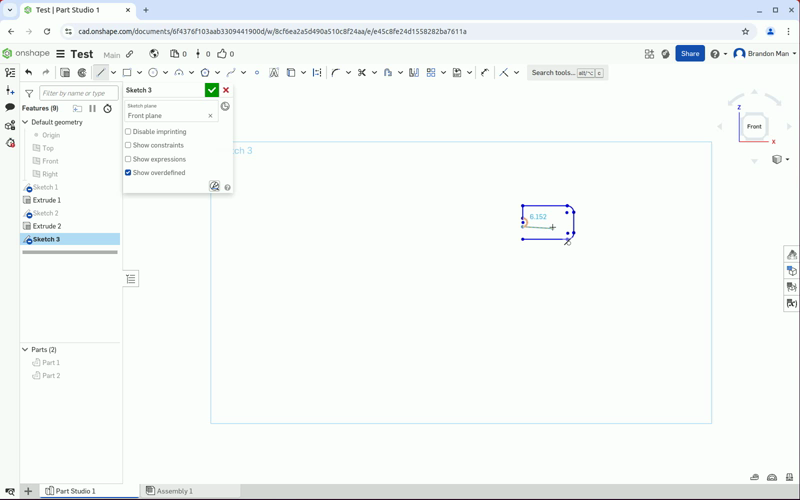
mouse_move(522, 239)
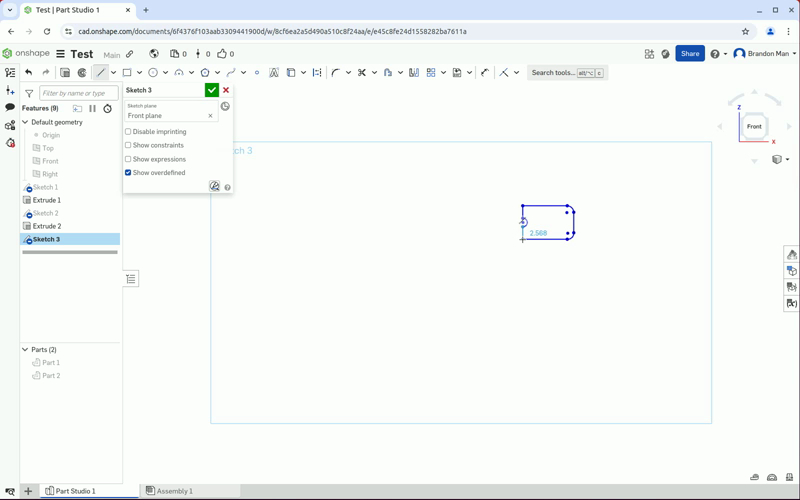
key_up(shift)
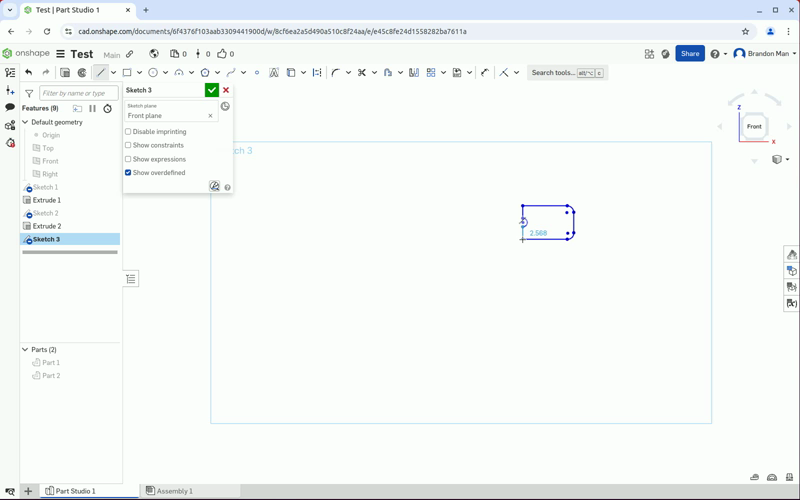
click(522, 239)
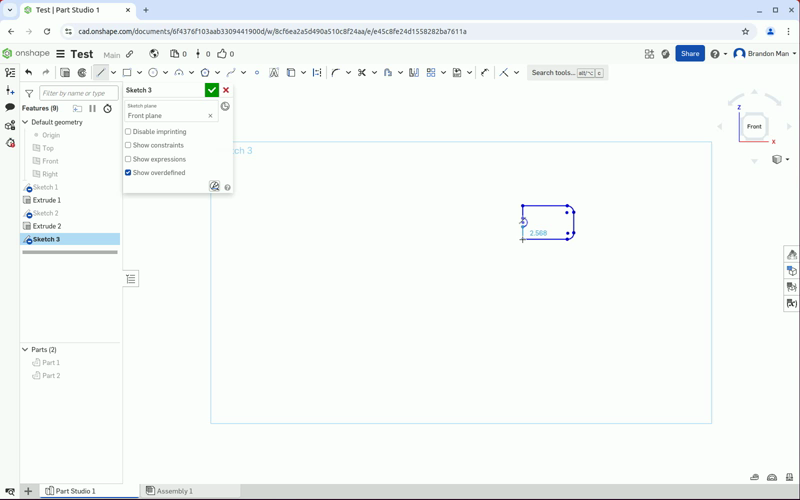
key(esc)
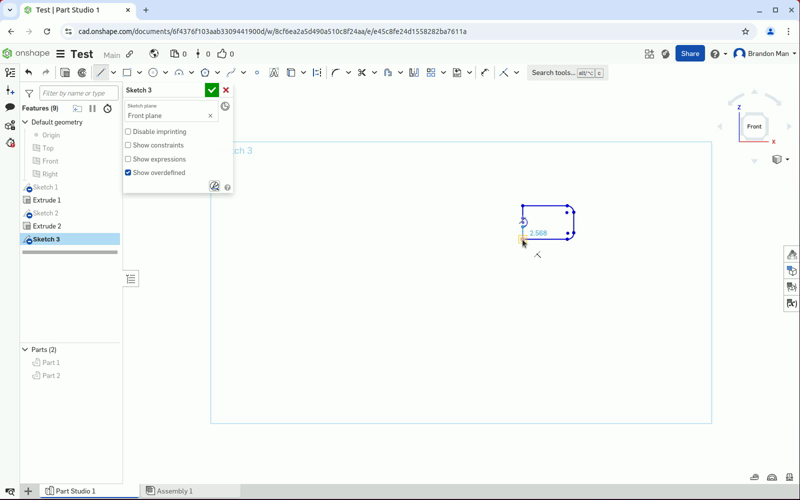
mouse_move(528, 233)
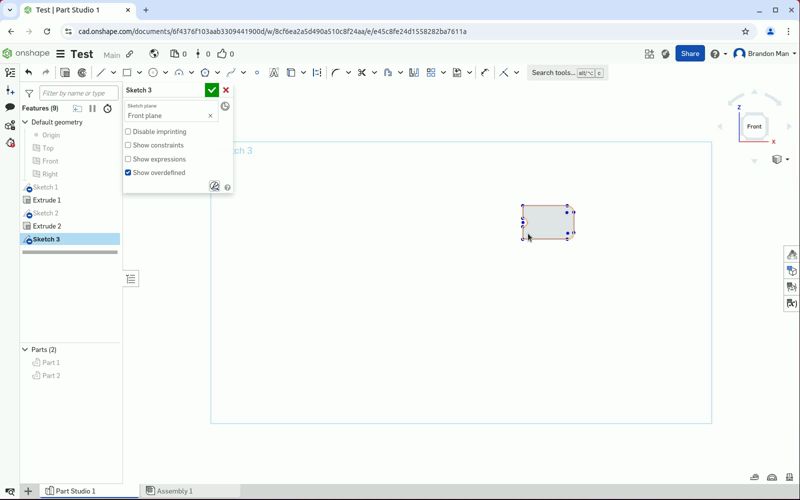
scroll(6)
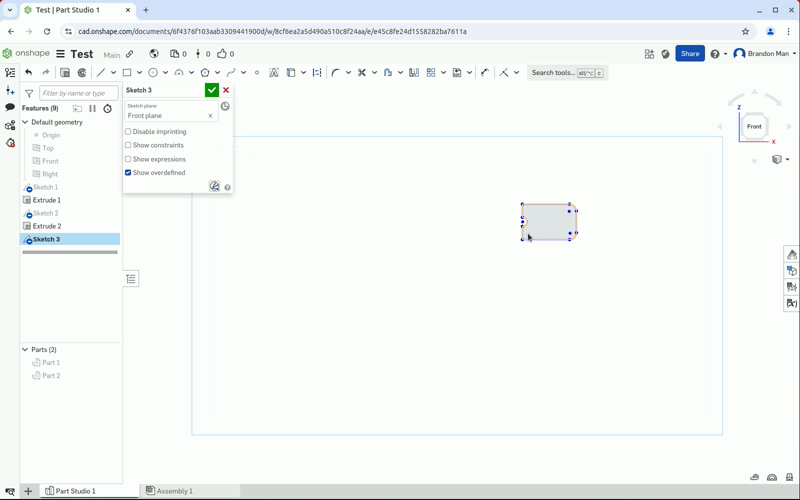
scroll(6)
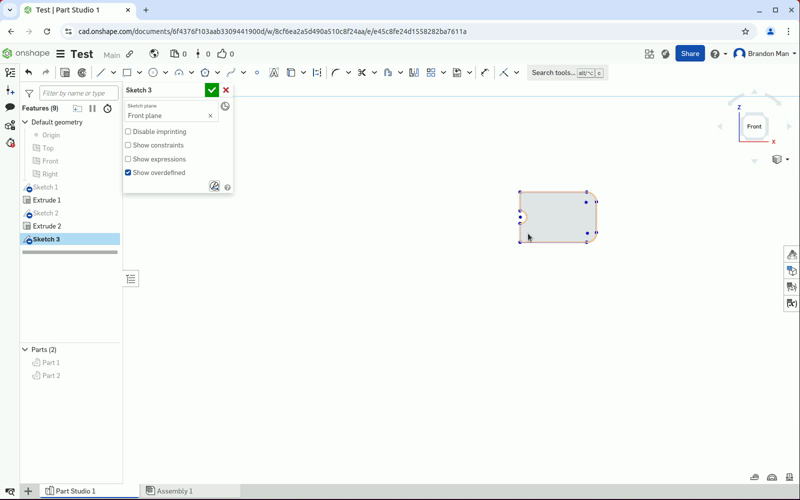
scroll(6)
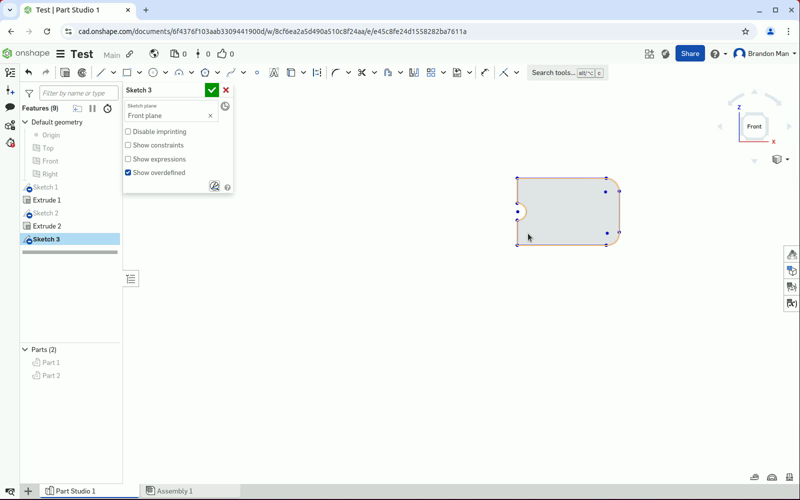
scroll(6)
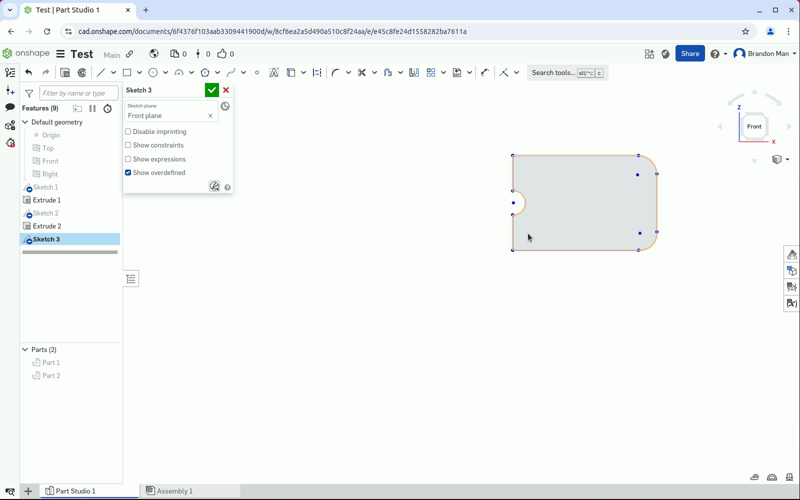
scroll(6)
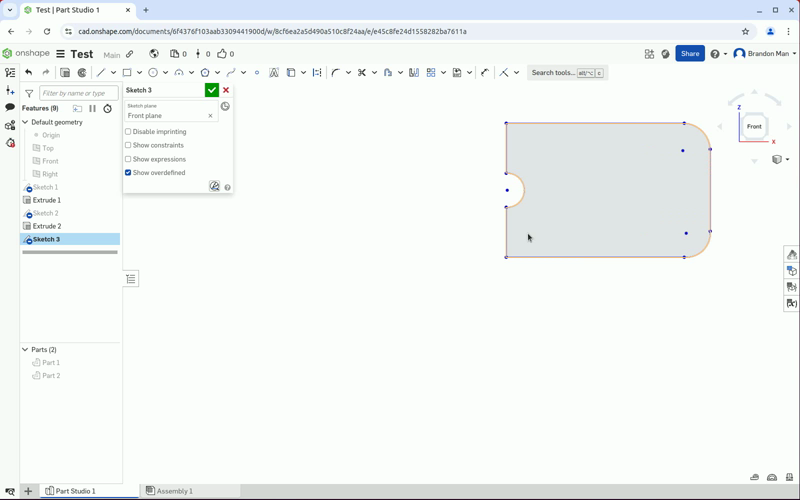
scroll(6)
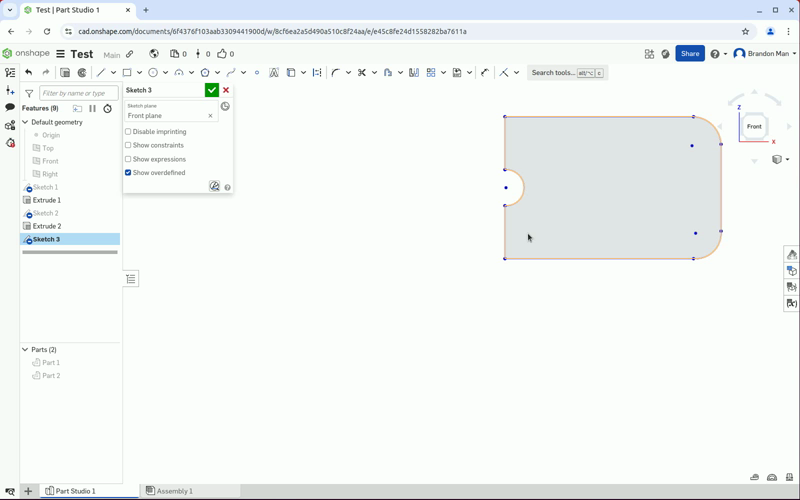
scroll(6)
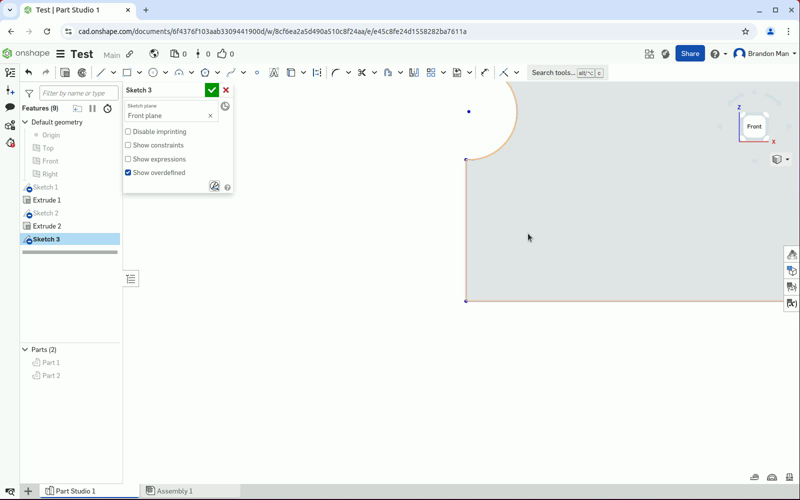
click(528, 233)
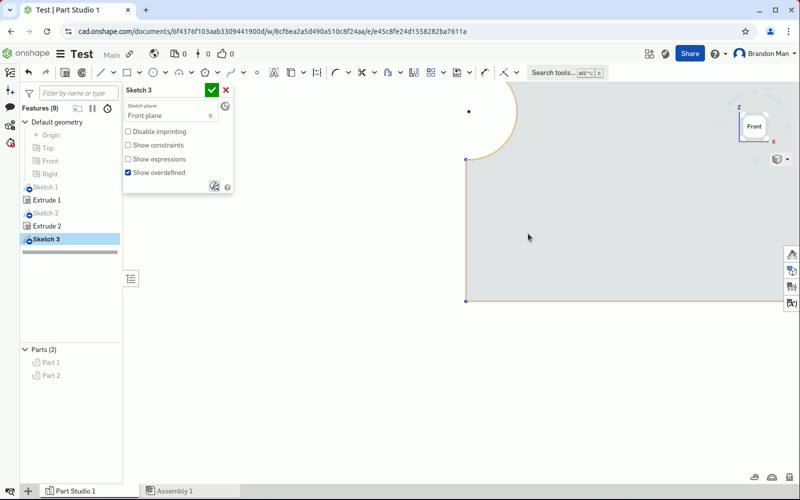
scroll(-6)
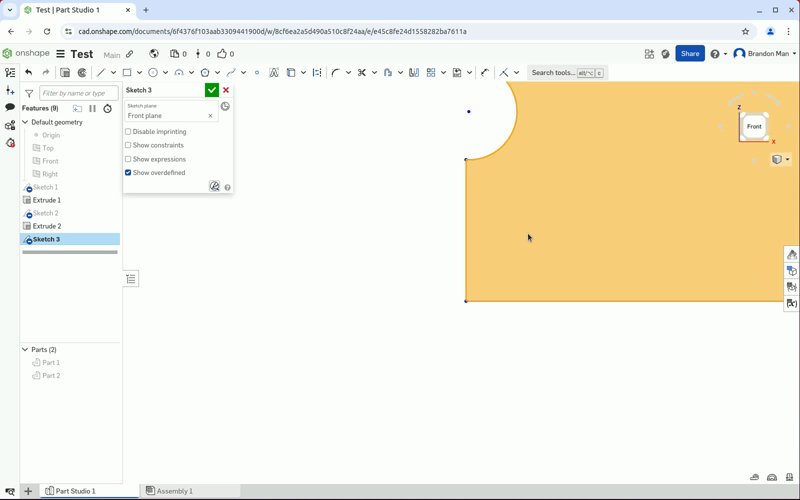
scroll(-6)
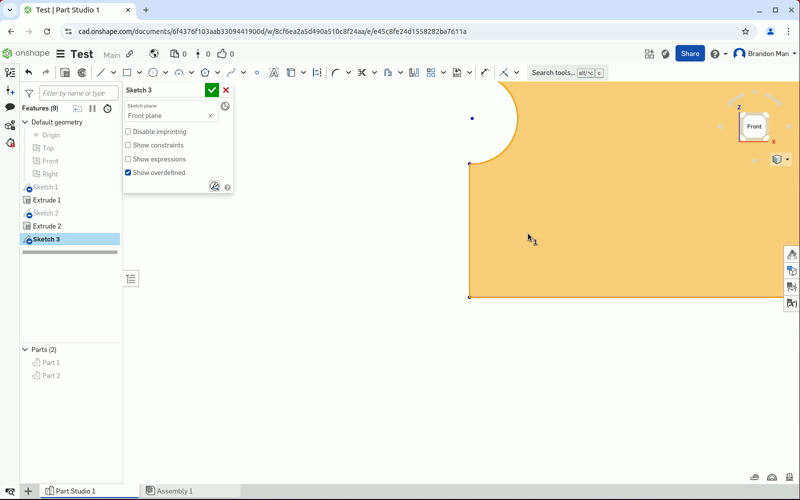
scroll(-6)
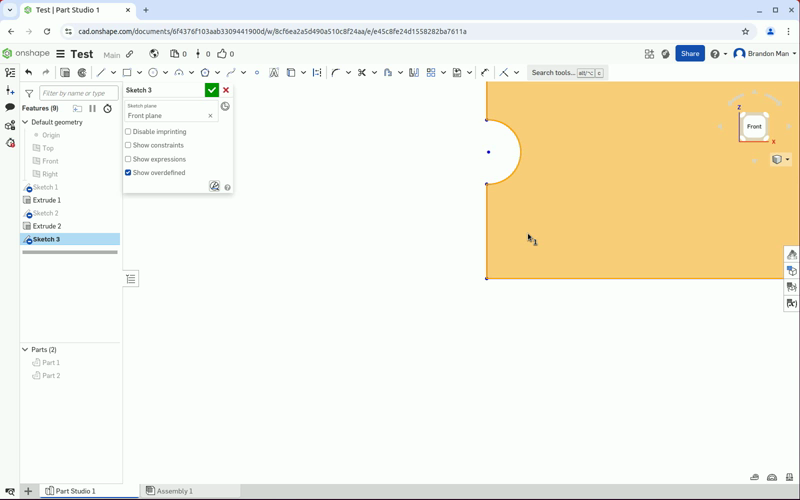
scroll(-6)
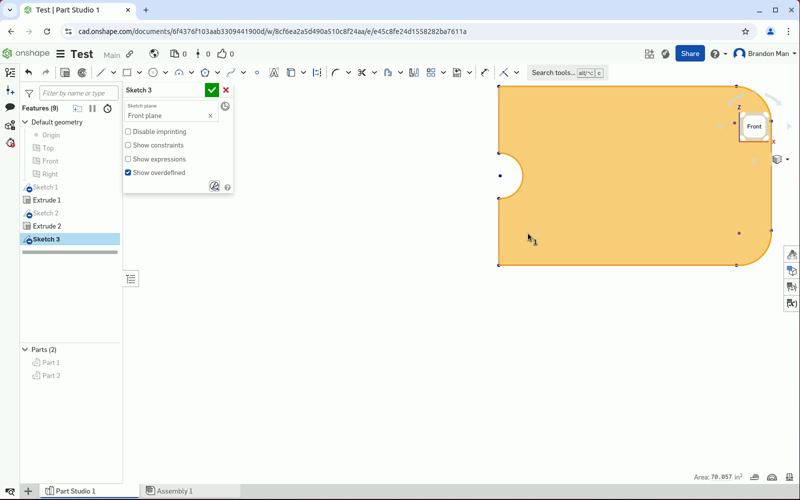
scroll(-6)
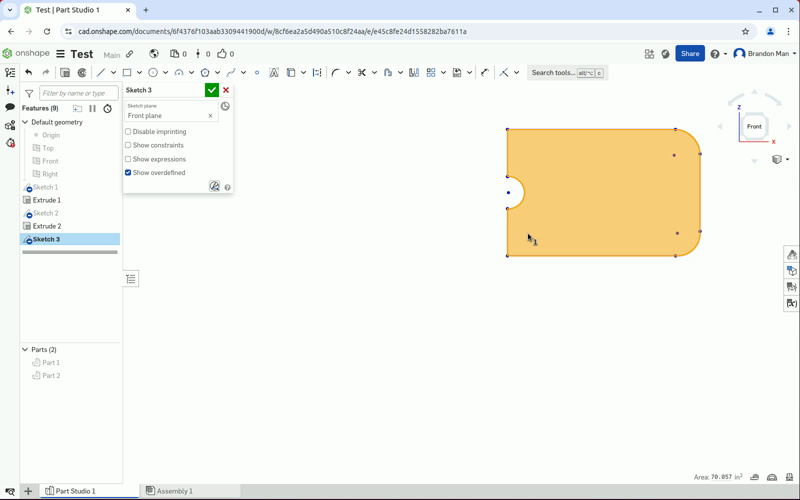
scroll(-6)
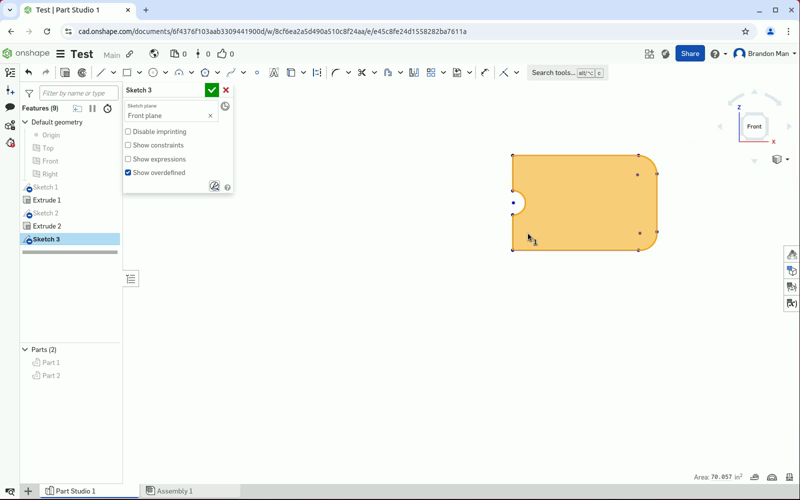
scroll(-6)
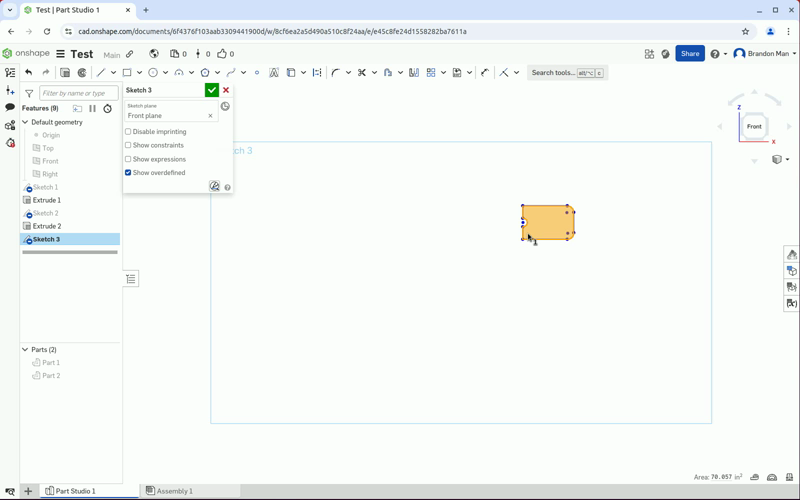
mouse_move(73, 352)
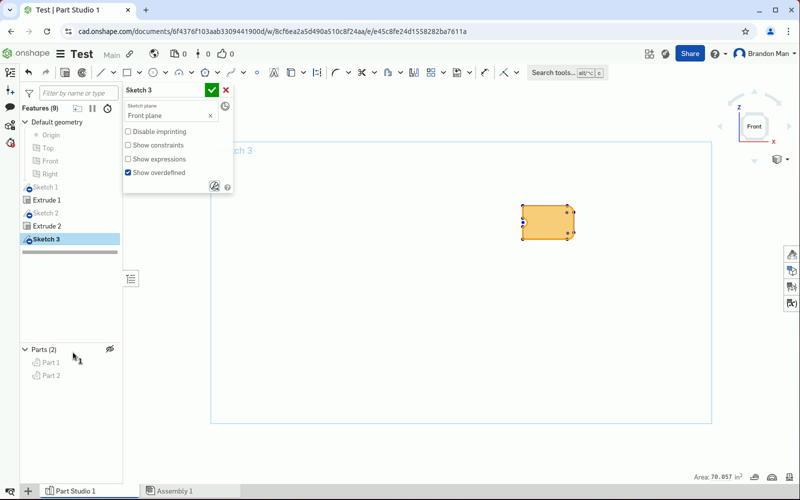
key(shift+y)
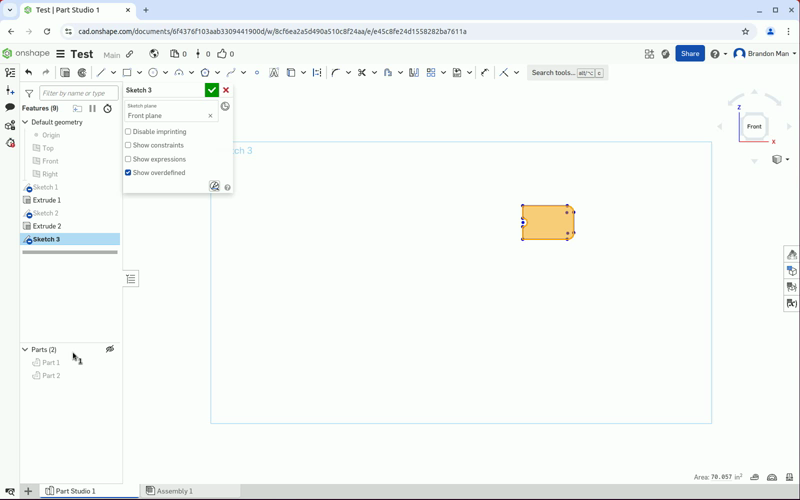
key(shift+e)
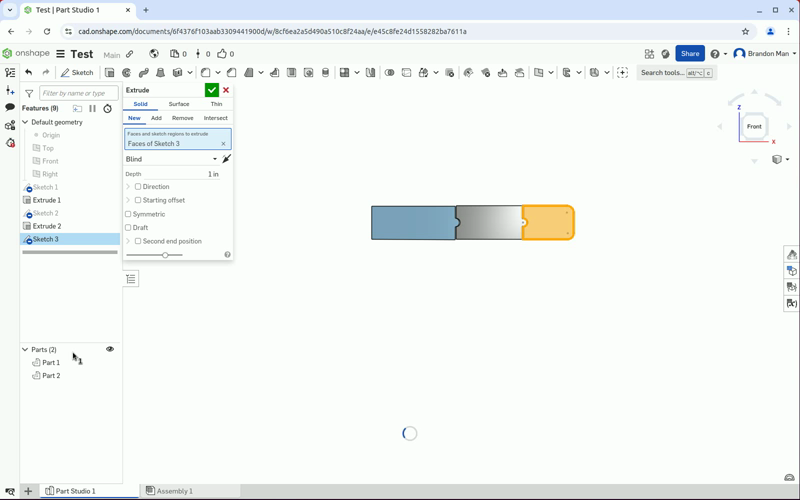
mouse_move(143, 106)
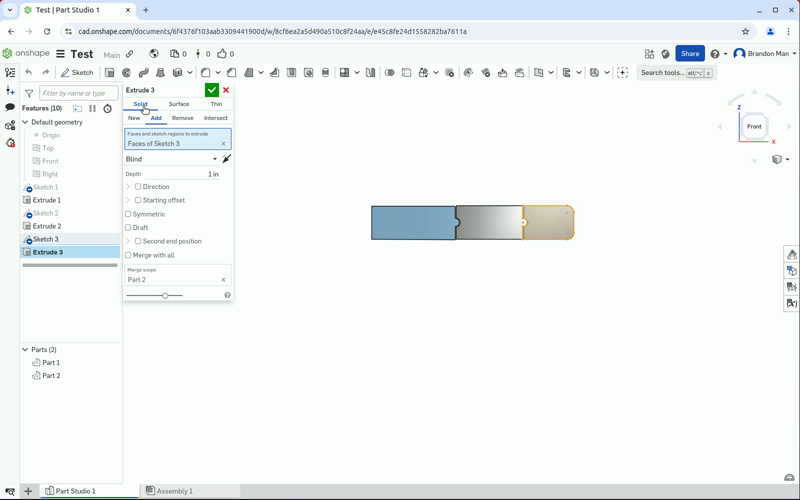
click(143, 106)
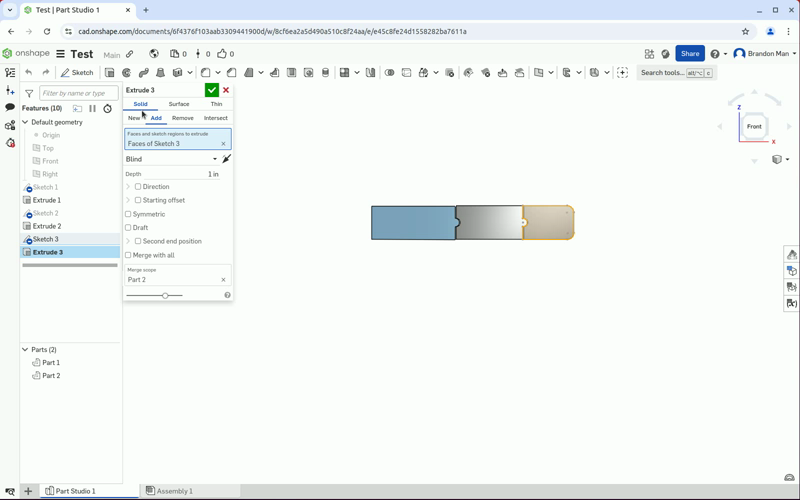
mouse_move(137, 120)
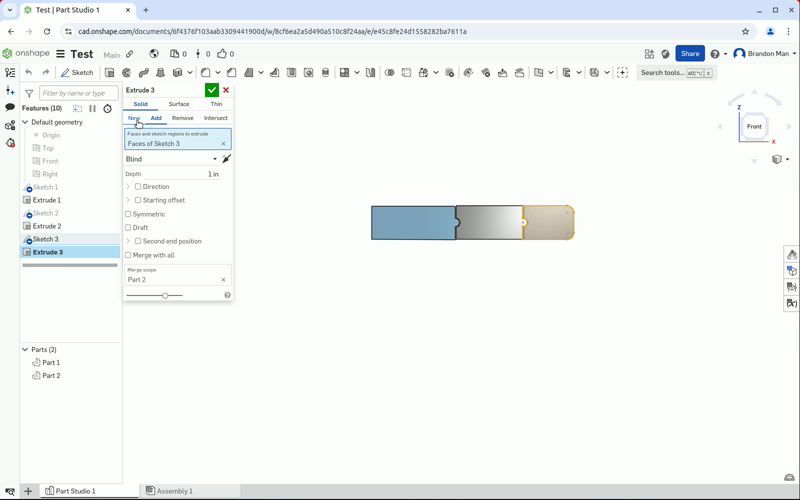
click(137, 120)
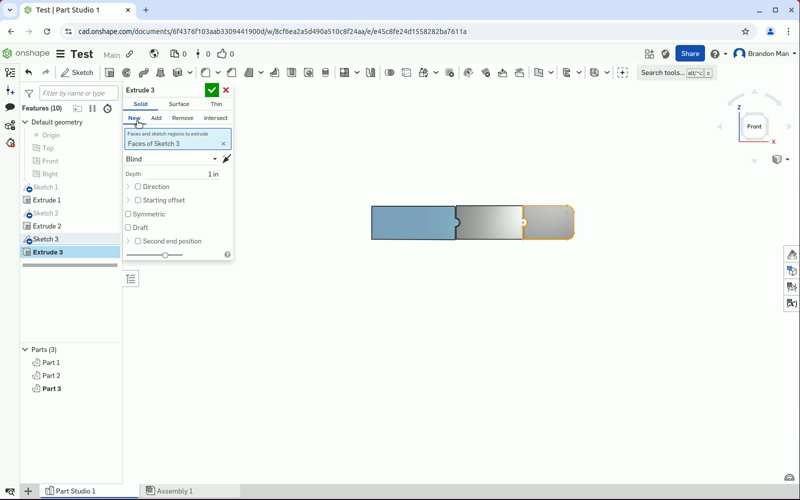
key(tab, 4)
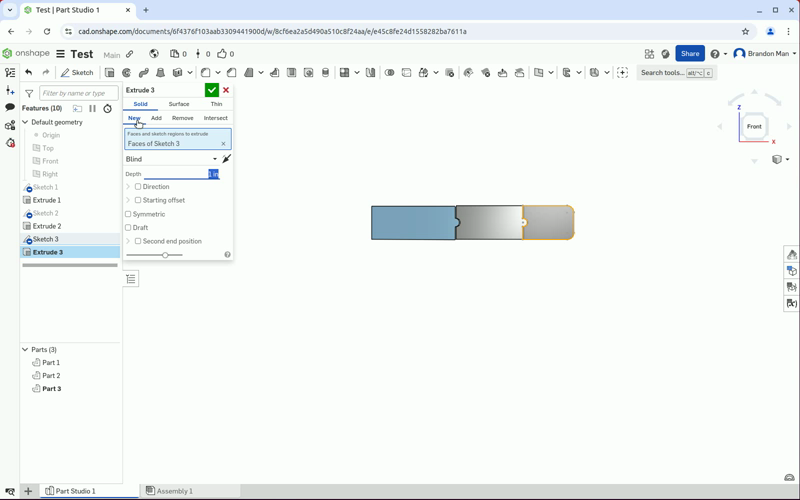
text(6.981)
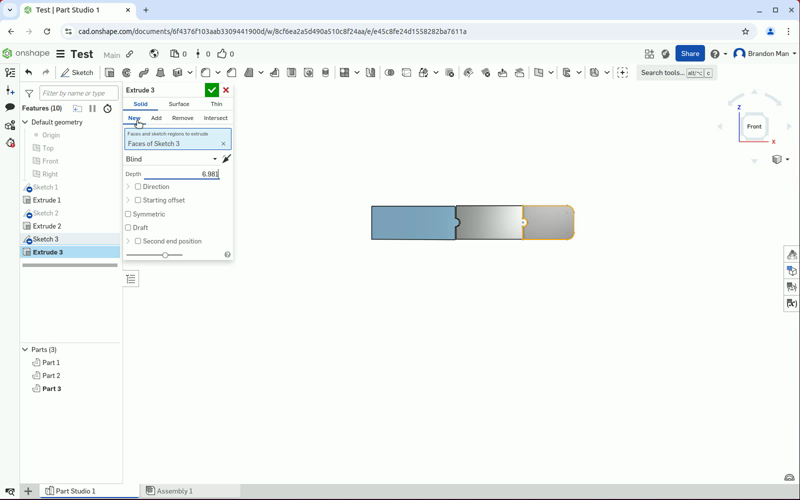
key(enter)
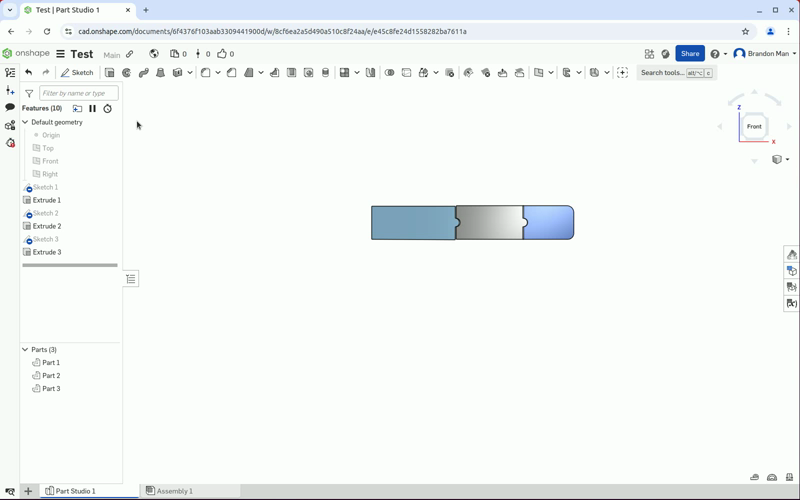
key(shift+h)
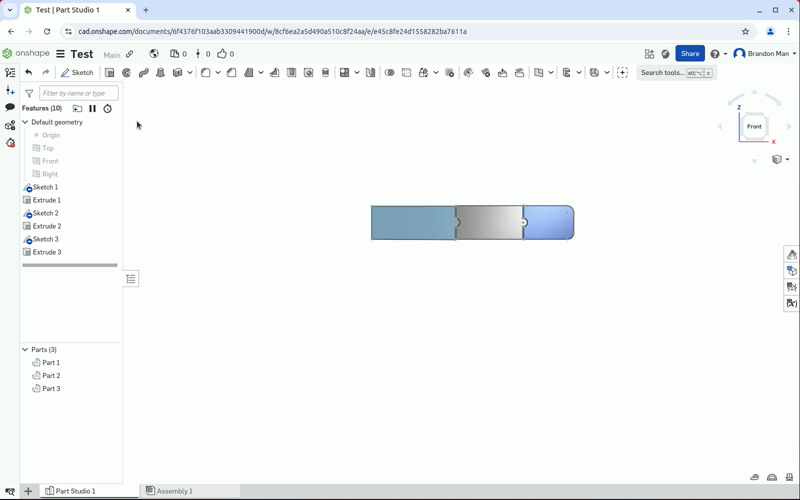
key(shift+h)
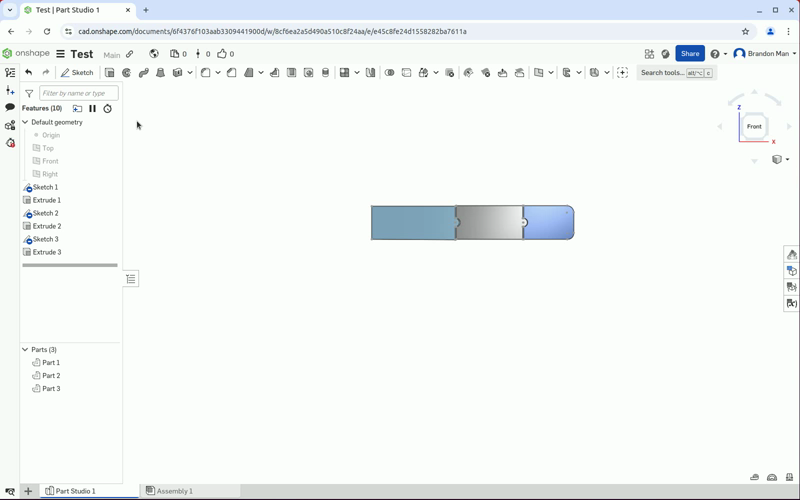
key(shift+7)
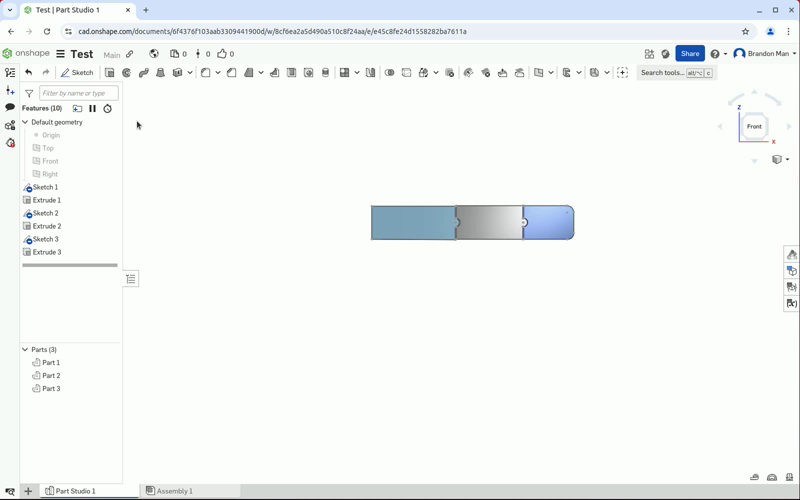
key(left, 2)
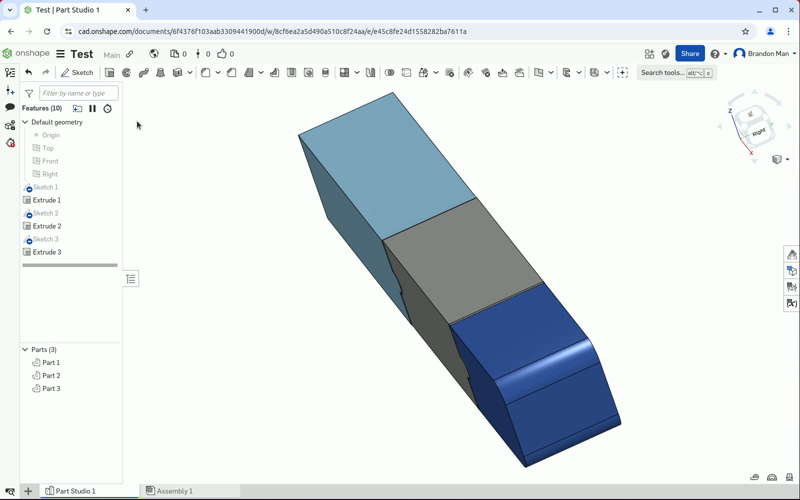
key(down, 2)
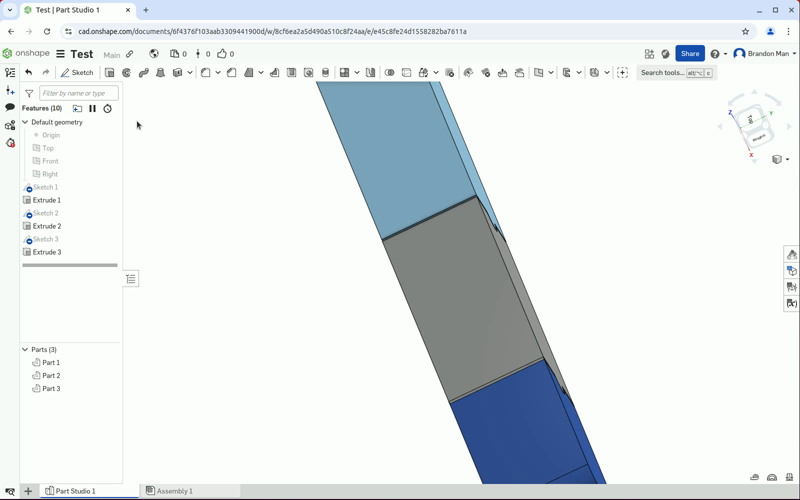
key(up, 2)
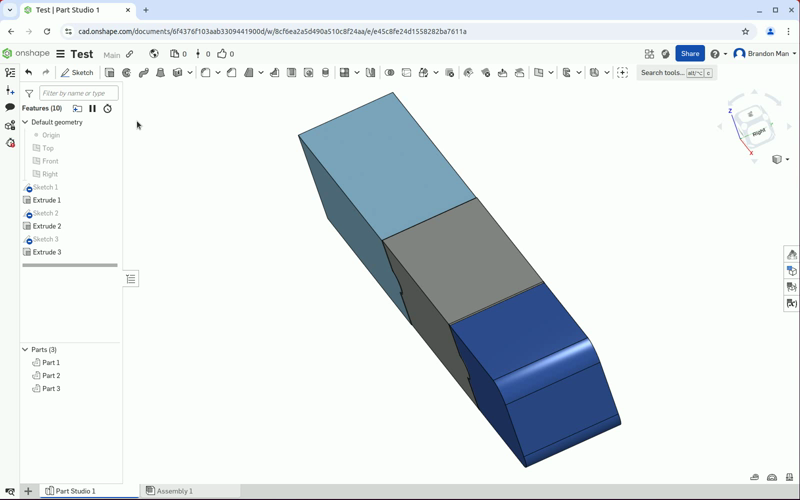
key(right, 2)
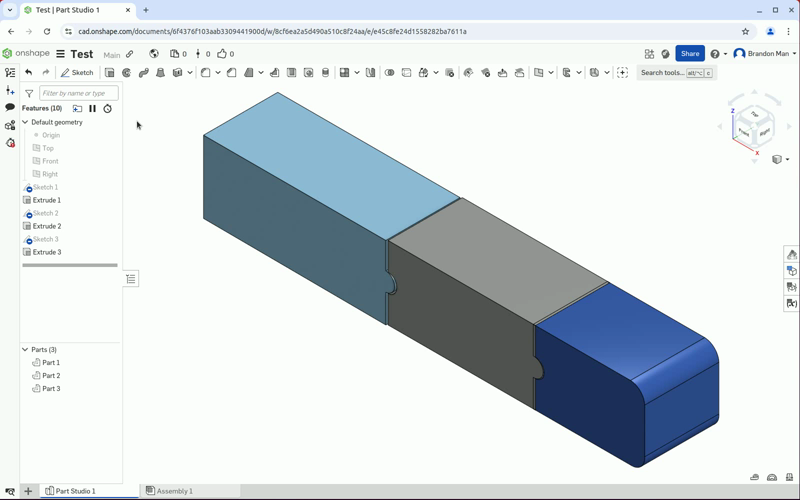
mouse_move(73, 189)
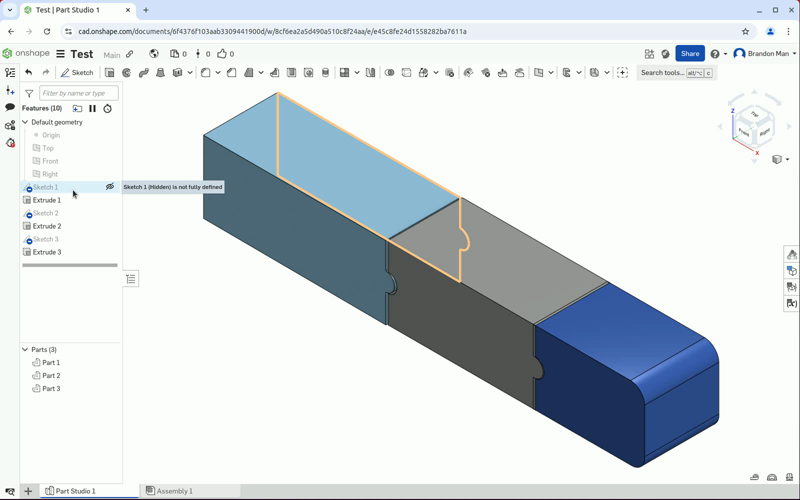
click(73, 189)